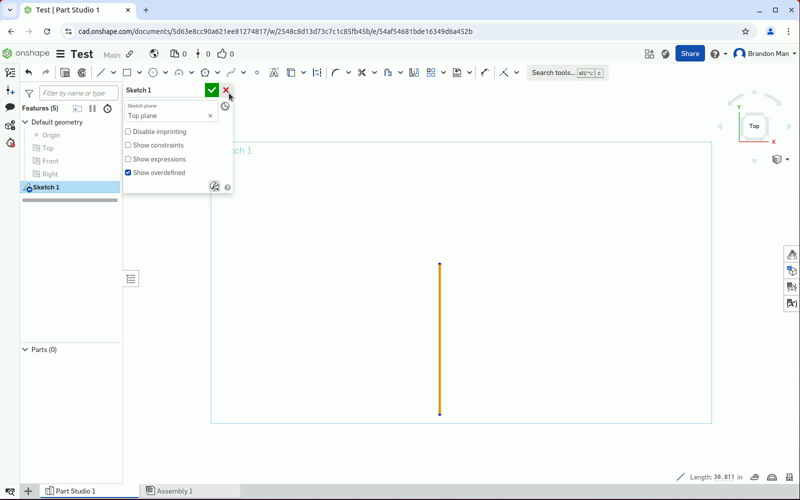
key(shift+h)
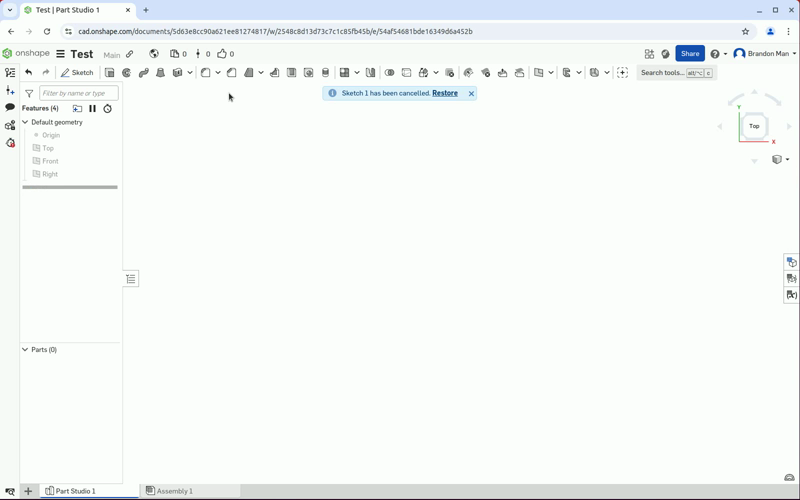
mouse_move(73, 352)
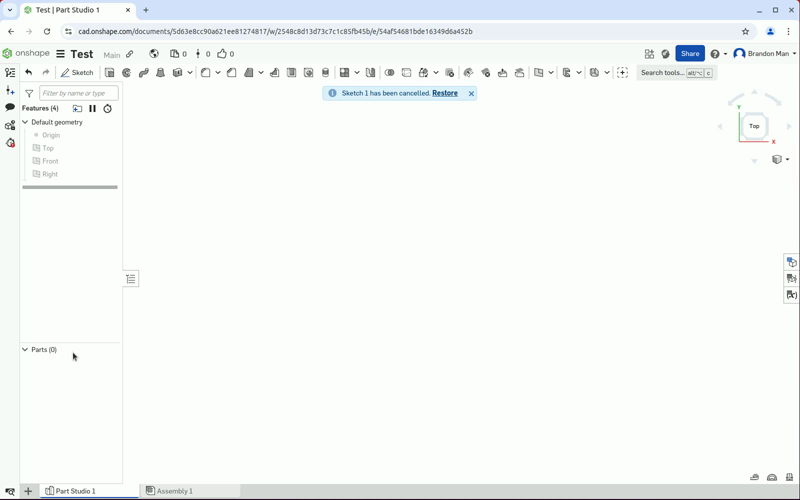
key(y)
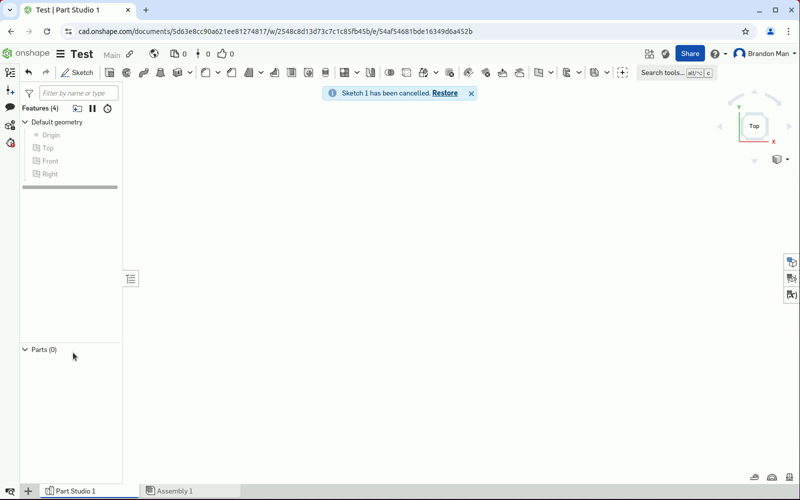
key(shift+p)
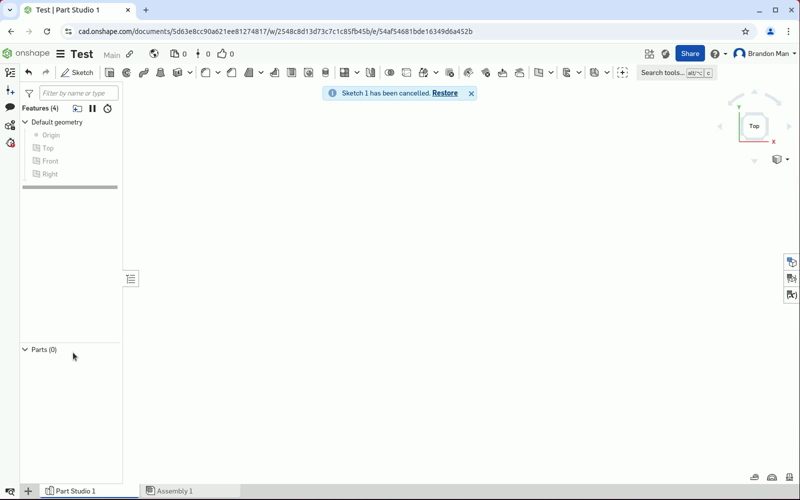
key(space)
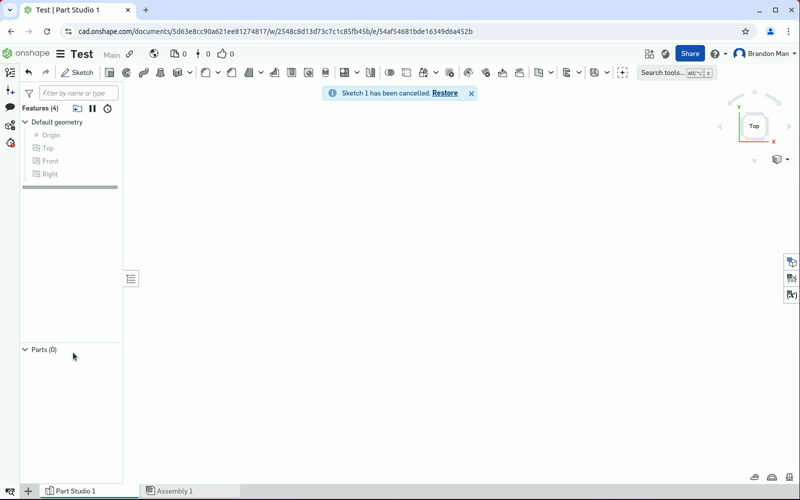
key_down(shift)
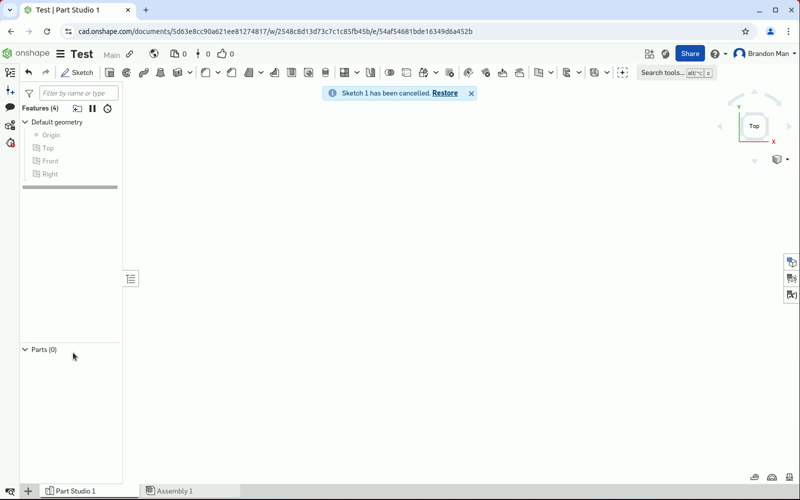
key(up)
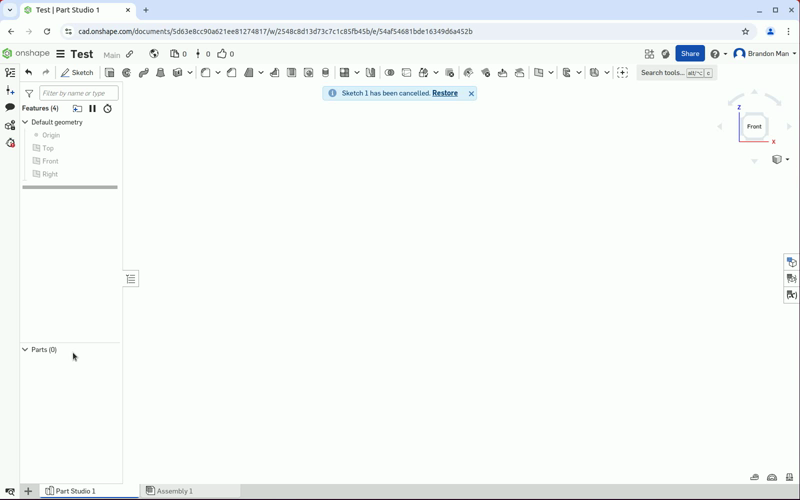
key_up(shift)
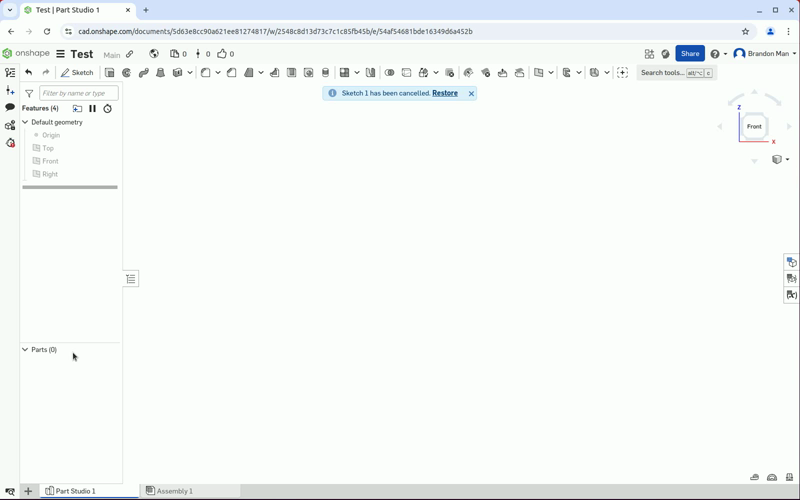
mouse_move(73, 352)
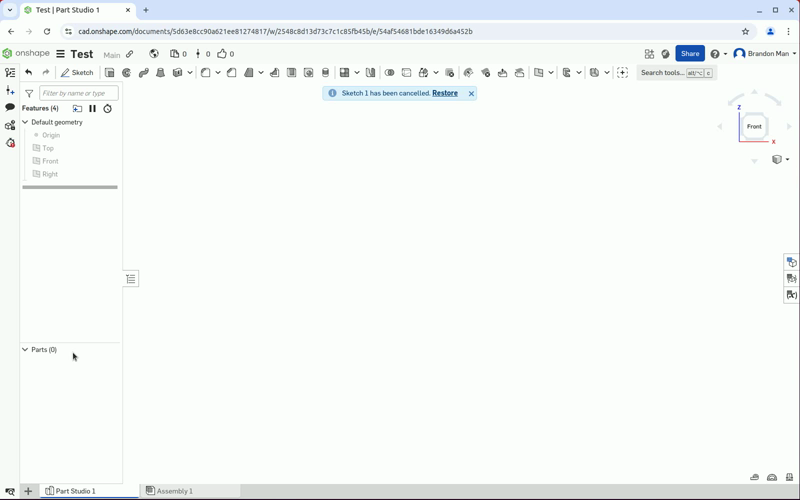
key(shift+y)
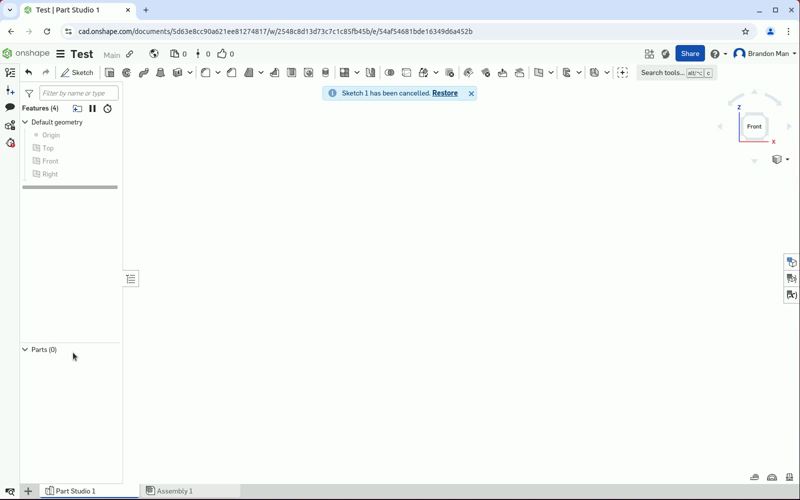
key(shift+s)
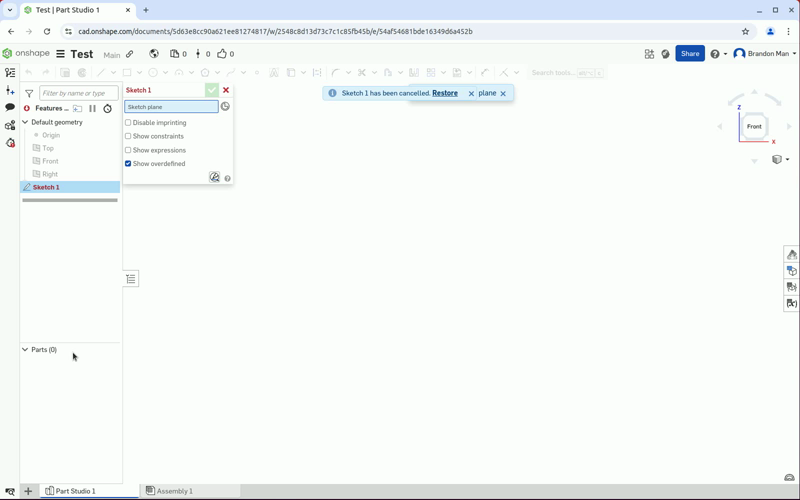
mouse_move(73, 163)
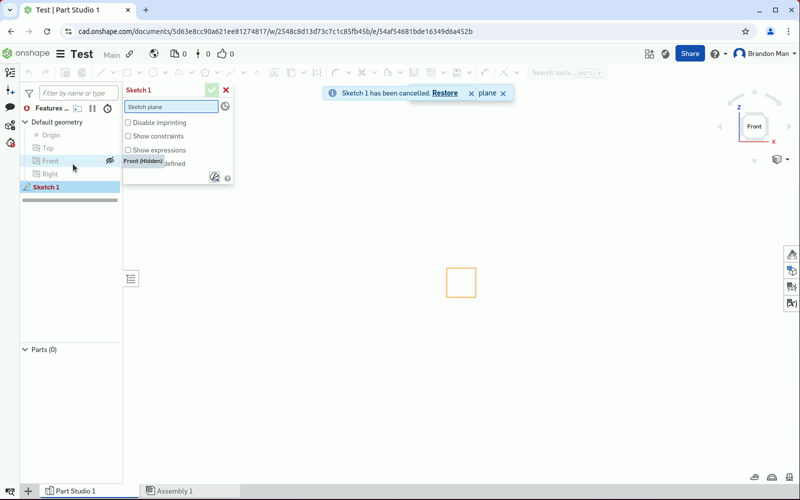
click(73, 163)
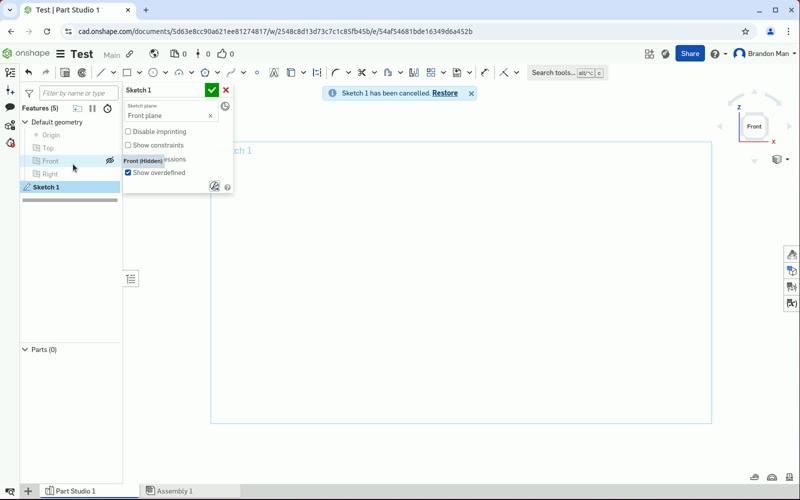
mouse_move(73, 352)
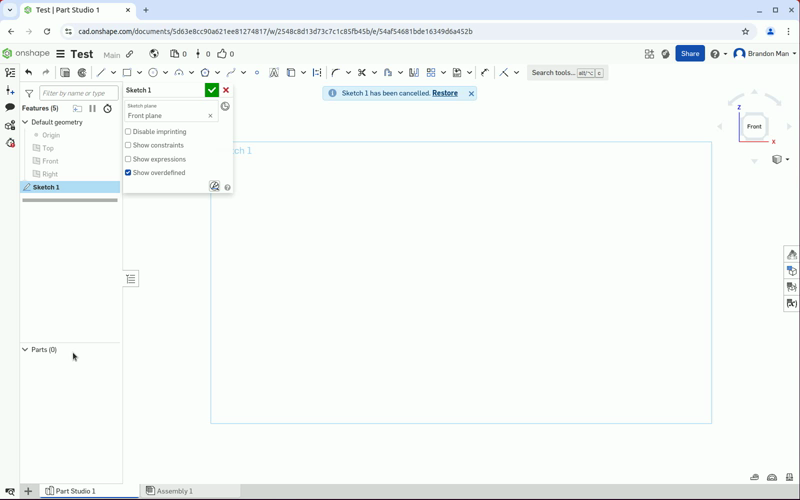
key(y)
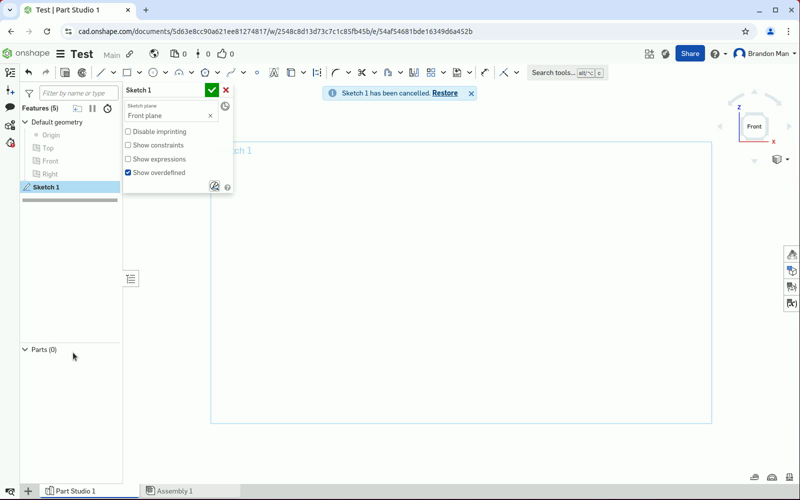
key(l)
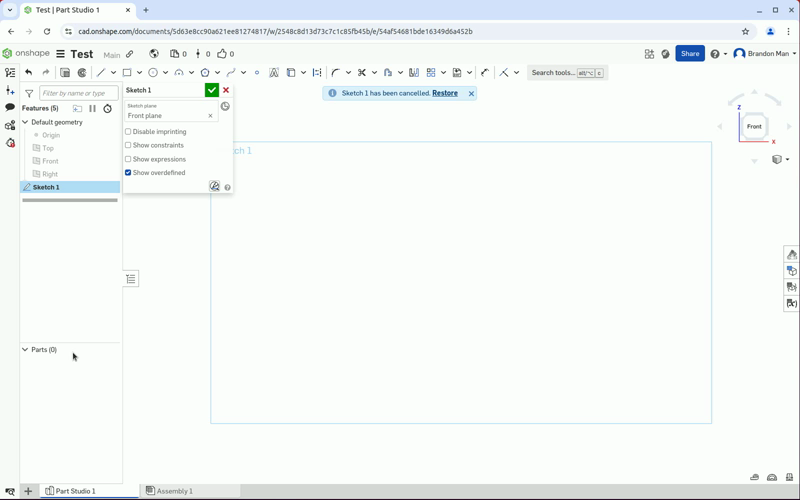
key_down(shift)
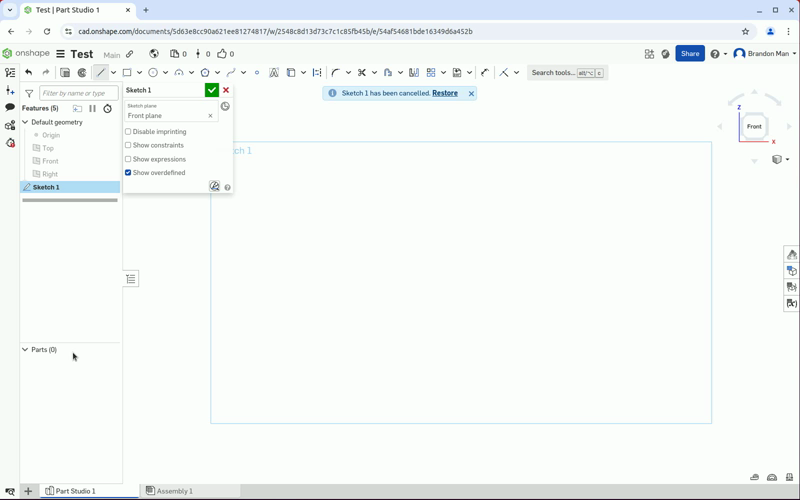
mouse_move(473, 288)
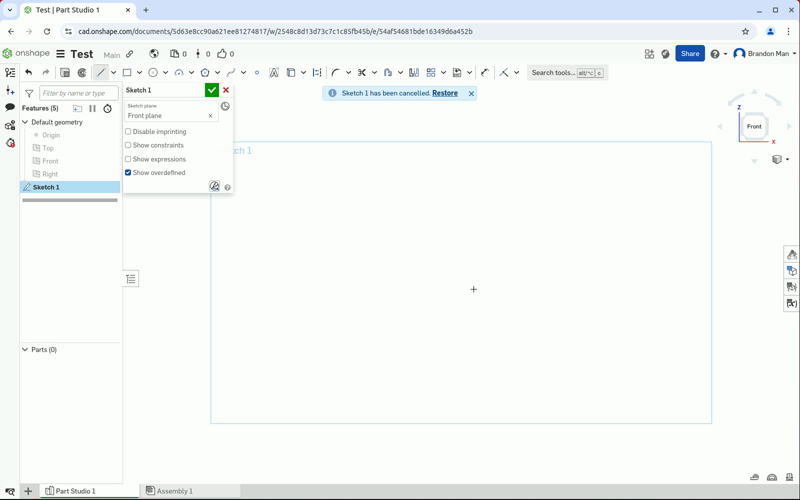
click(473, 288)
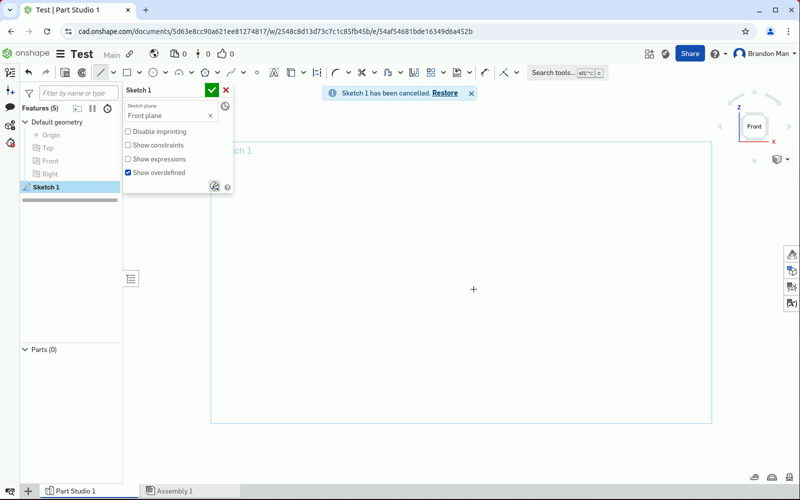
key_up(shift)
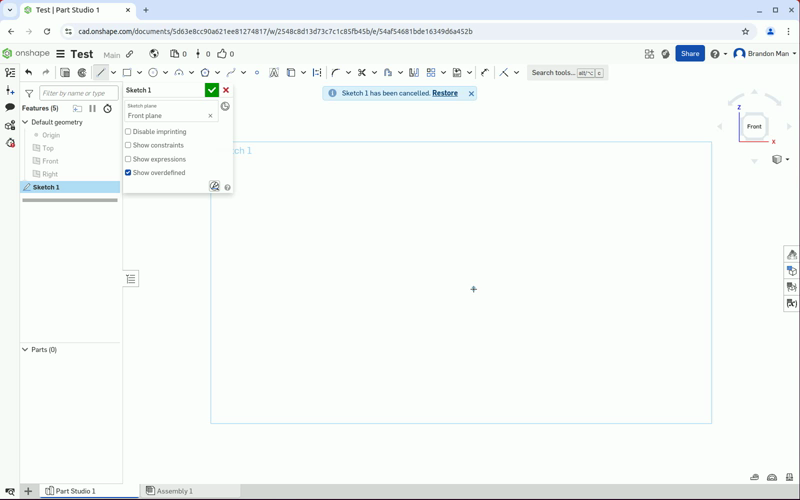
key_down(shift)
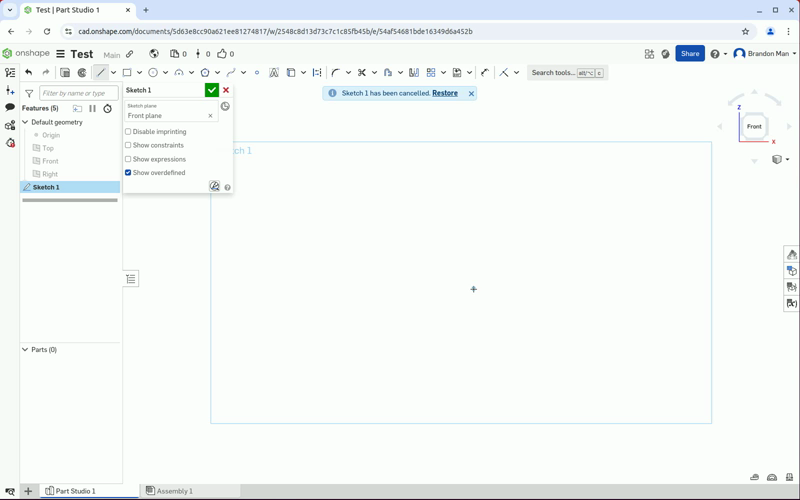
mouse_move(503, 288)
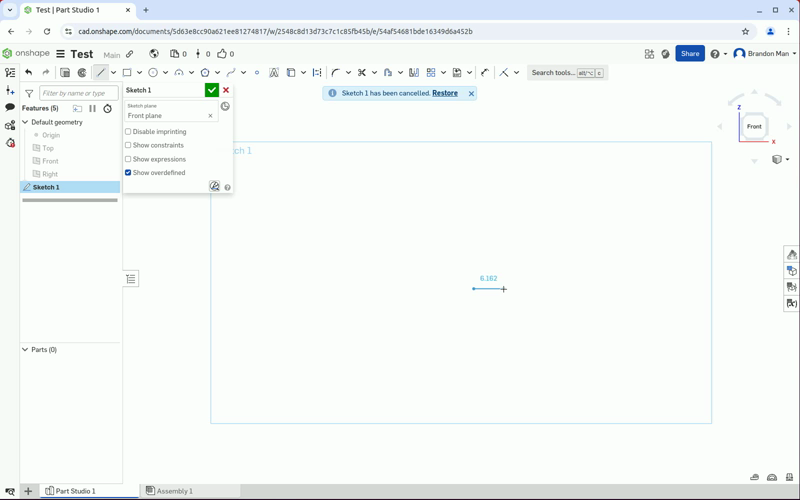
mouse_move(486, 288)
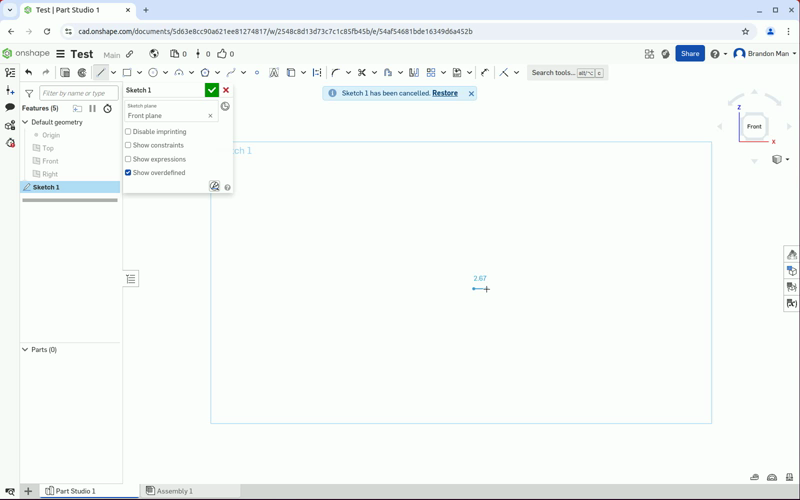
click(486, 288)
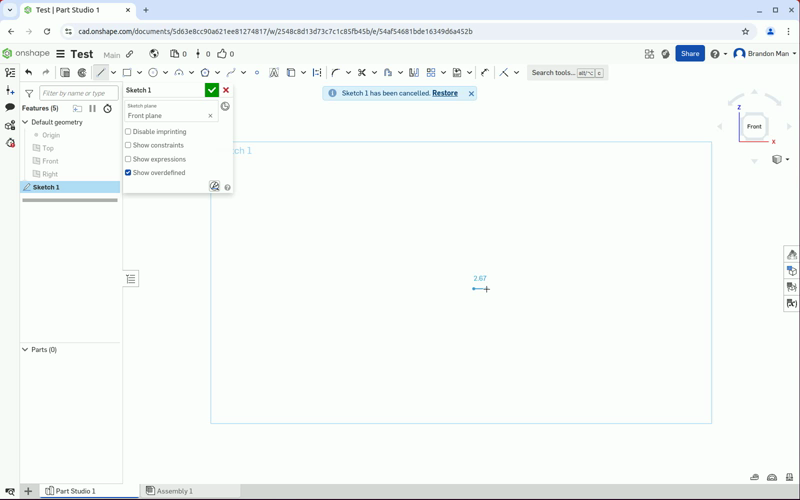
key_up(shift)
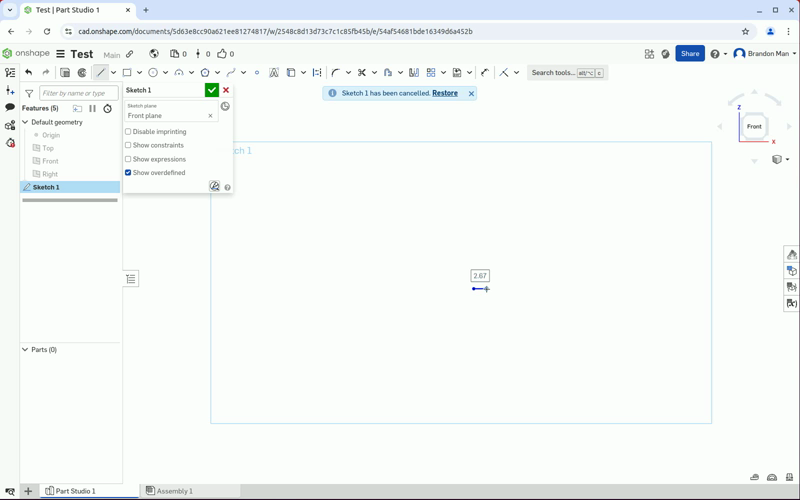
key_down(shift)
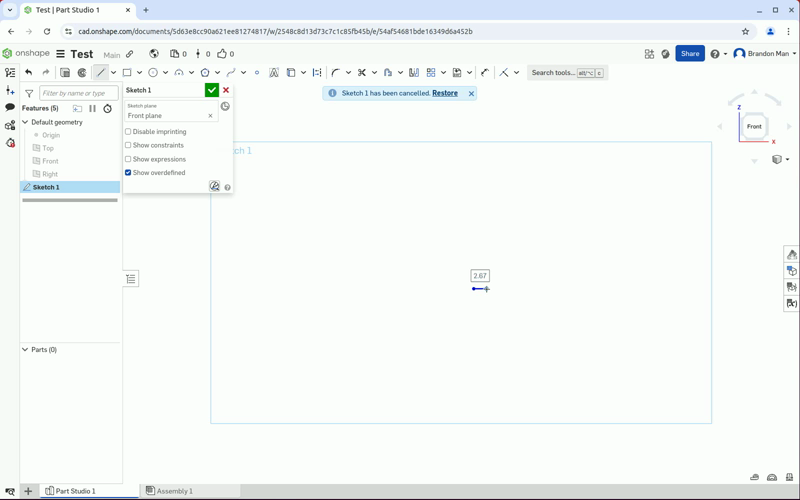
mouse_move(516, 288)
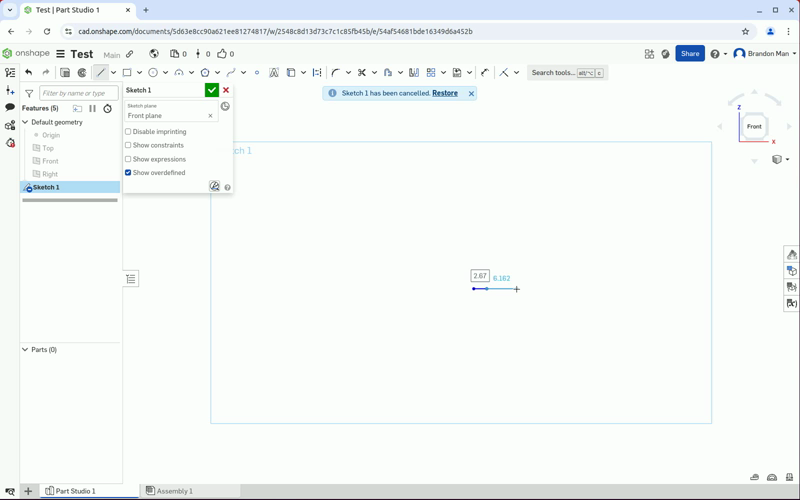
mouse_move(486, 249)
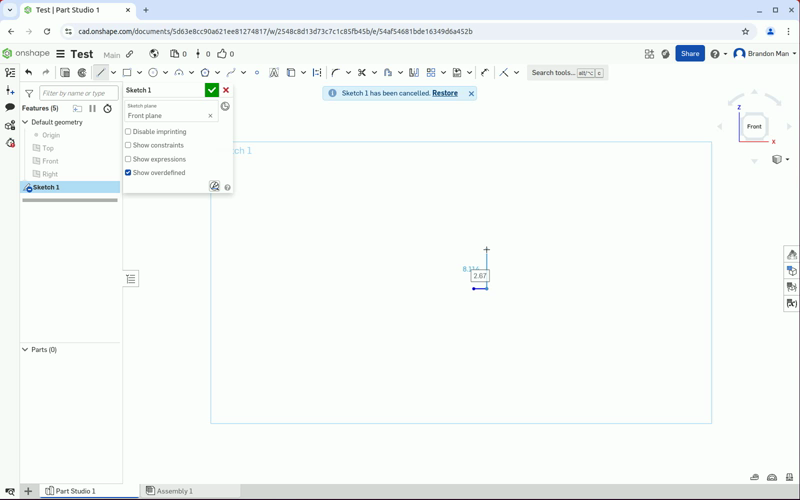
click(486, 249)
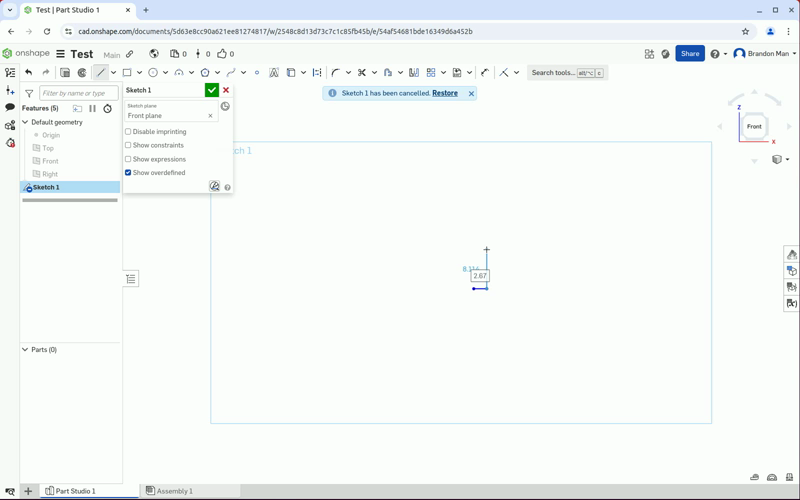
key_up(shift)
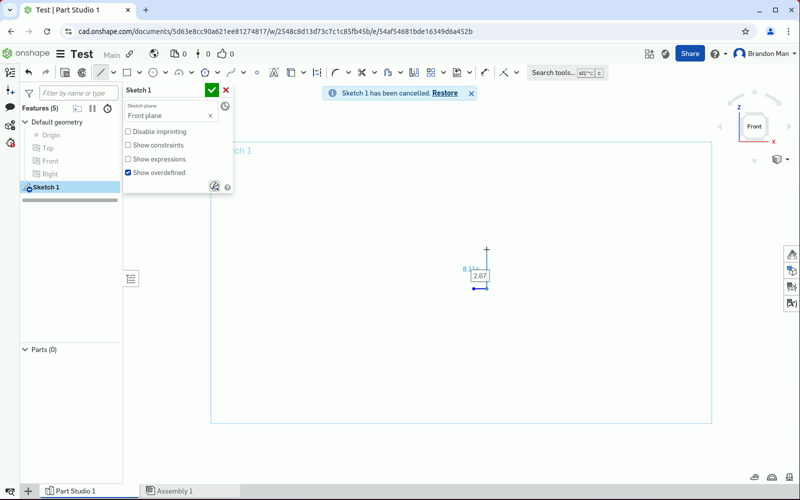
key_down(shift)
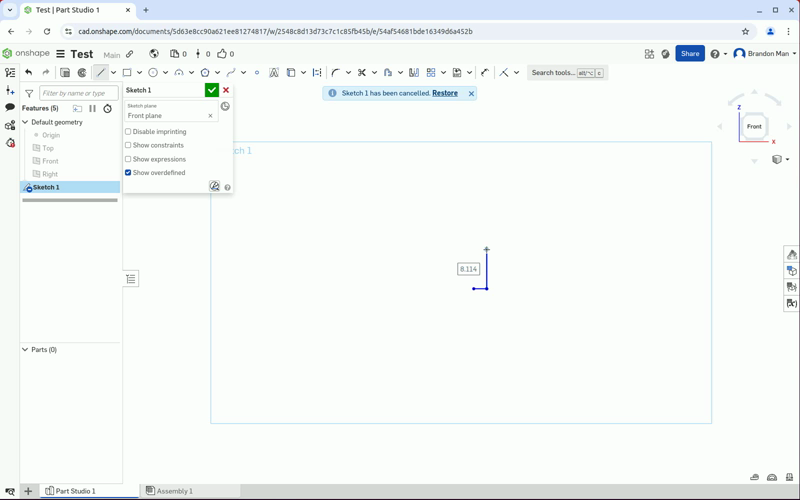
mouse_move(516, 249)
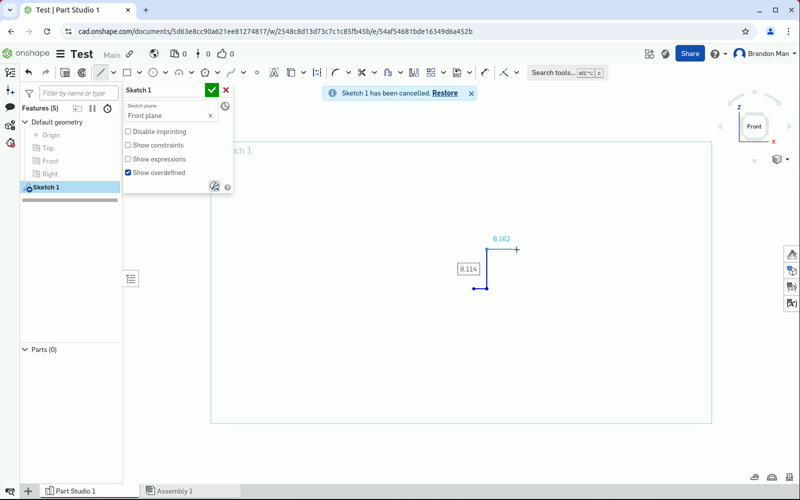
mouse_move(473, 249)
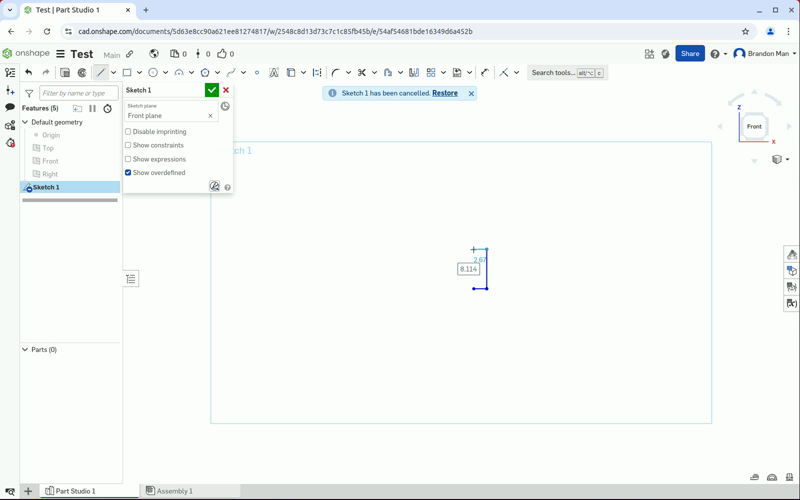
click(473, 249)
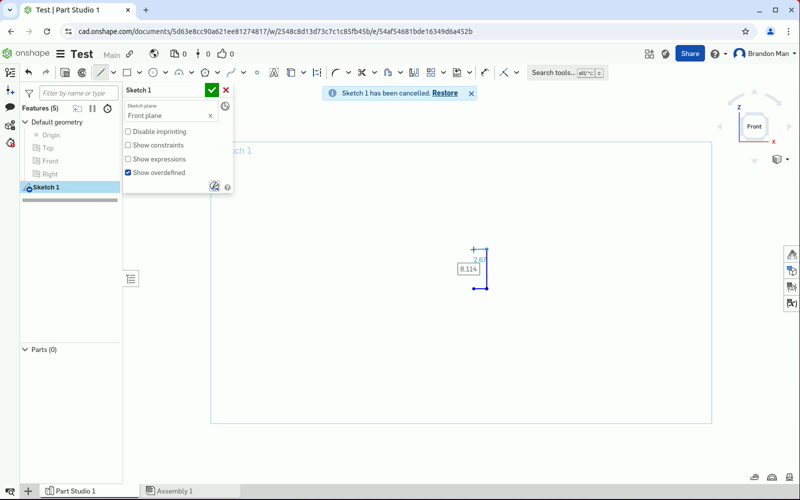
key_up(shift)
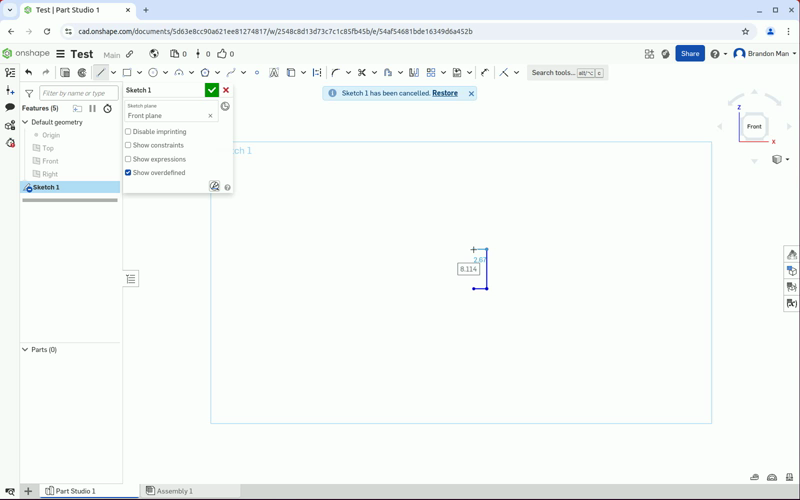
key_down(shift)
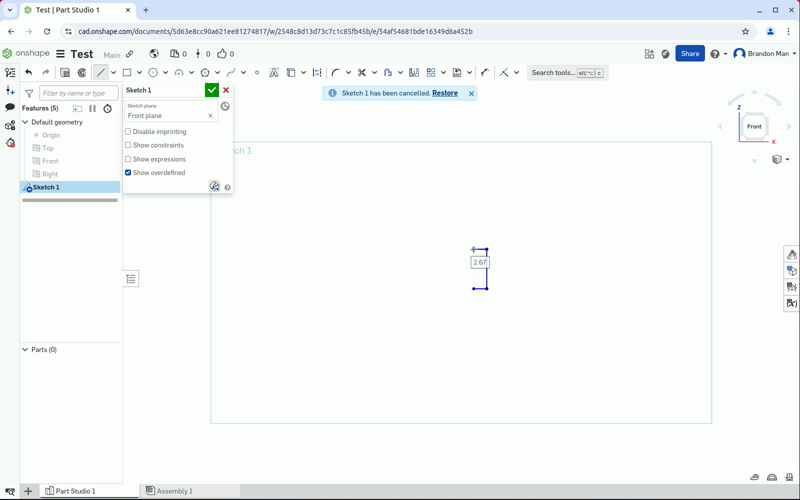
mouse_move(503, 249)
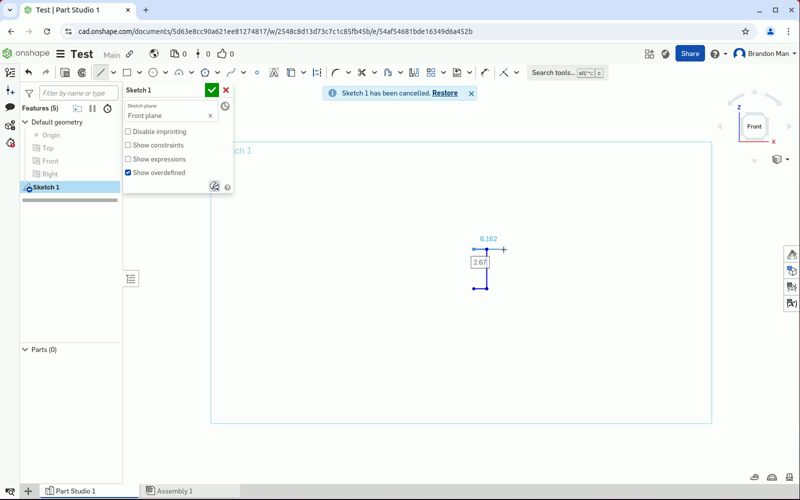
mouse_move(473, 276)
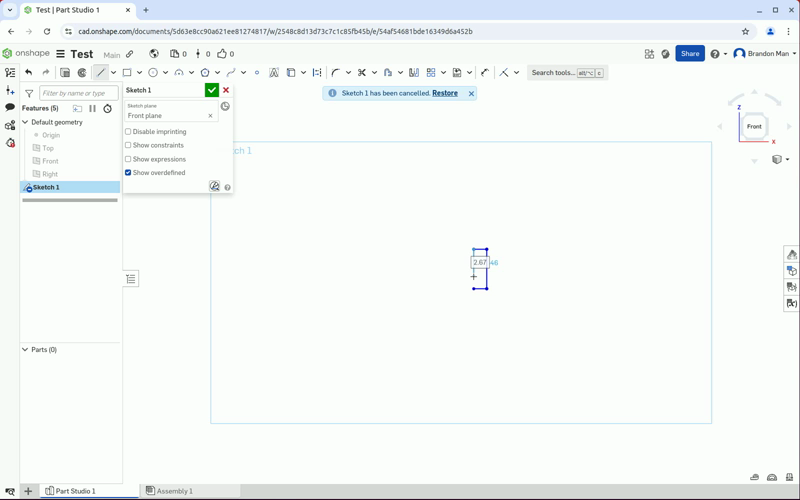
click(473, 276)
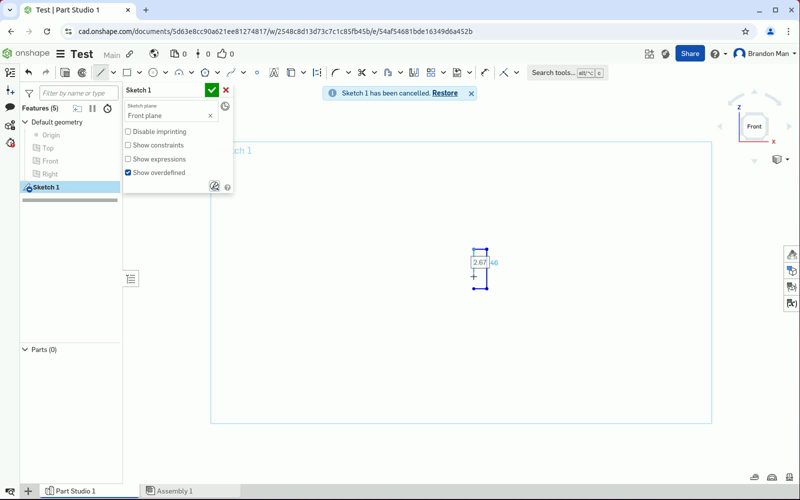
key_up(shift)
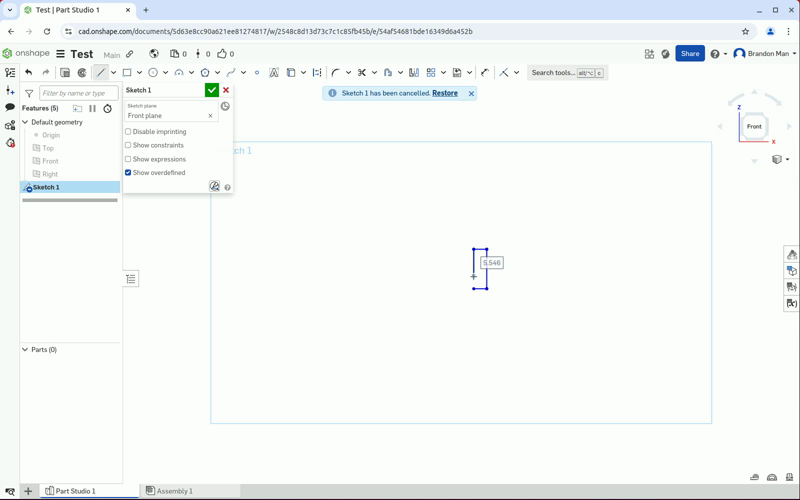
mouse_move(503, 276)
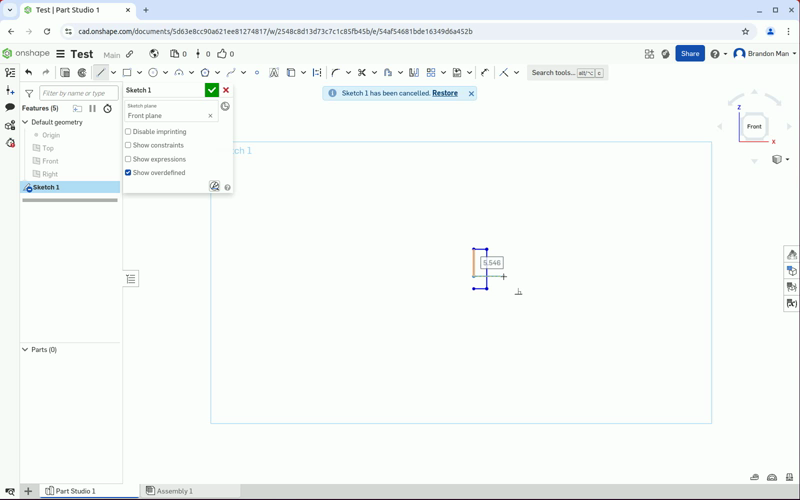
key_down(shift)
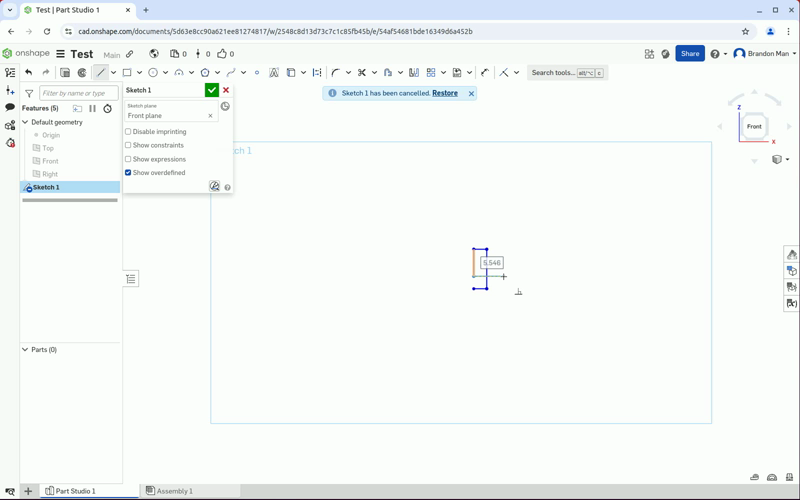
mouse_move(473, 288)
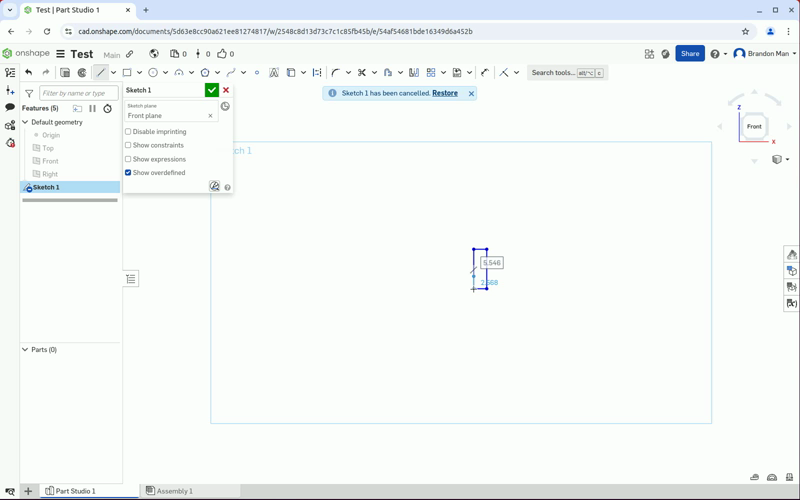
key_up(shift)
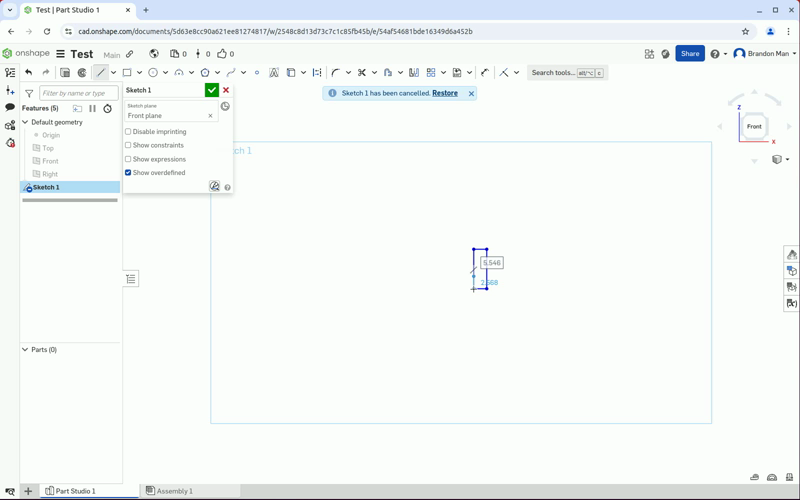
click(473, 288)
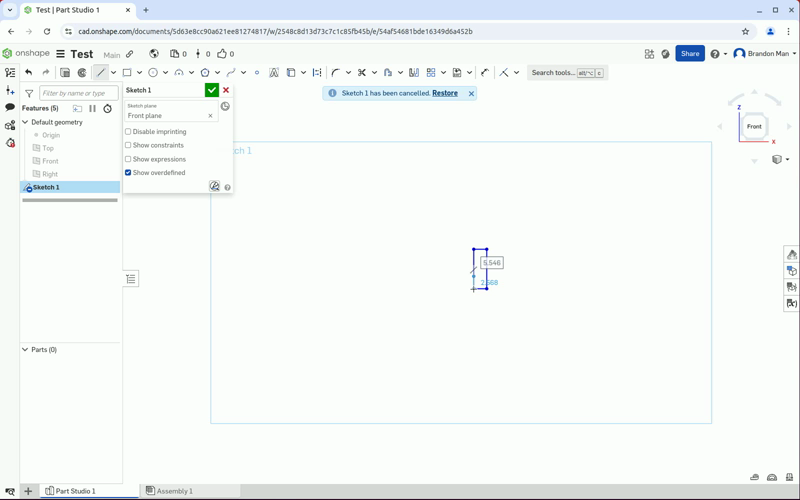
key(esc)
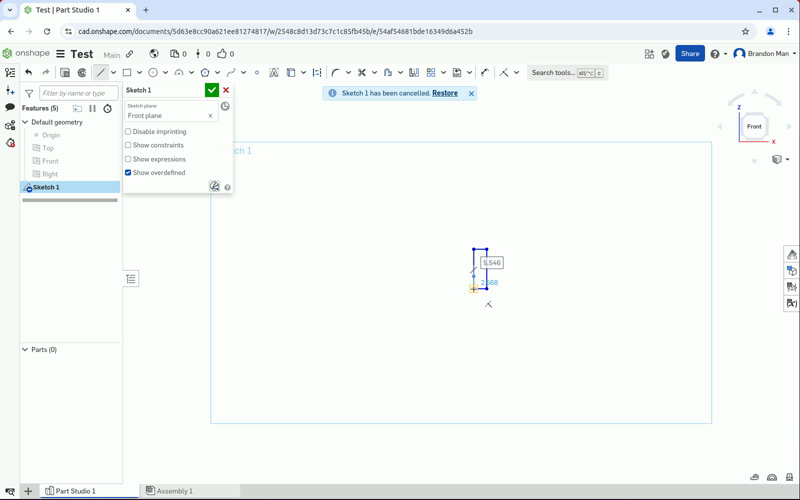
mouse_move(481, 266)
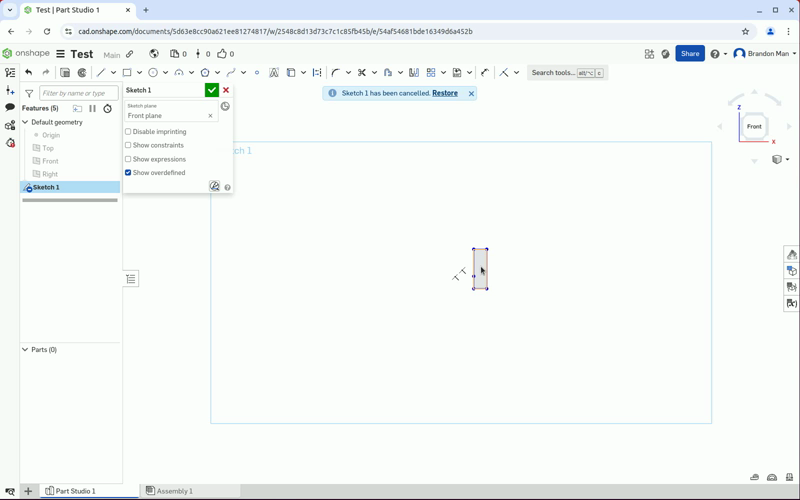
scroll(6)
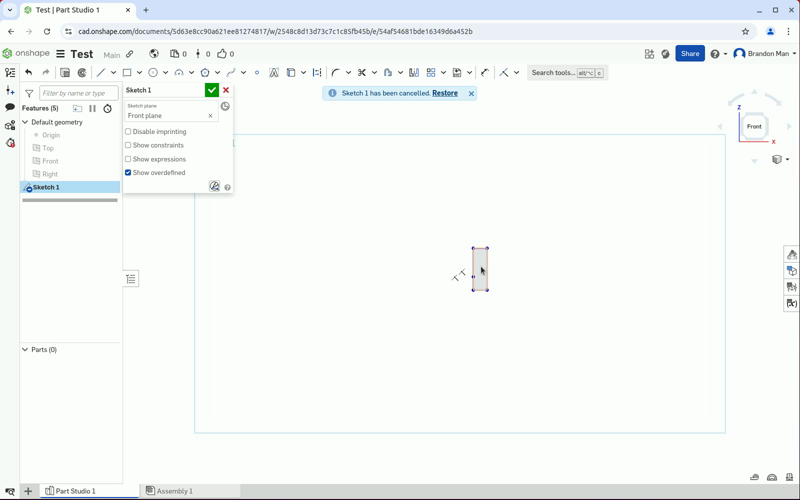
scroll(6)
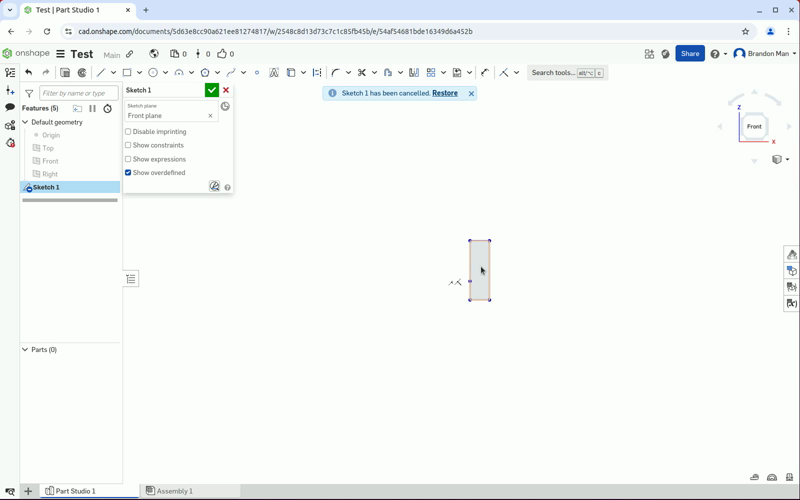
scroll(6)
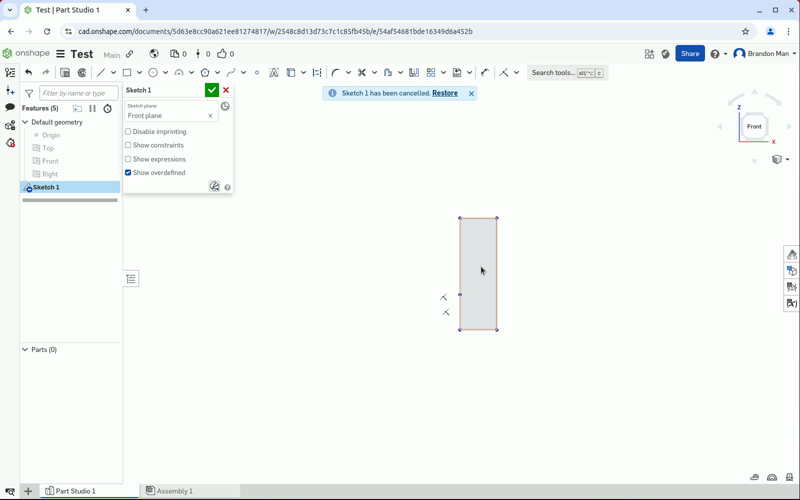
scroll(6)
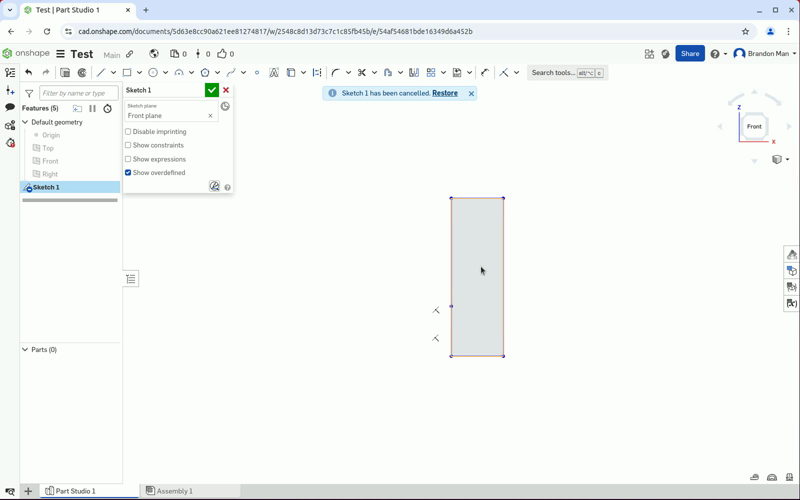
scroll(6)
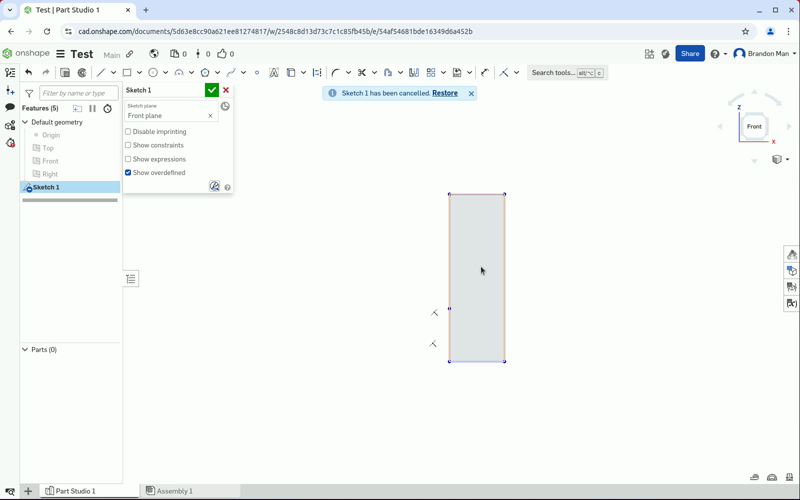
scroll(6)
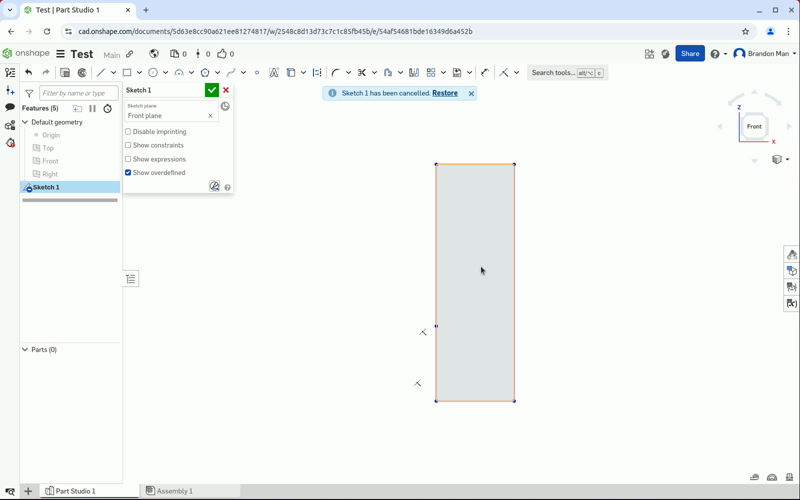
scroll(6)
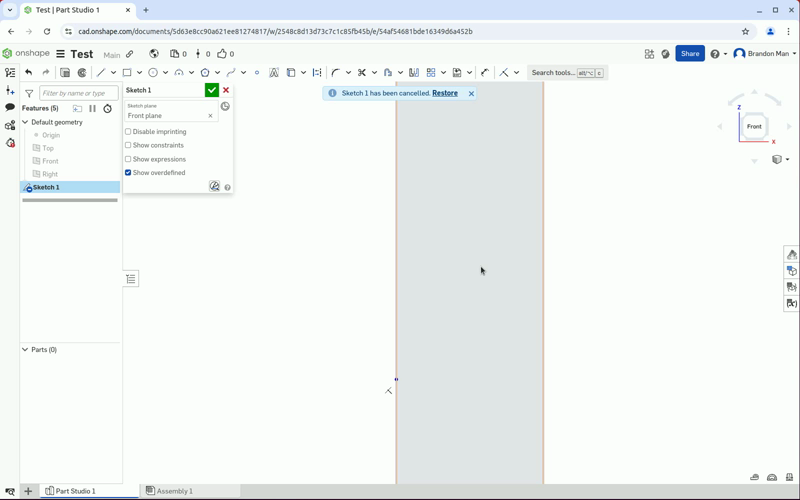
click(481, 266)
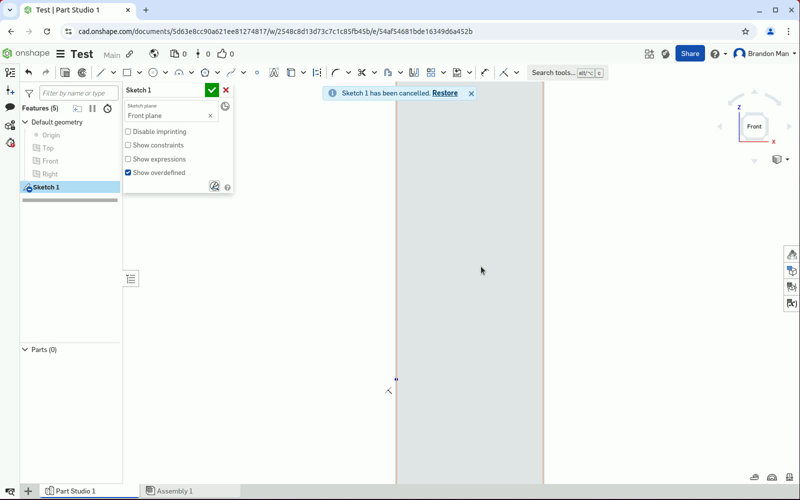
scroll(-6)
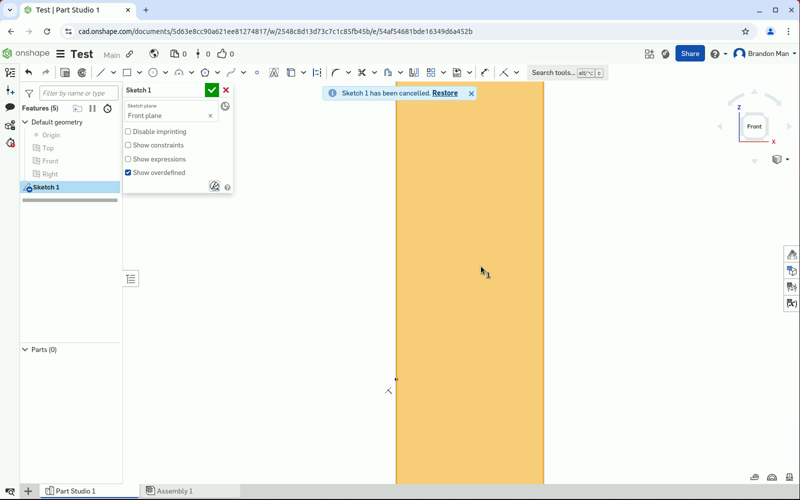
scroll(-6)
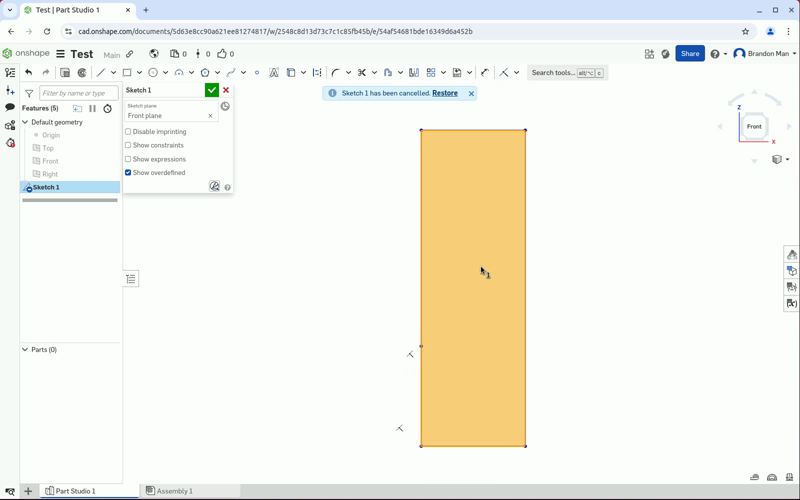
scroll(-6)
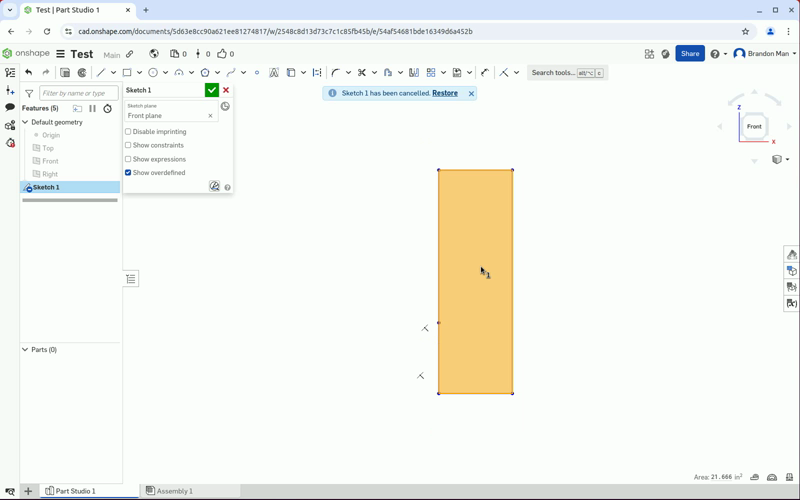
scroll(-6)
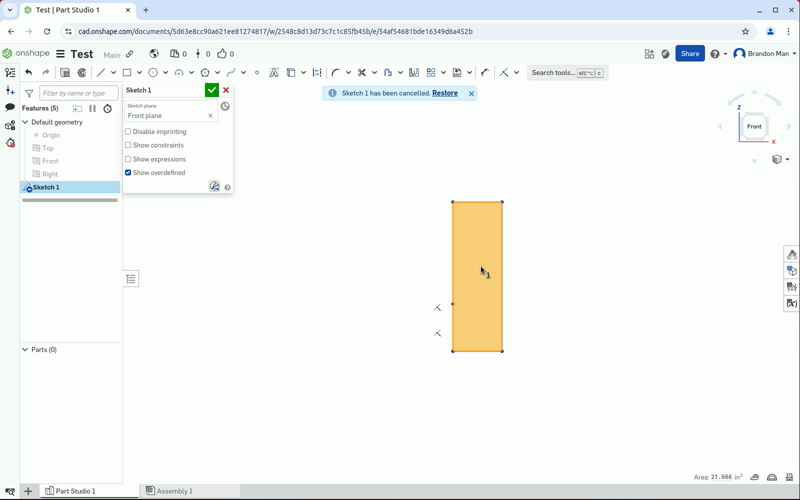
scroll(-6)
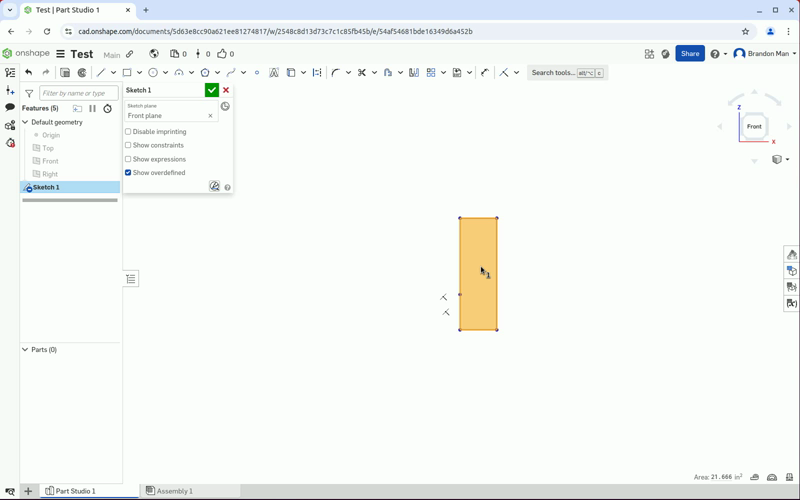
scroll(-6)
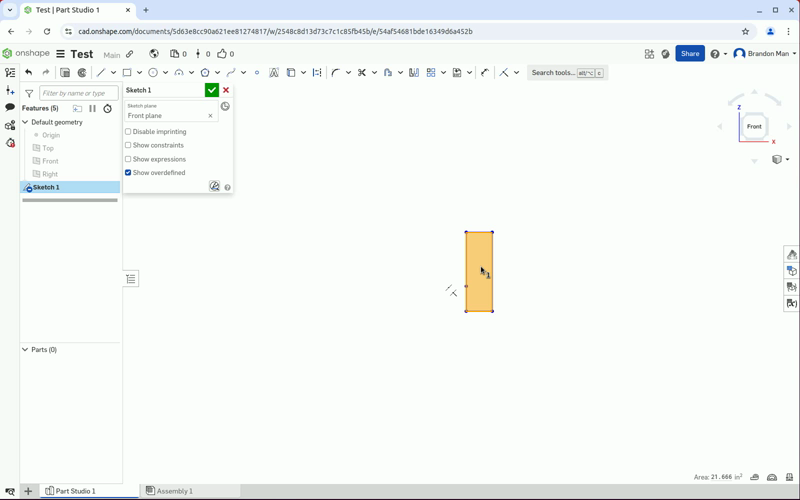
scroll(-6)
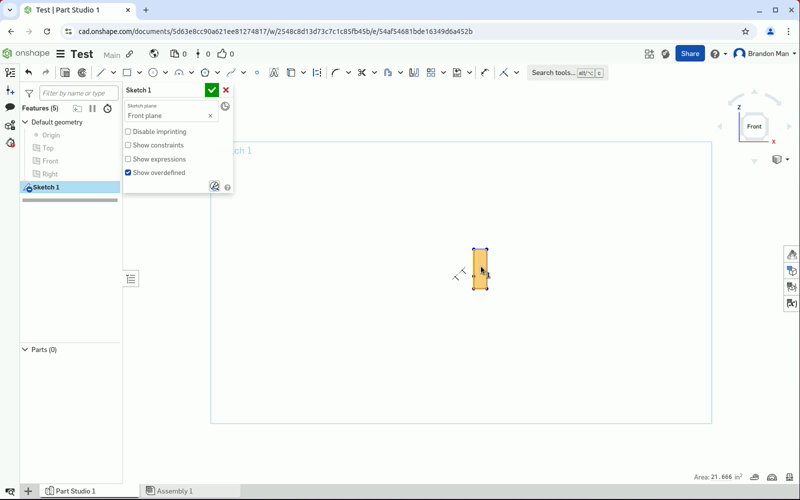
mouse_move(73, 352)
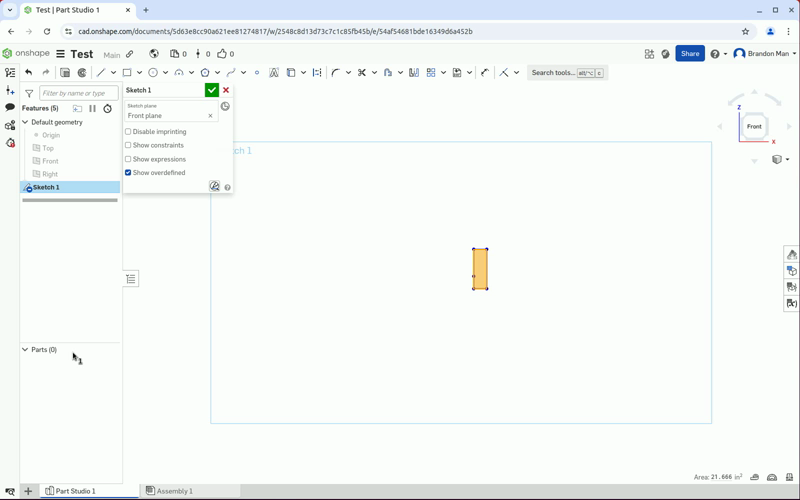
key(shift+y)
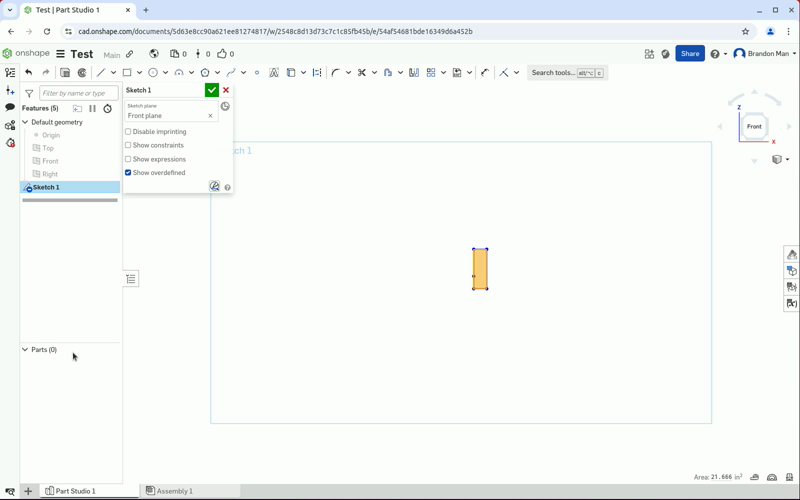
key(shift+e)
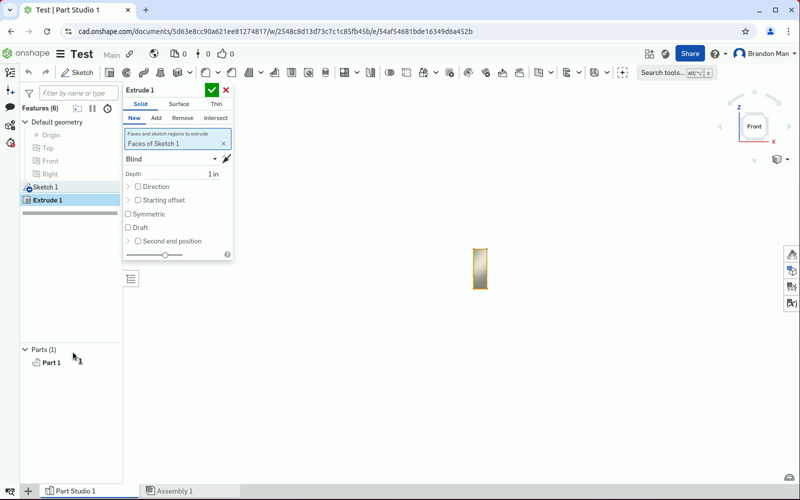
mouse_move(143, 106)
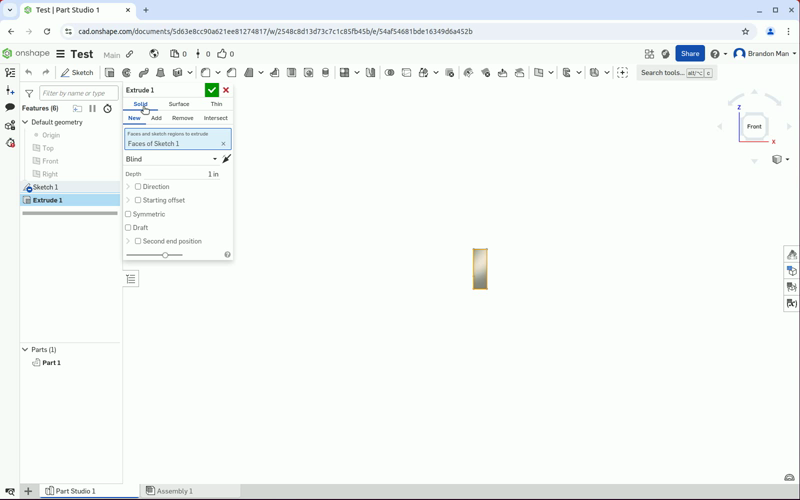
click(143, 106)
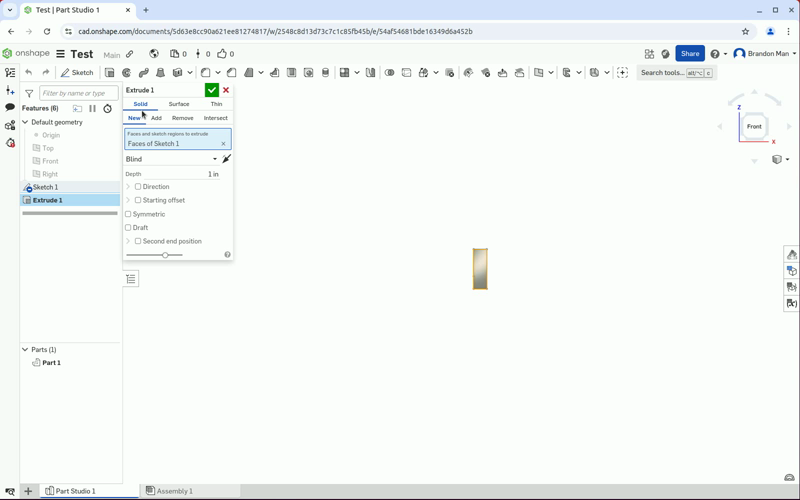
mouse_move(137, 120)
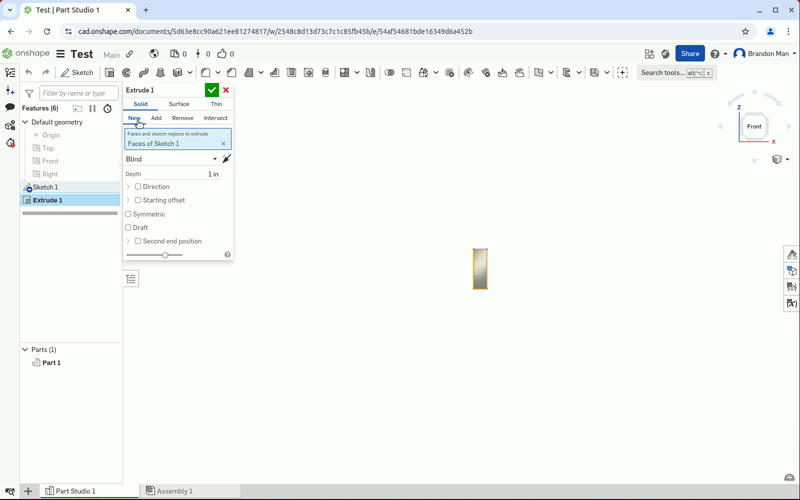
click(137, 120)
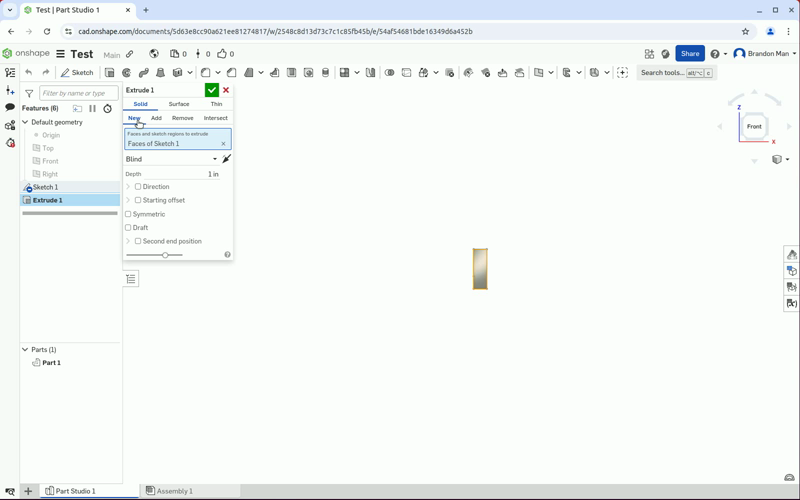
key(tab, 4)
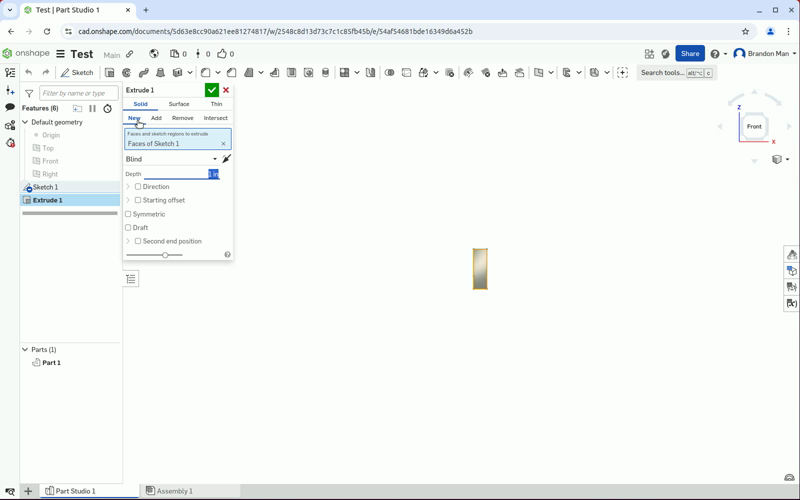
text(25.034)
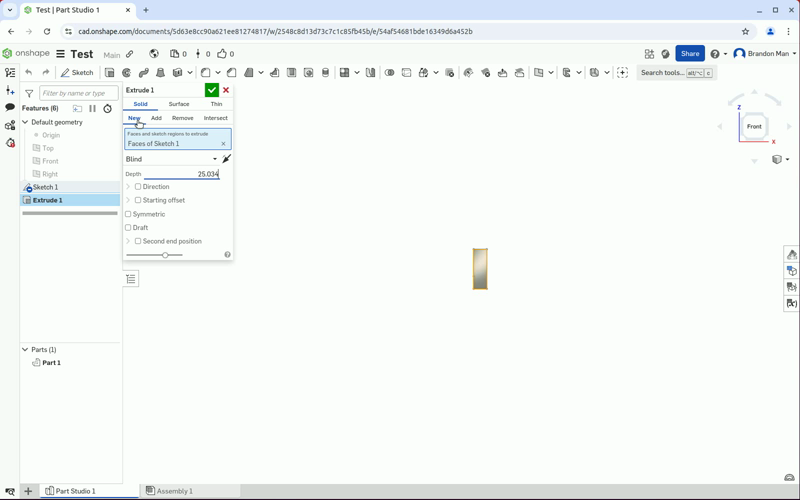
key(tab, 3)
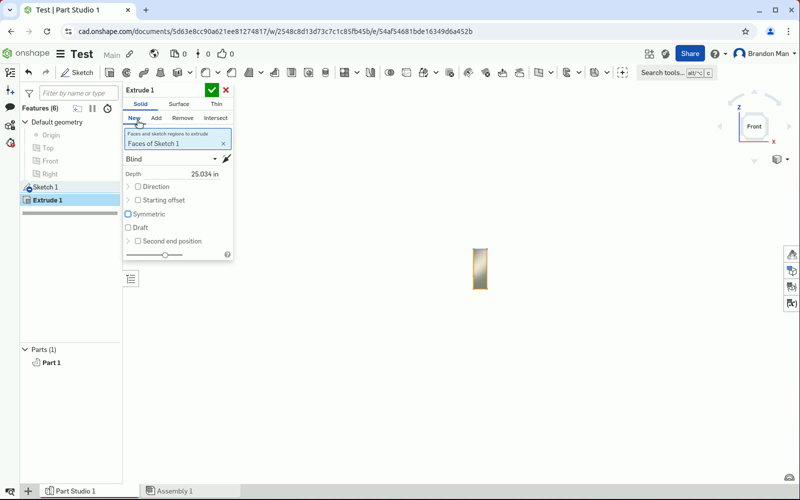
key(space)
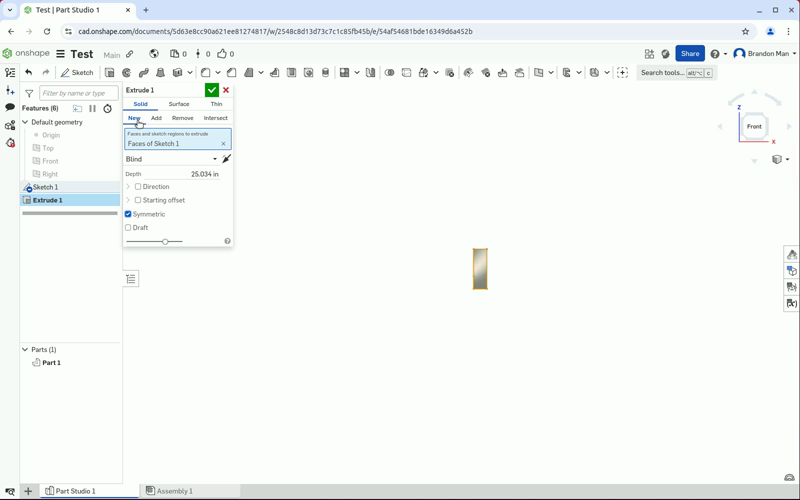
key(enter)
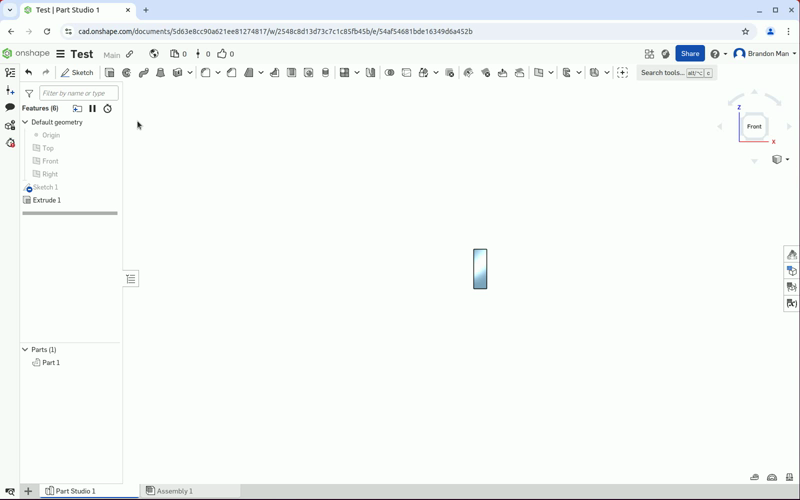
key(shift+h)
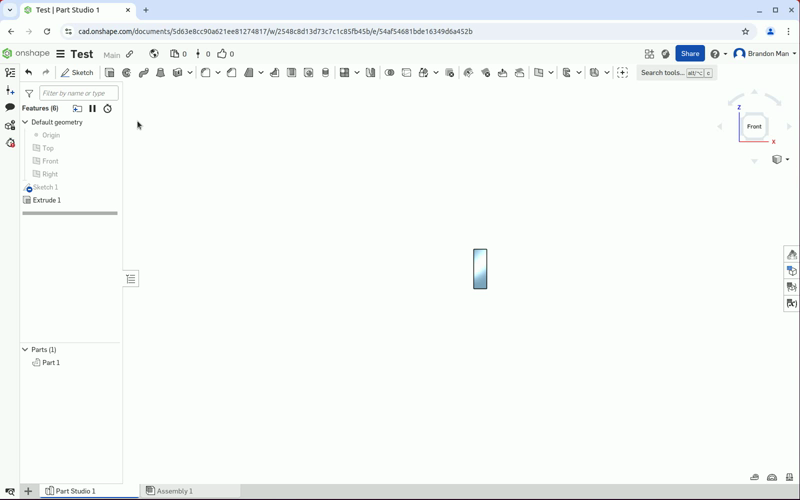
key(shift+h)
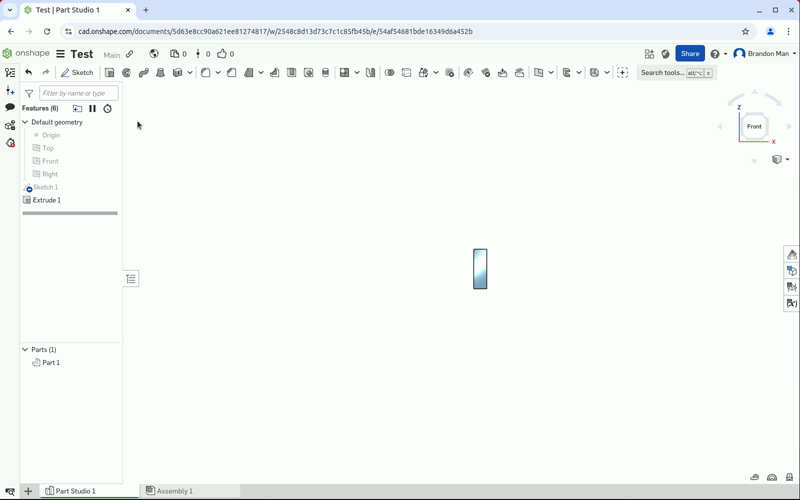
mouse_move(73, 189)
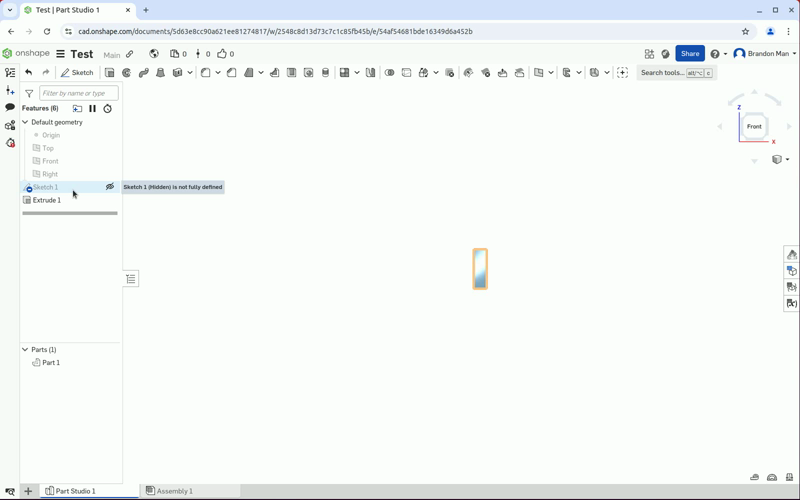
click(73, 189)
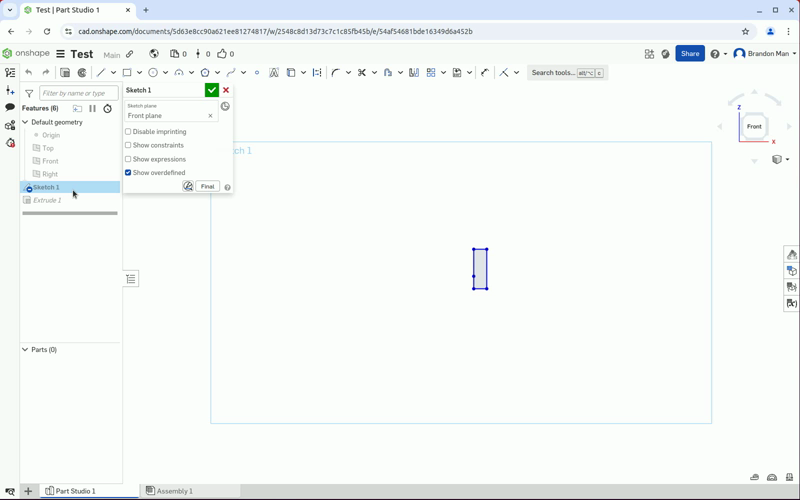
mouse_move(229, 92)
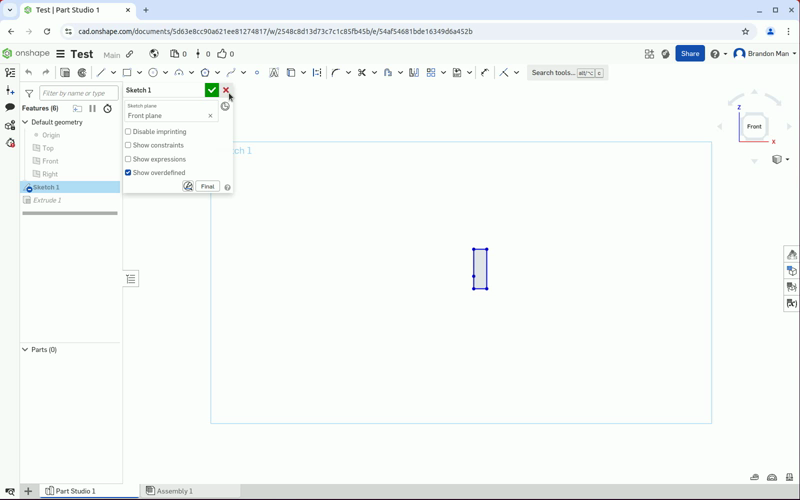
click(229, 92)
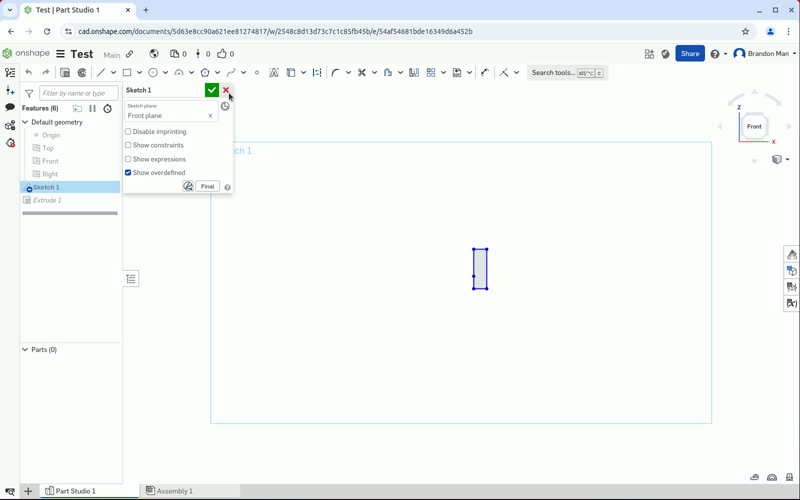
key(shift+s)
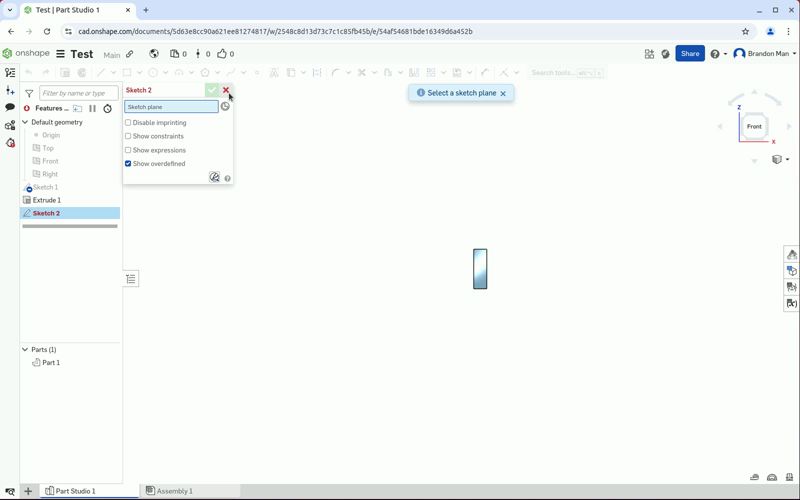
mouse_move(73, 163)
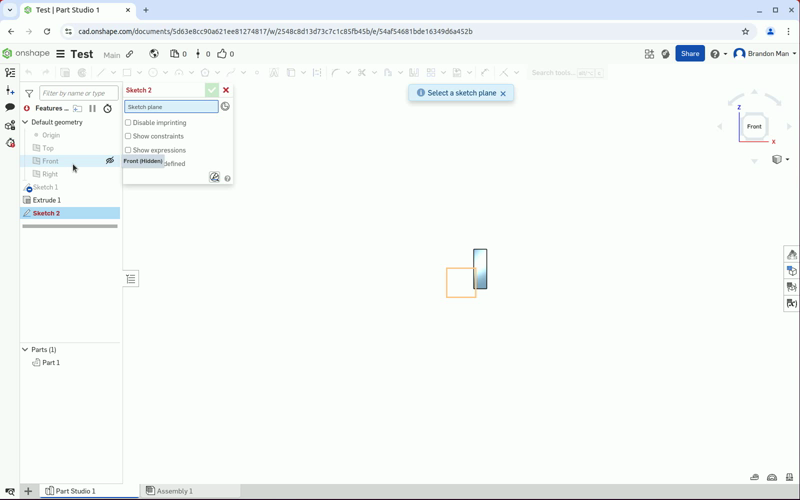
click(73, 163)
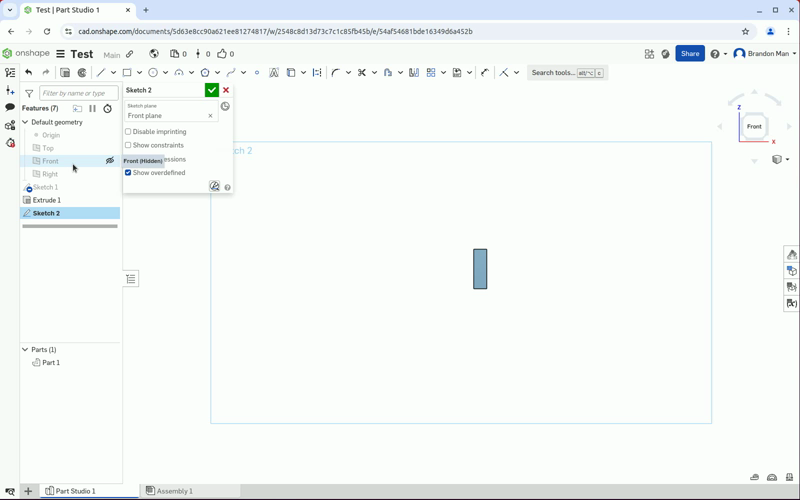
mouse_move(73, 352)
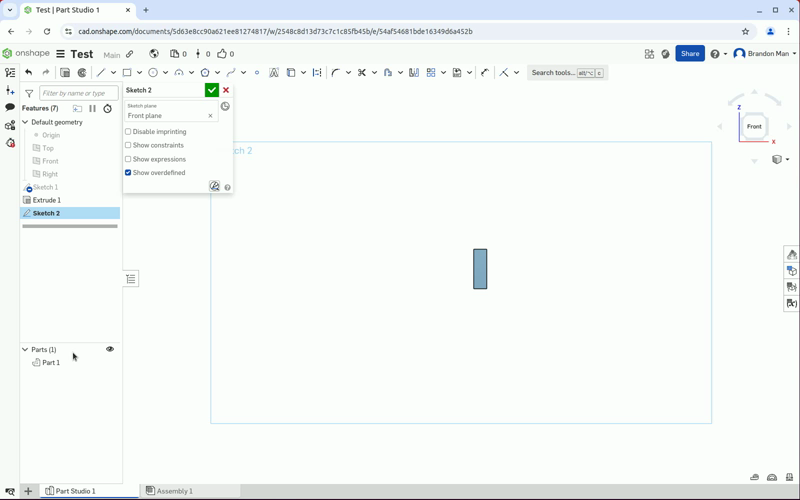
key(y)
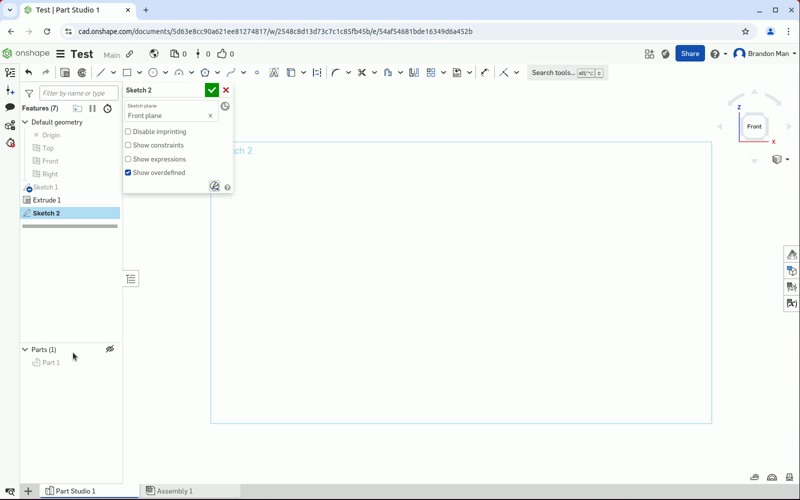
key(l)
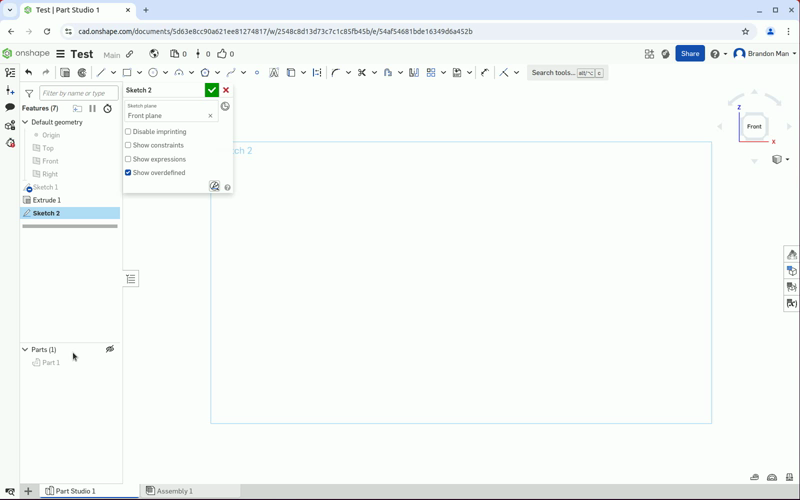
key_down(shift)
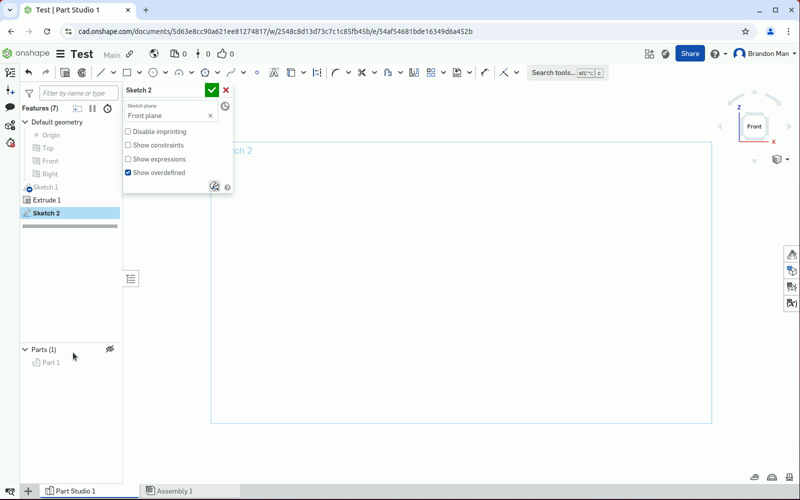
mouse_move(434, 288)
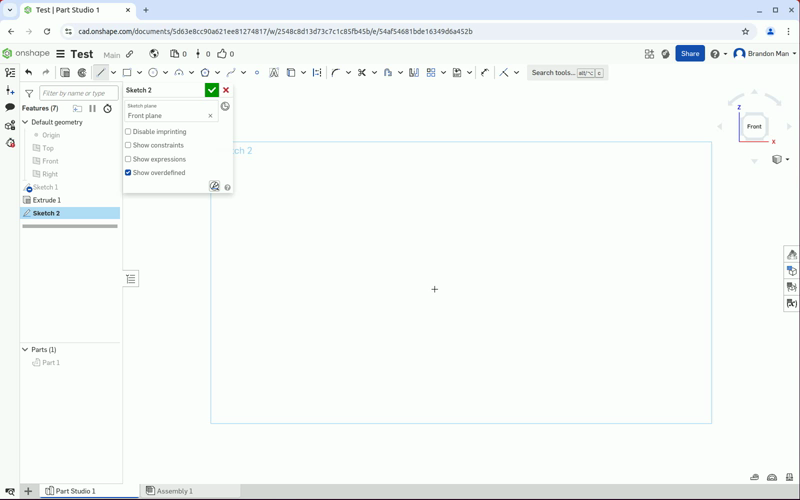
click(434, 288)
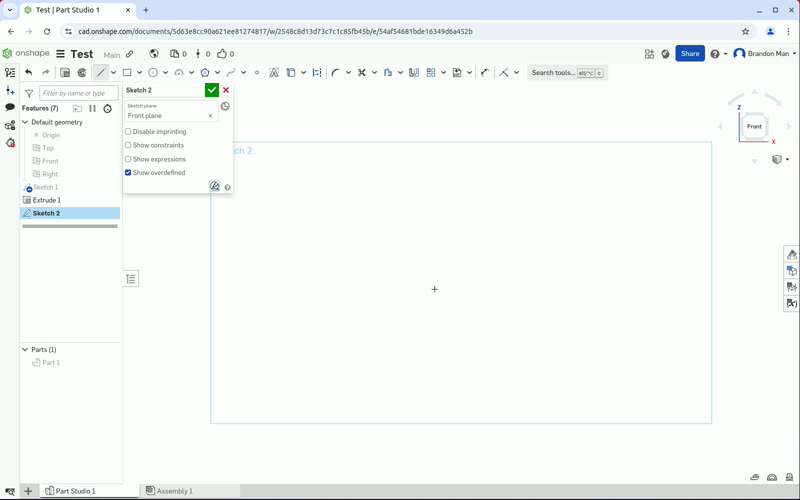
key_up(shift)
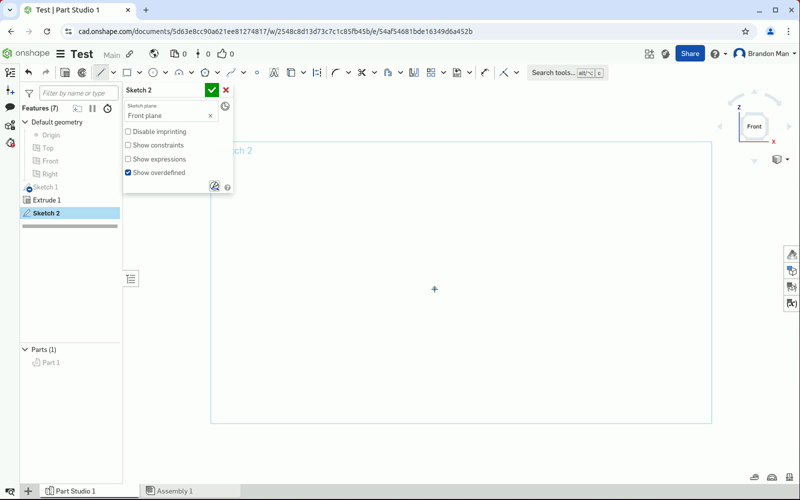
key_down(shift)
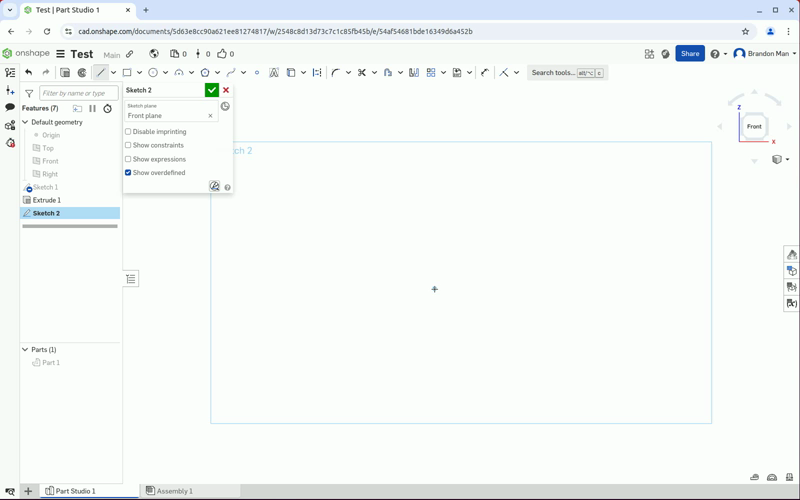
mouse_move(464, 288)
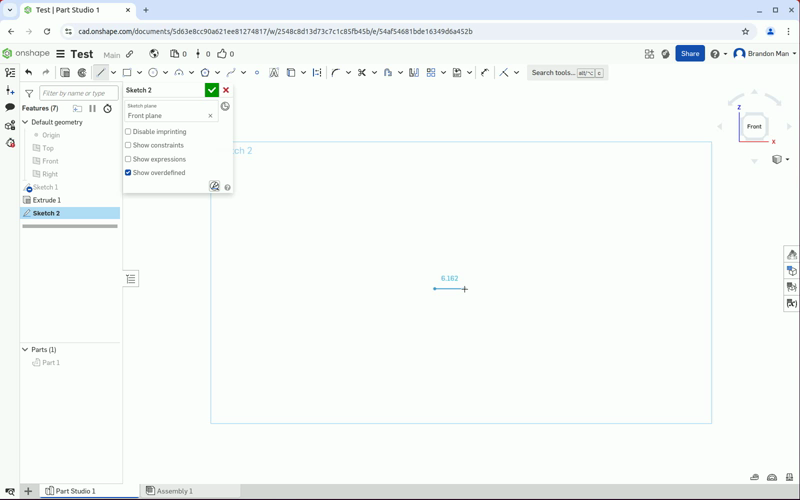
mouse_move(448, 288)
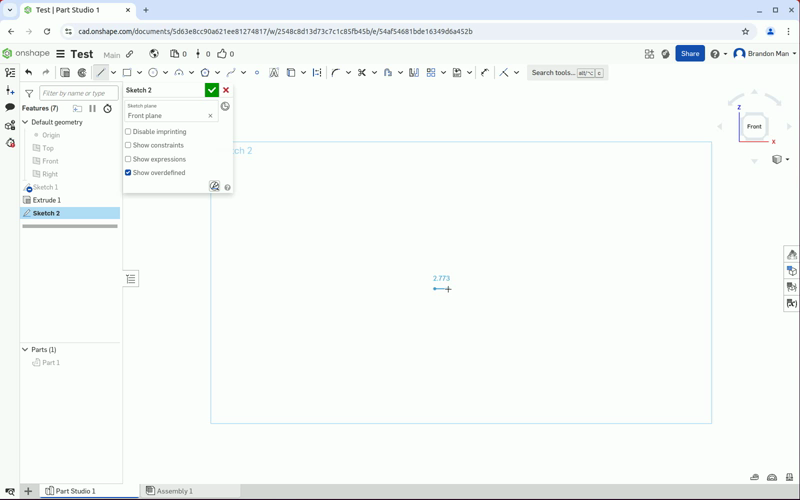
click(448, 288)
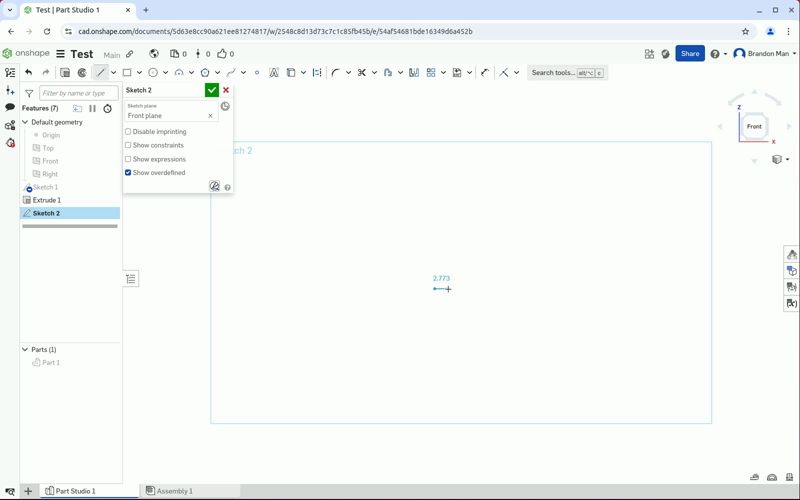
key_up(shift)
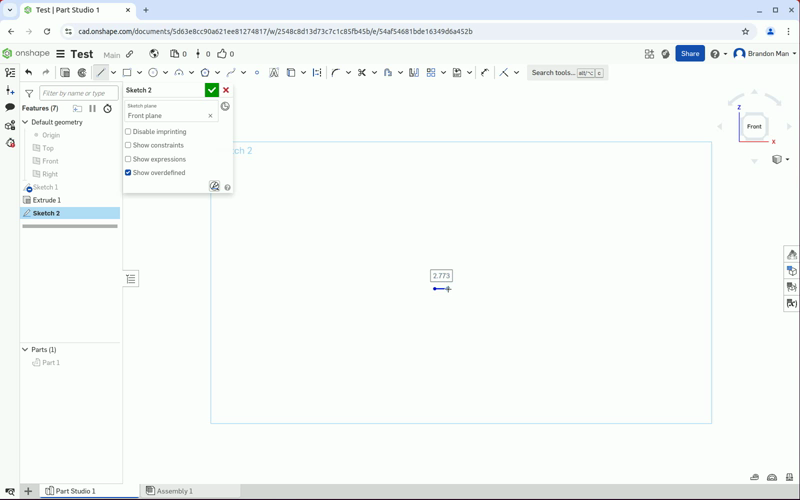
key_down(shift)
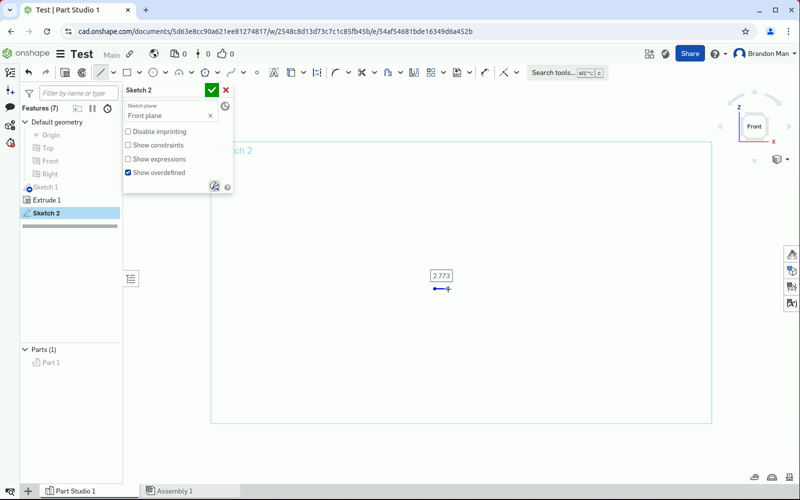
mouse_move(478, 288)
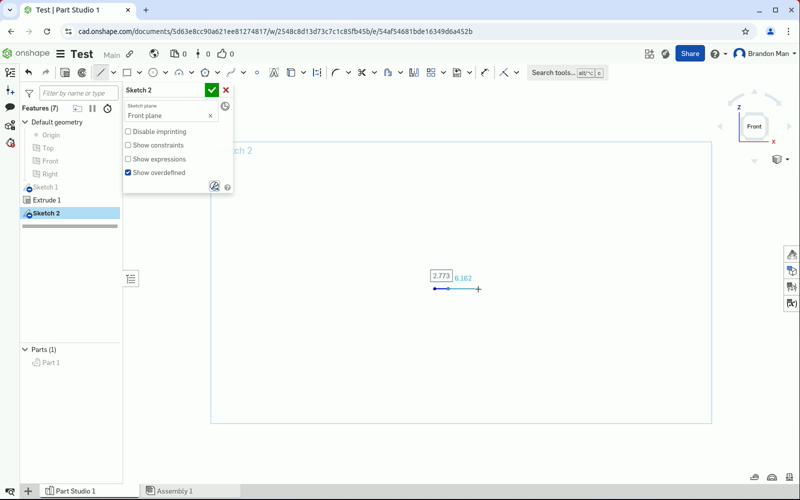
mouse_move(448, 276)
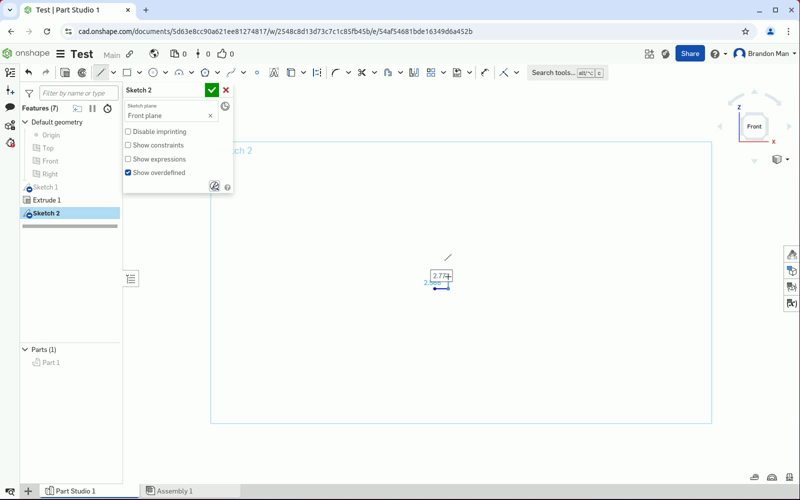
click(448, 276)
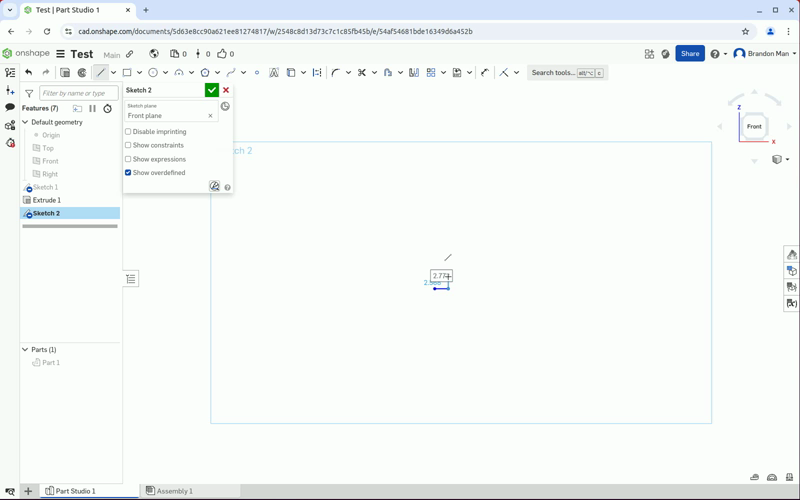
key_up(shift)
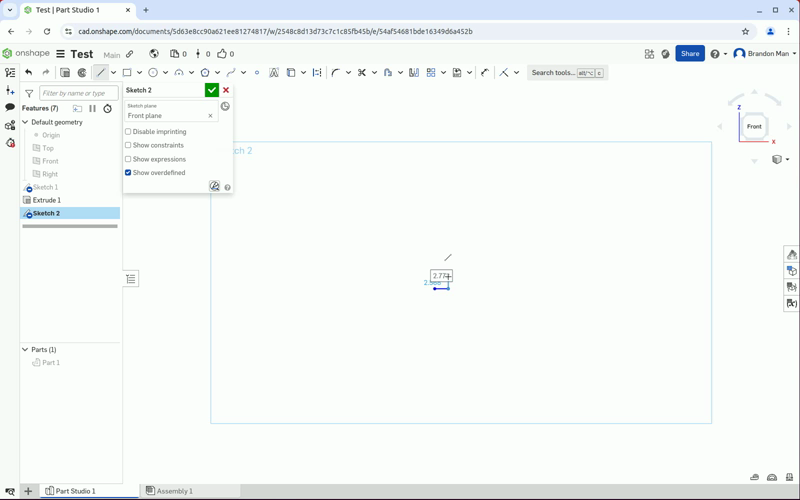
key_down(shift)
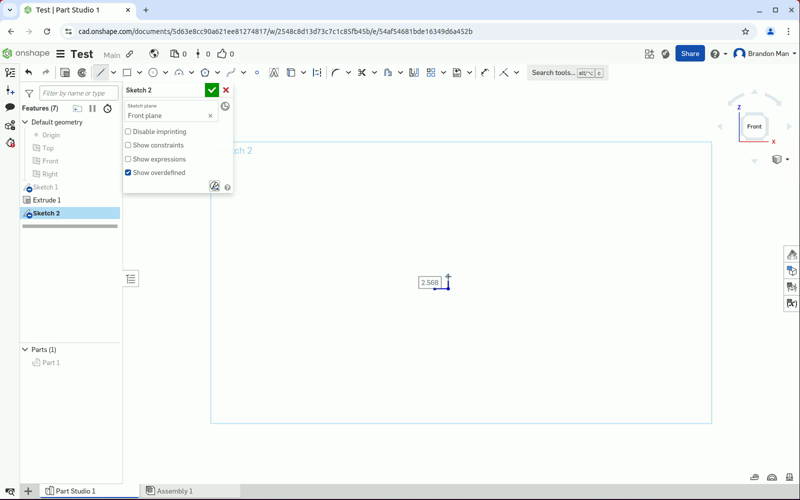
mouse_move(478, 276)
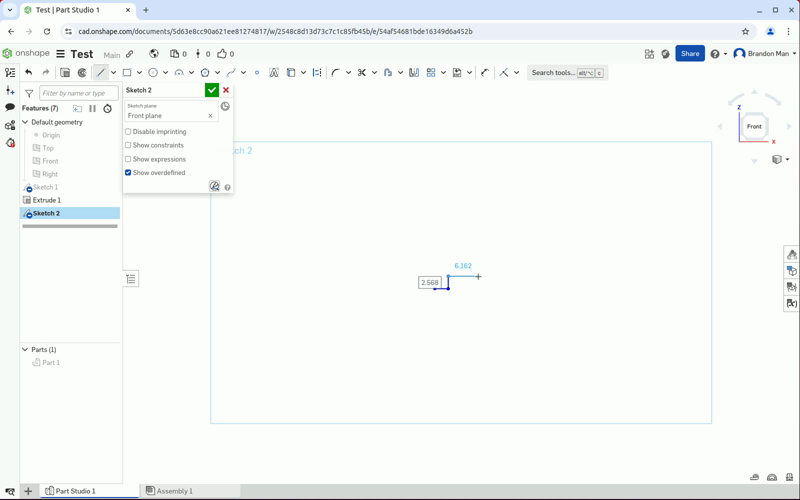
mouse_move(448, 249)
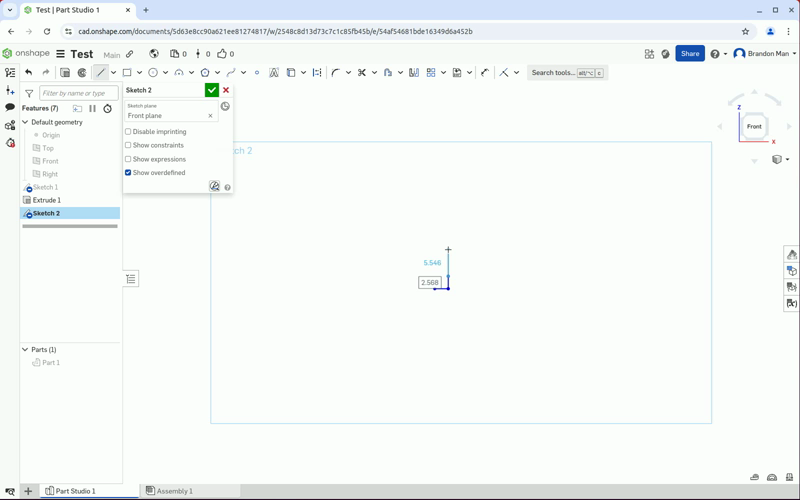
click(448, 249)
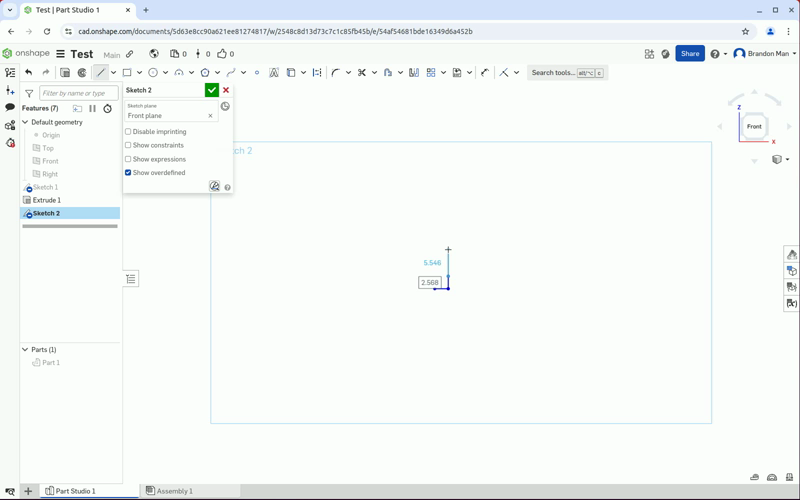
key_up(shift)
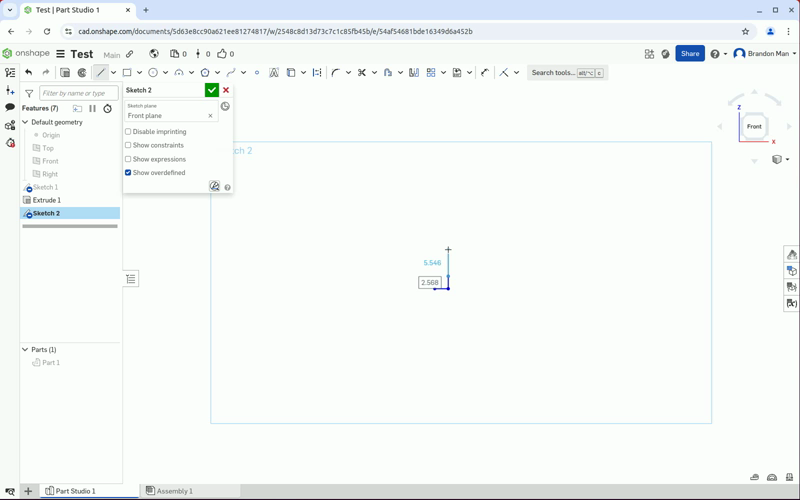
key_down(shift)
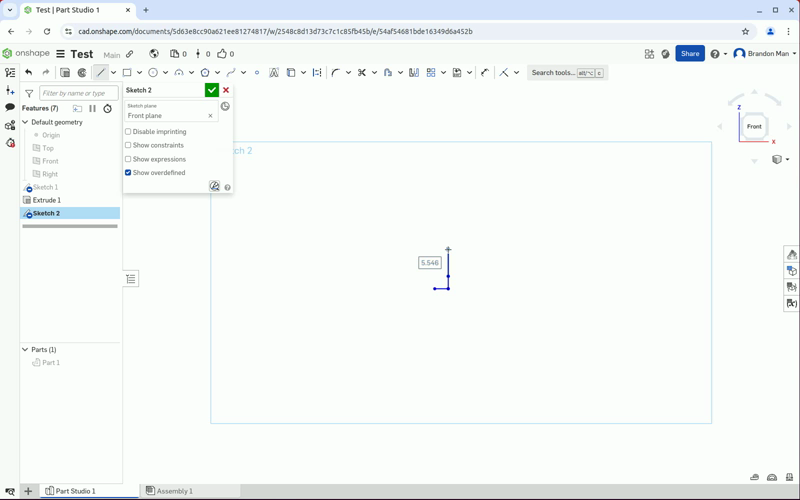
mouse_move(478, 249)
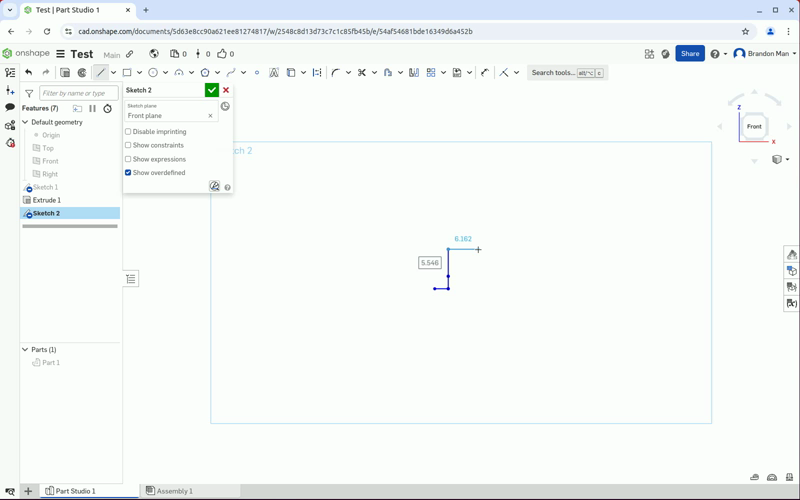
mouse_move(434, 249)
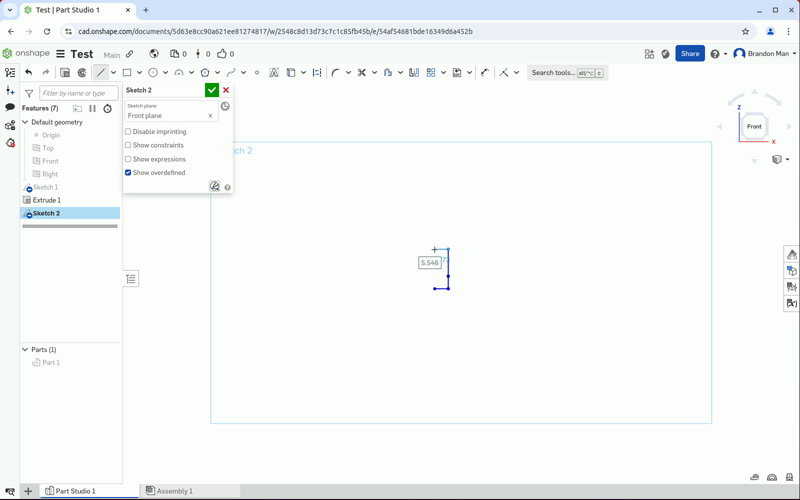
click(434, 249)
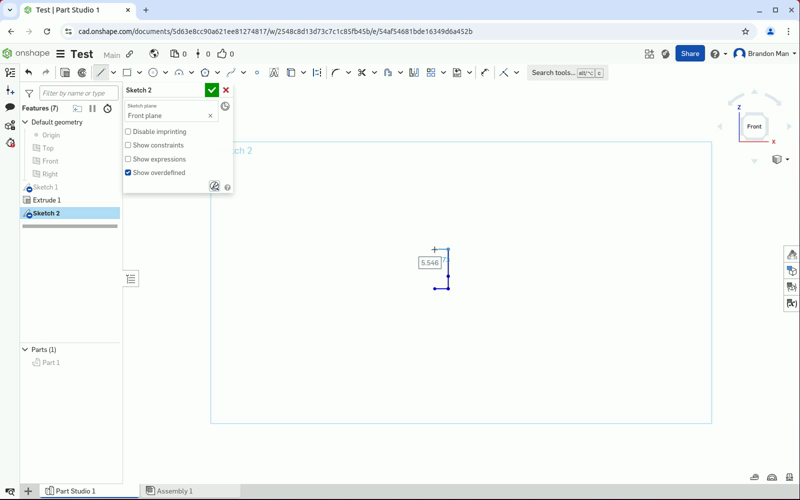
key_up(shift)
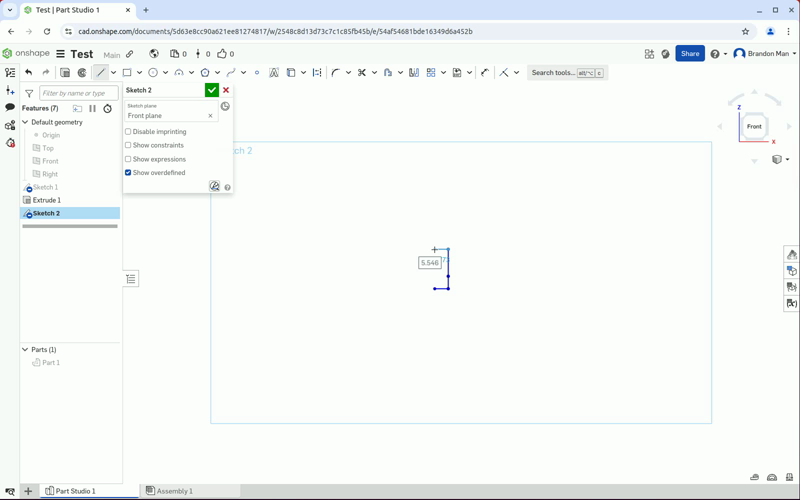
mouse_move(464, 249)
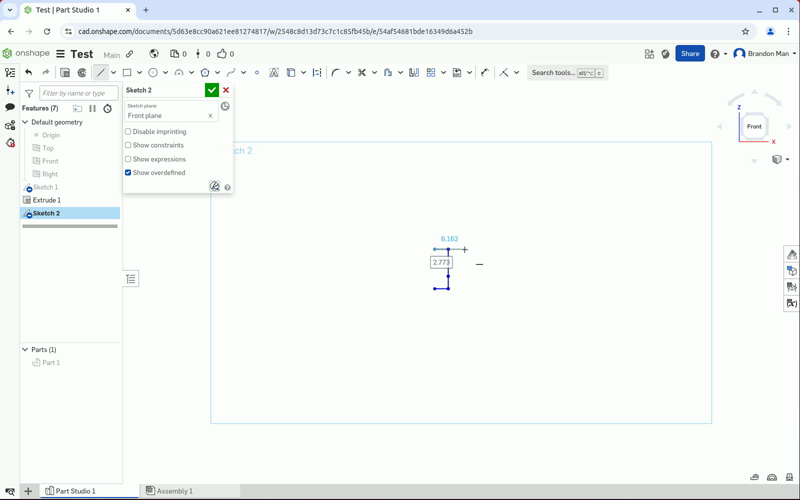
key_down(shift)
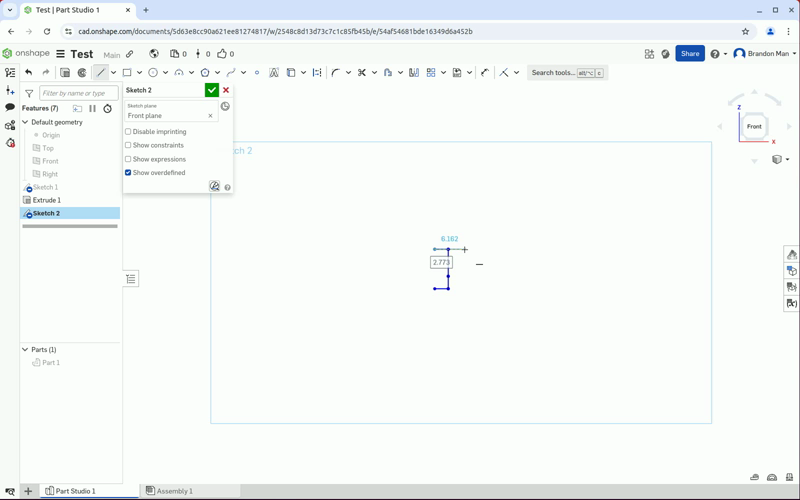
mouse_move(434, 288)
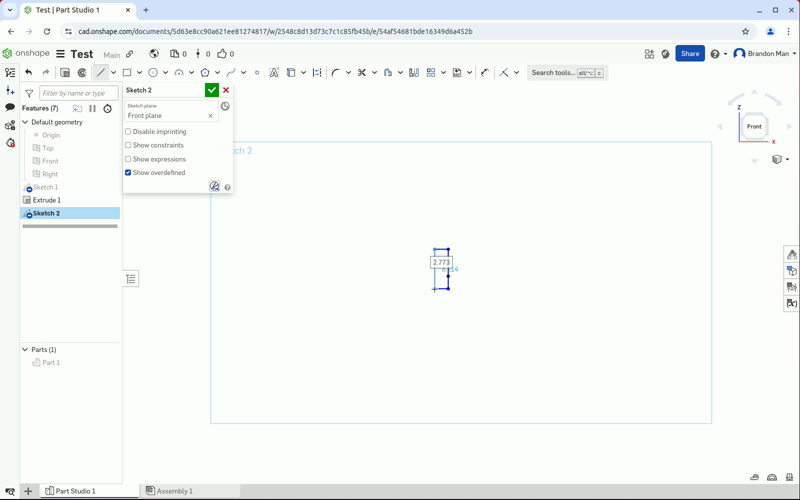
key_up(shift)
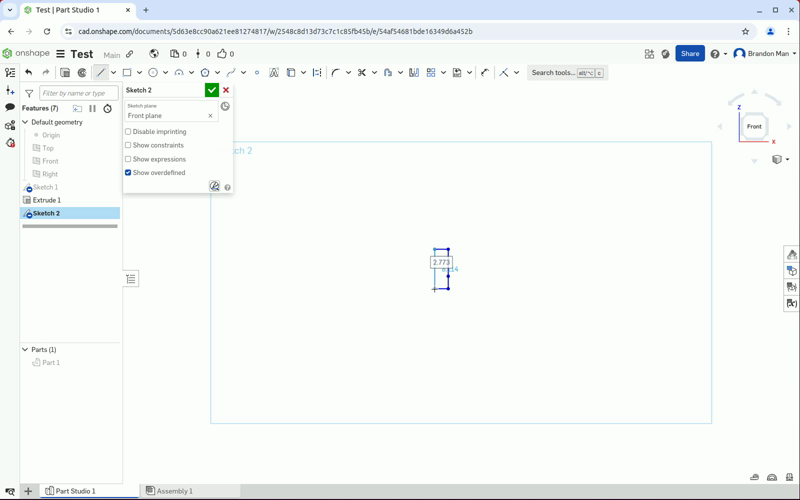
click(434, 288)
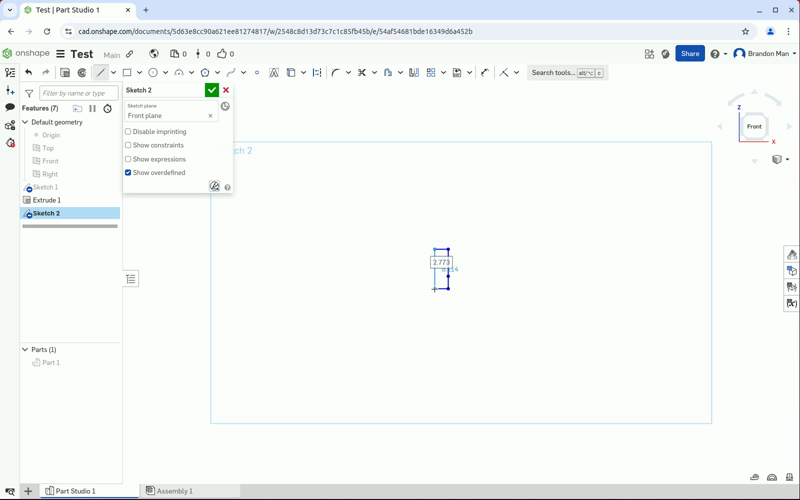
key(esc)
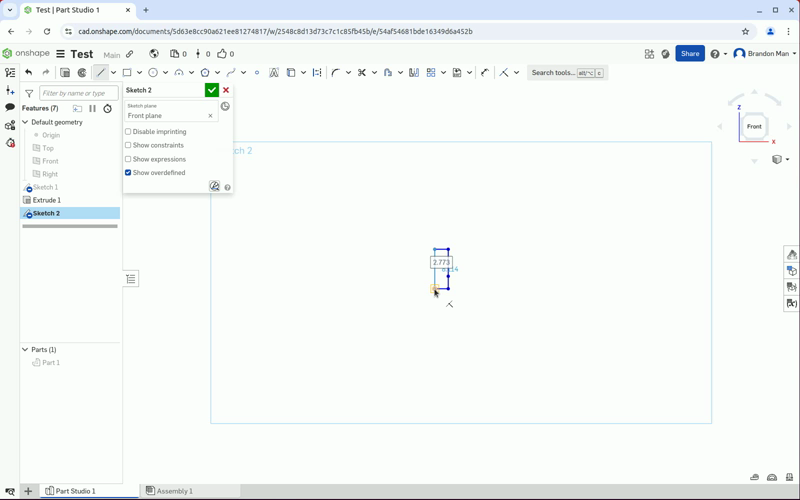
mouse_move(439, 250)
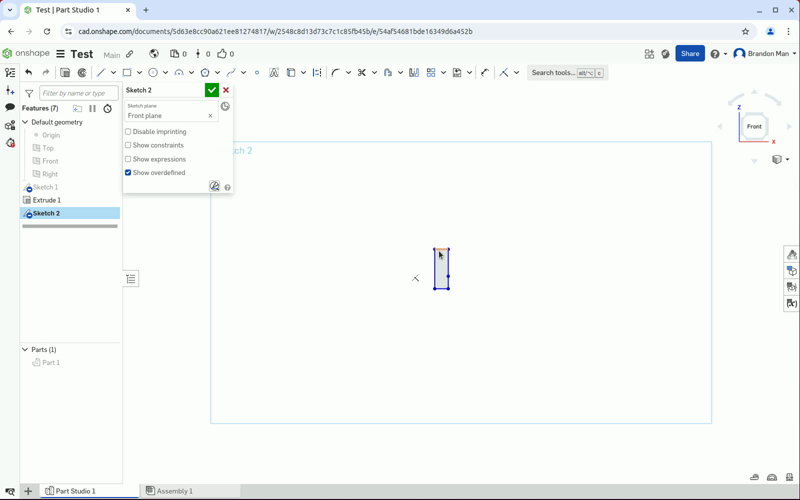
scroll(6)
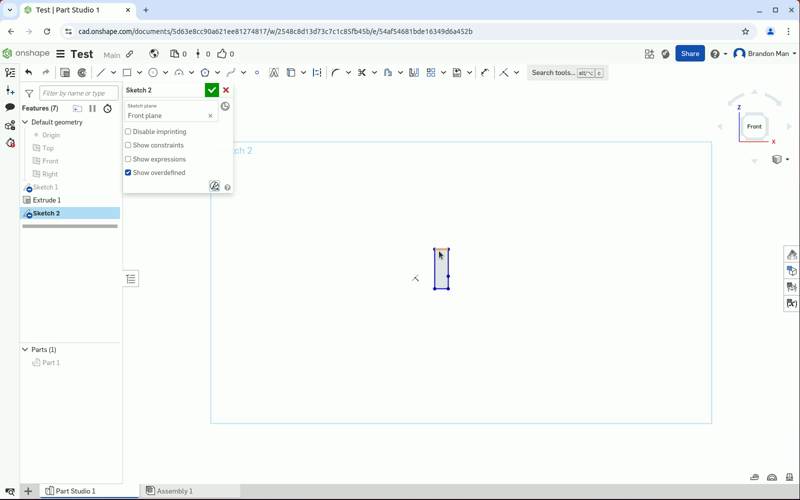
scroll(6)
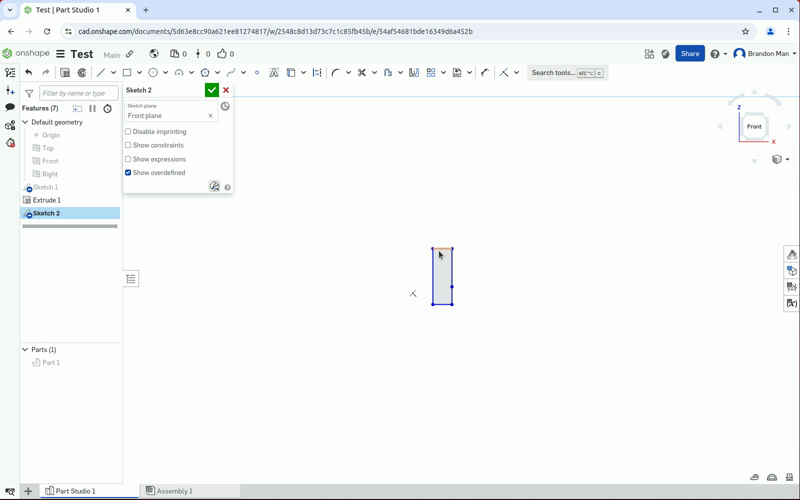
scroll(6)
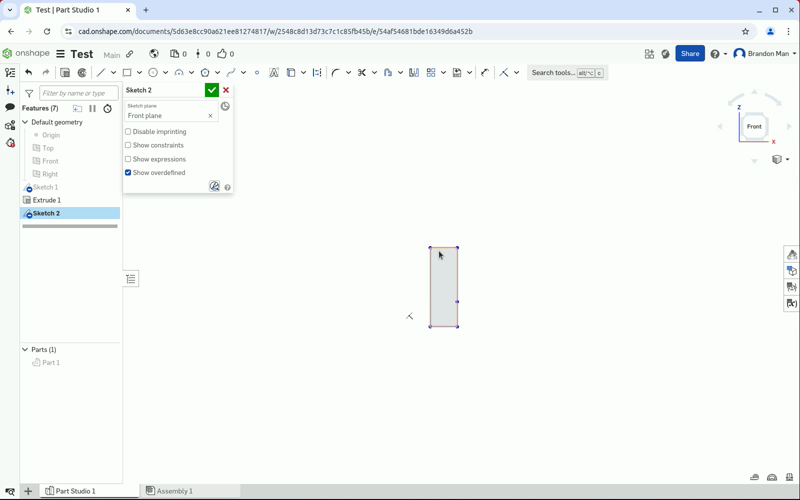
scroll(6)
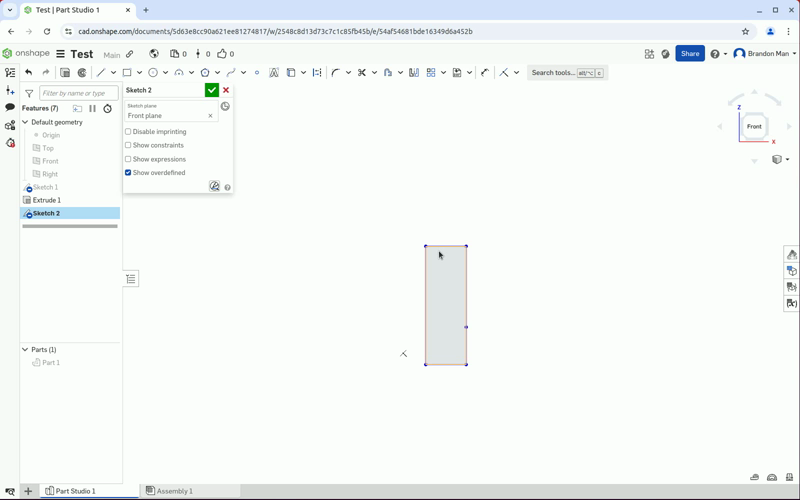
scroll(6)
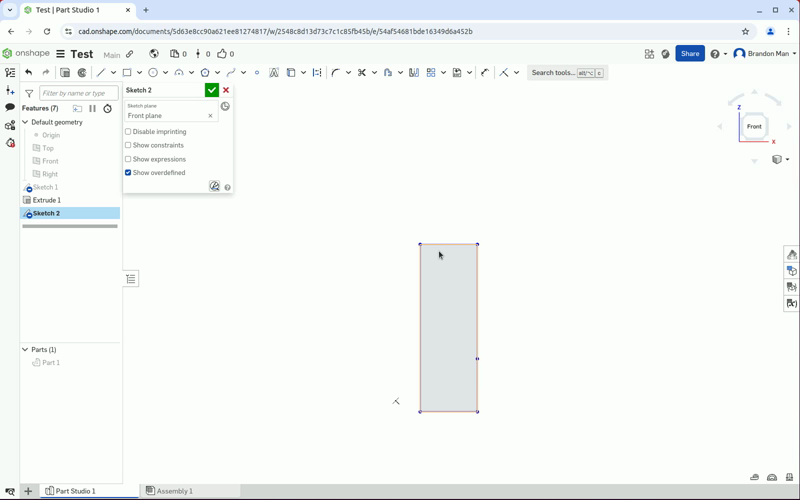
scroll(6)
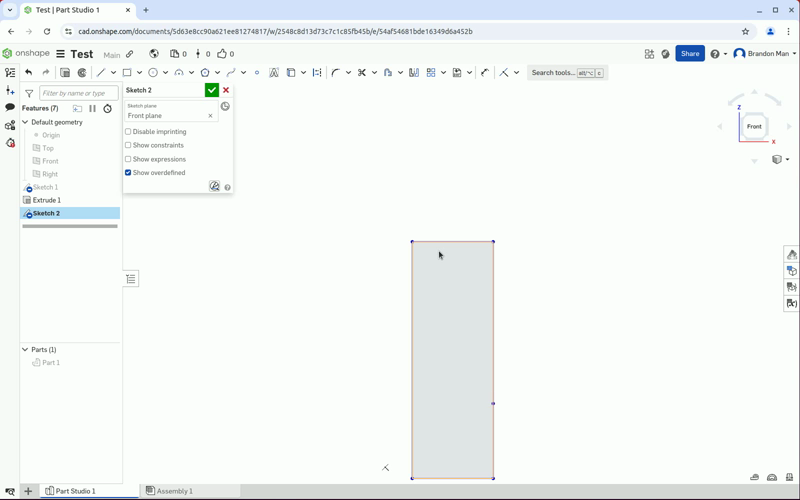
scroll(6)
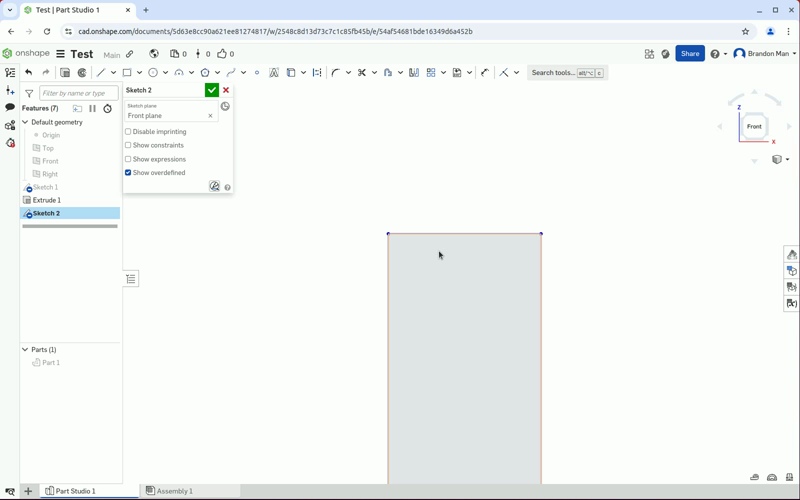
click(439, 250)
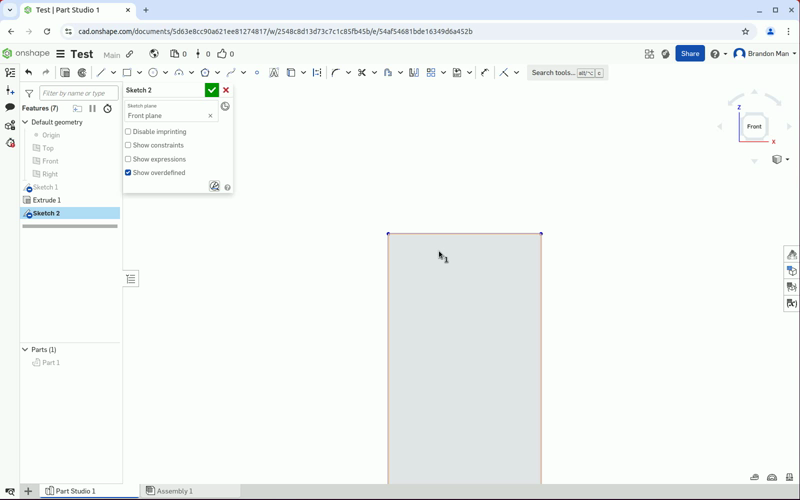
scroll(-6)
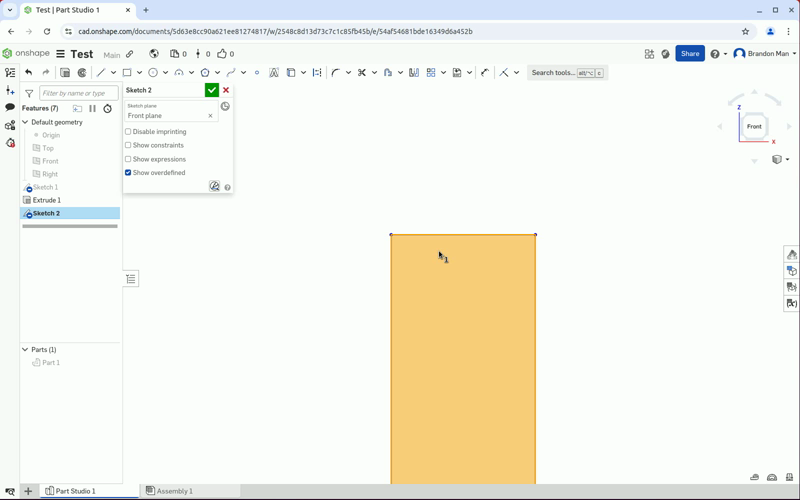
scroll(-6)
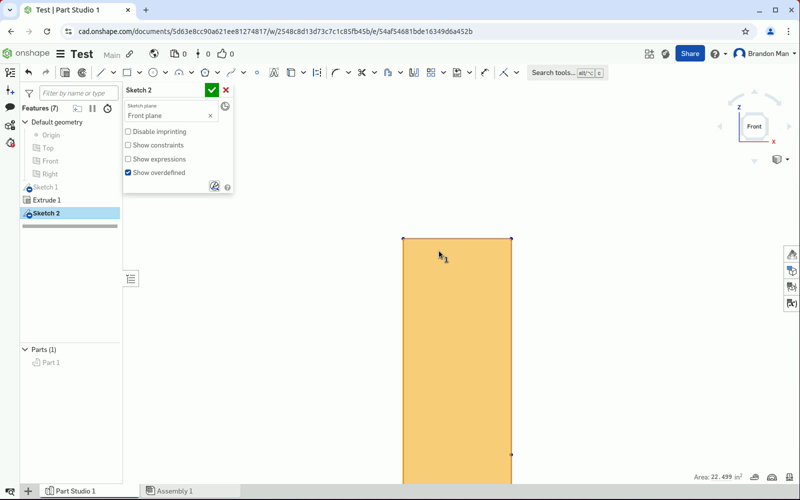
scroll(-6)
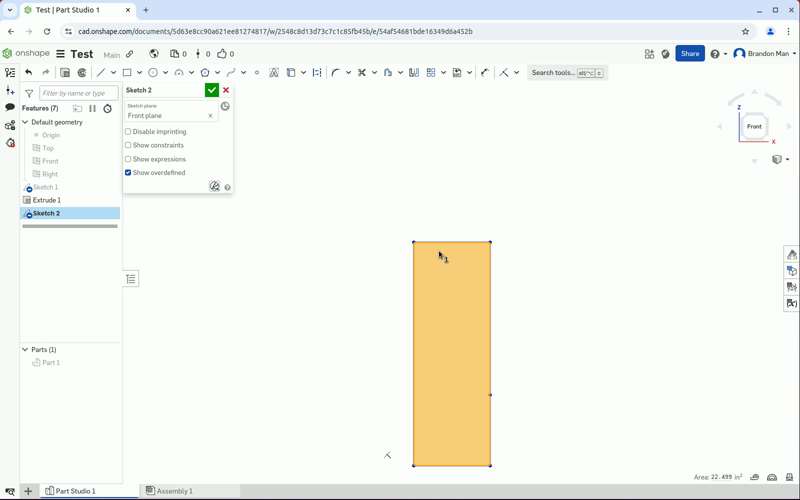
scroll(-6)
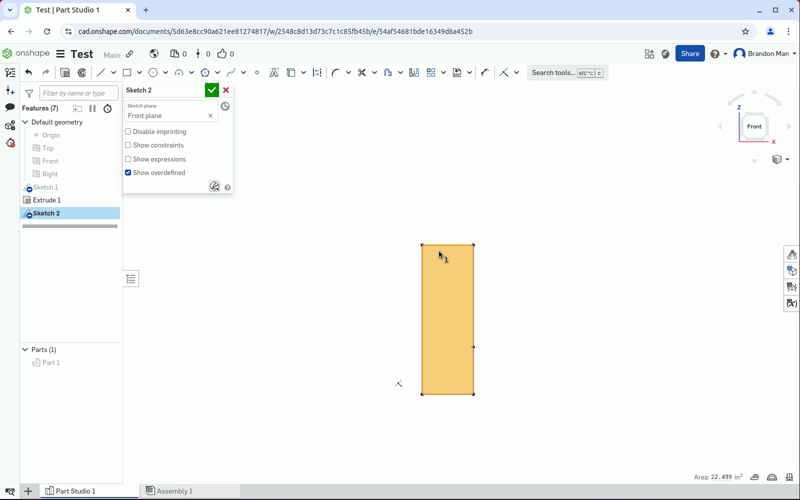
scroll(-6)
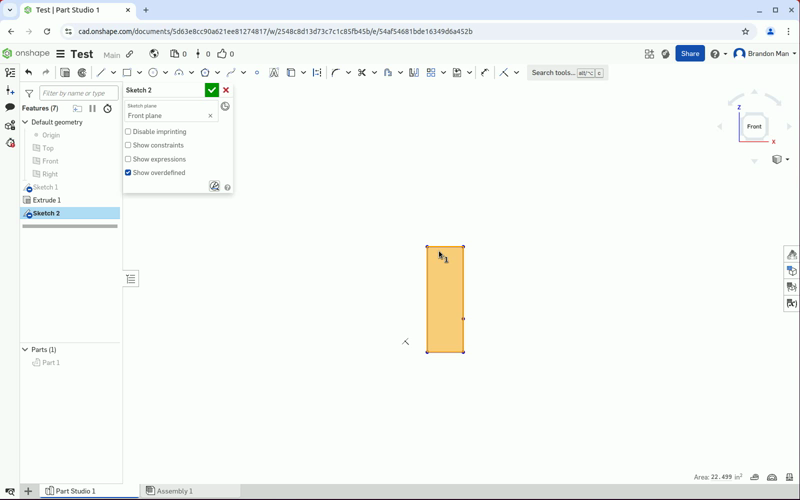
scroll(-6)
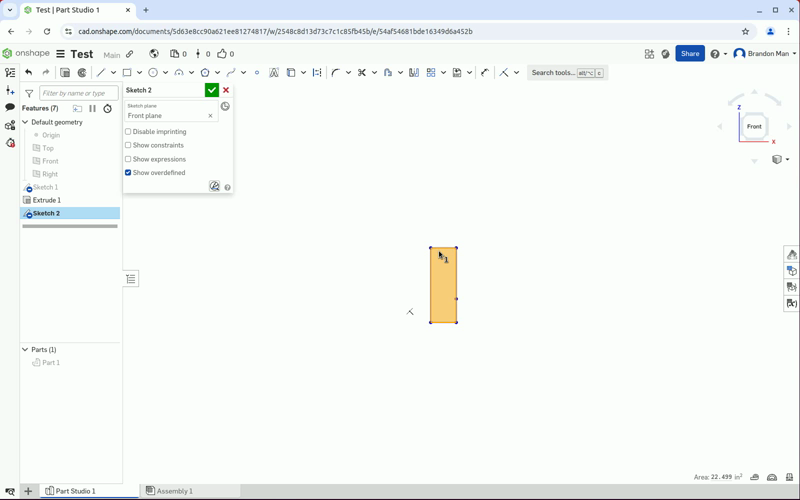
scroll(-6)
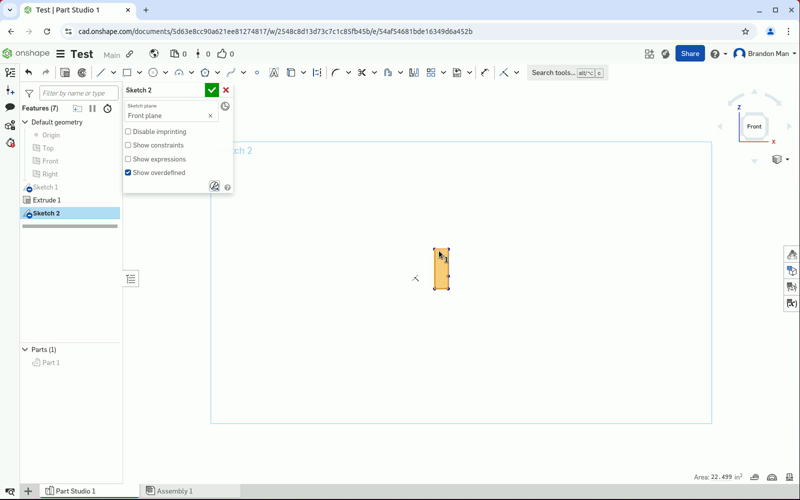
mouse_move(73, 352)
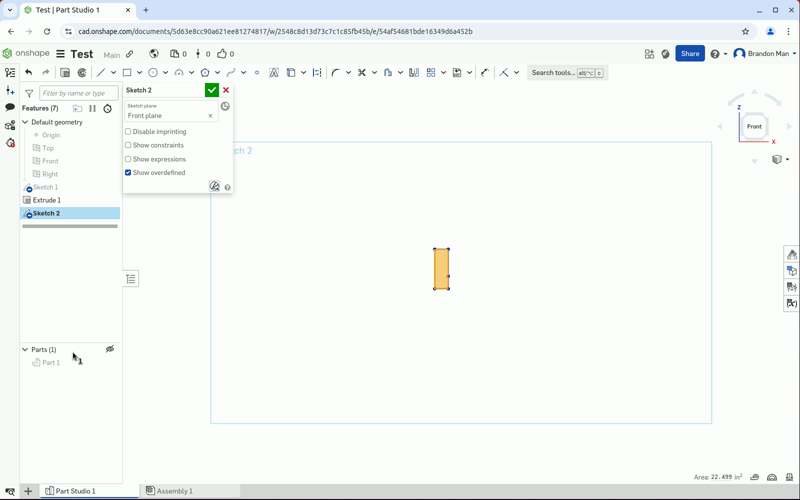
key(shift+y)
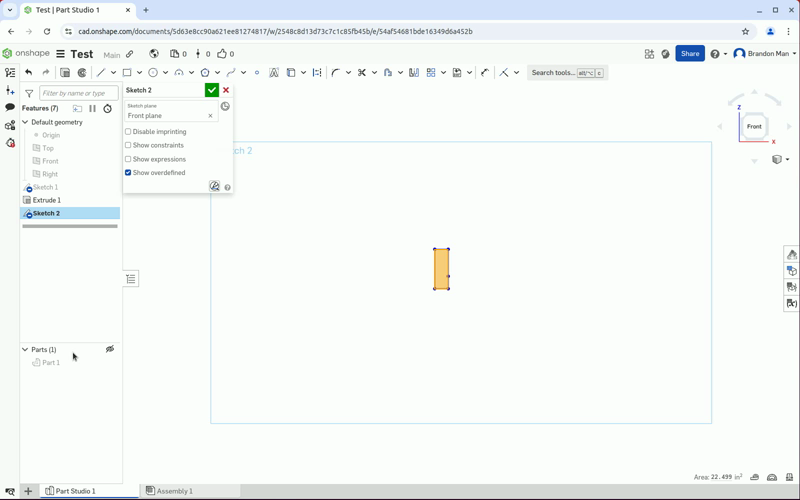
key(shift+e)
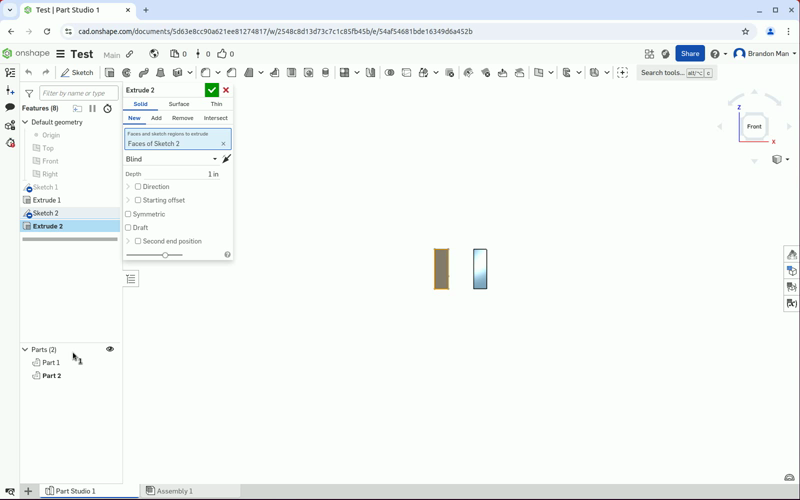
mouse_move(143, 106)
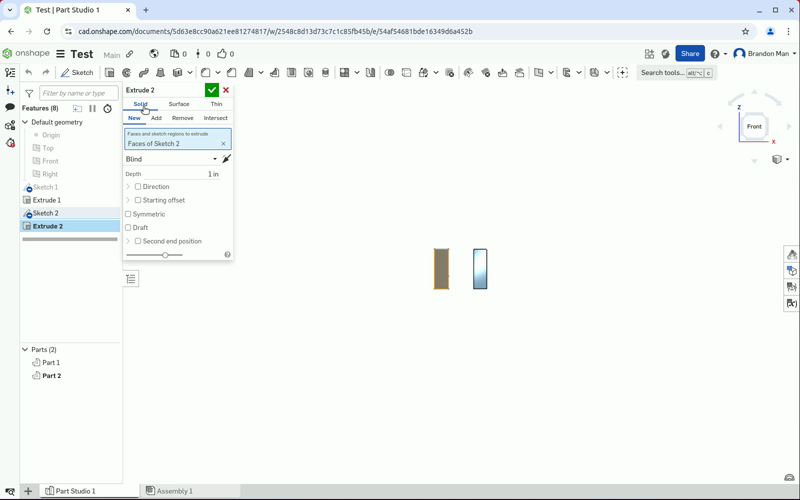
click(143, 106)
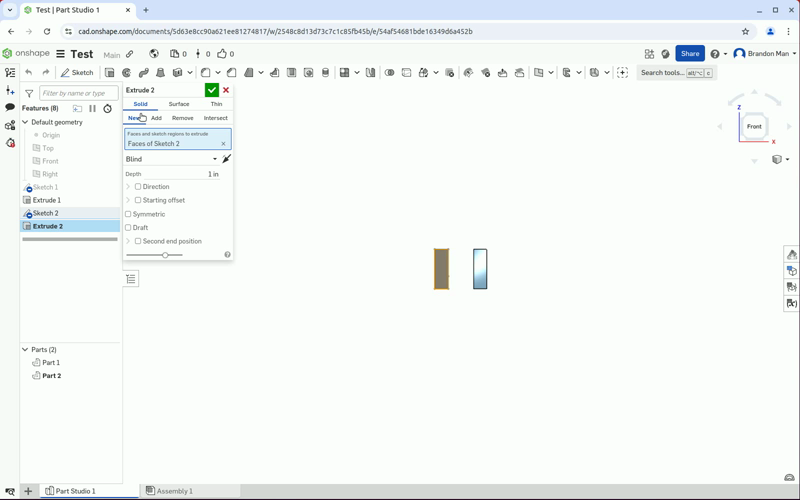
mouse_move(137, 120)
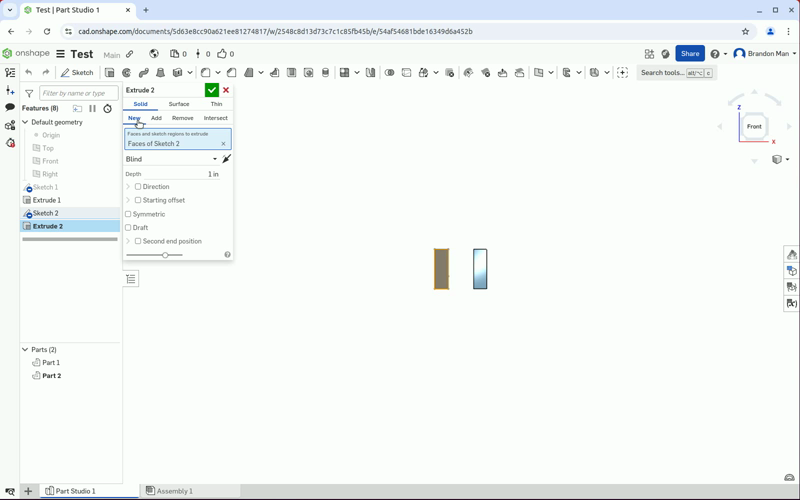
click(137, 120)
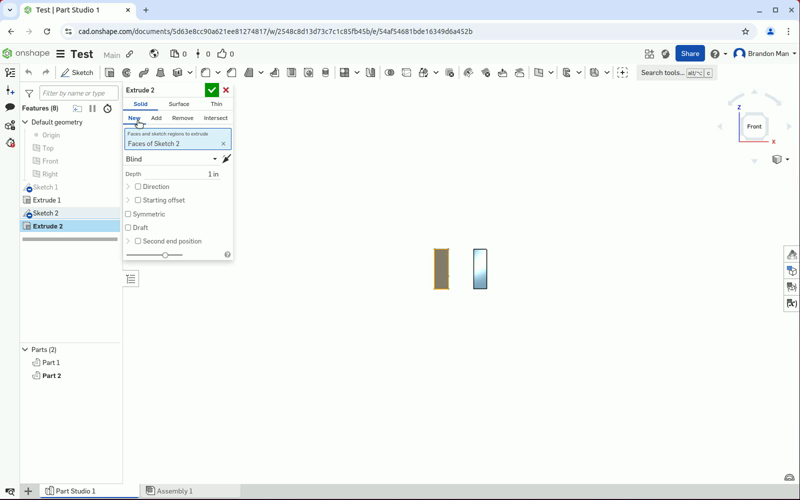
key(tab, 4)
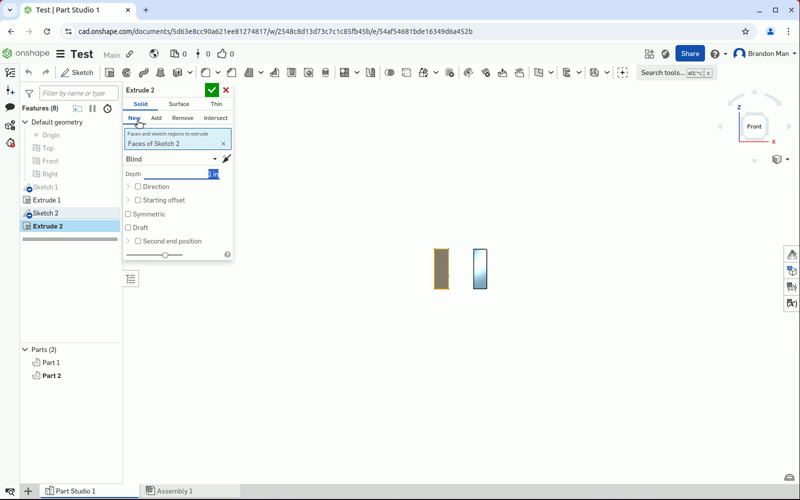
text(25.034)
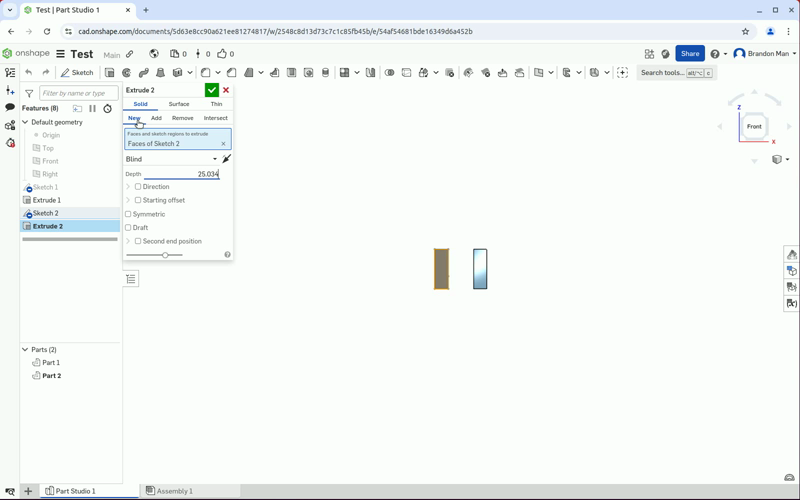
key(tab, 3)
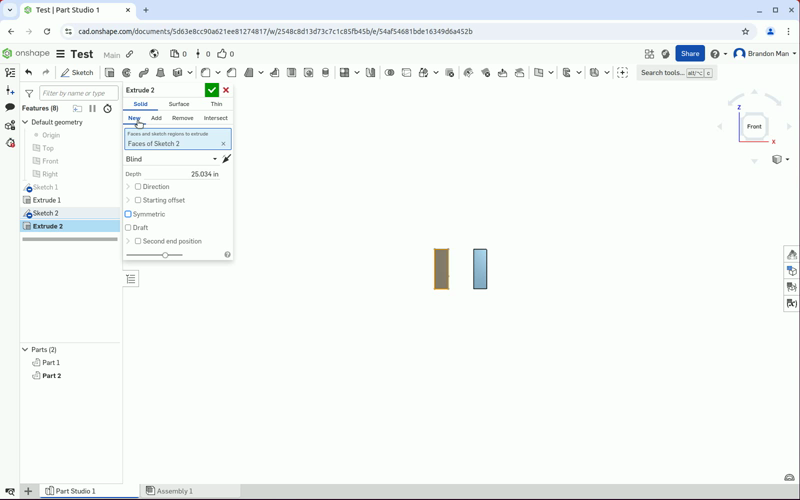
key(space)
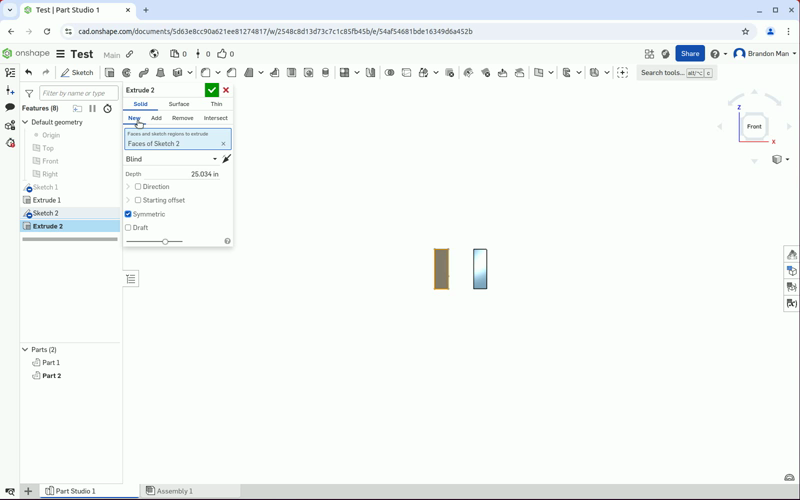
key(enter)
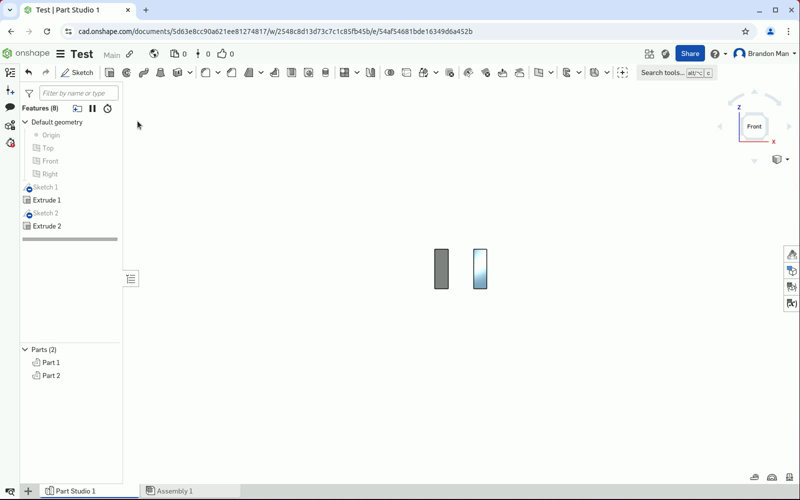
key(shift+h)
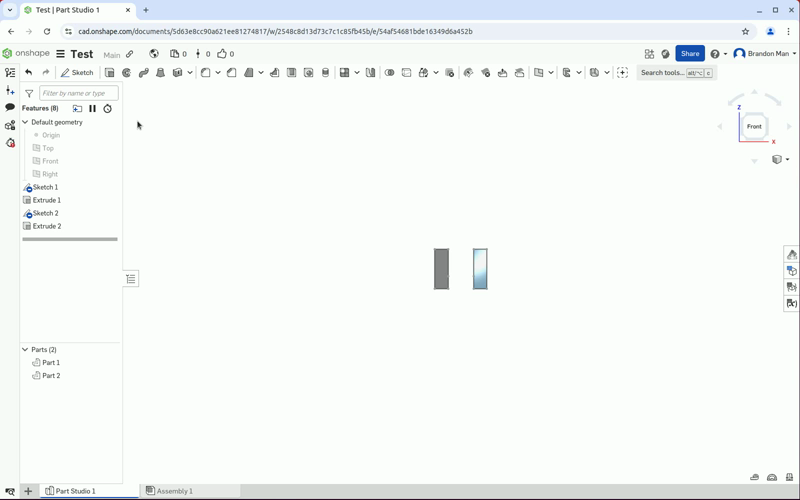
key(shift+h)
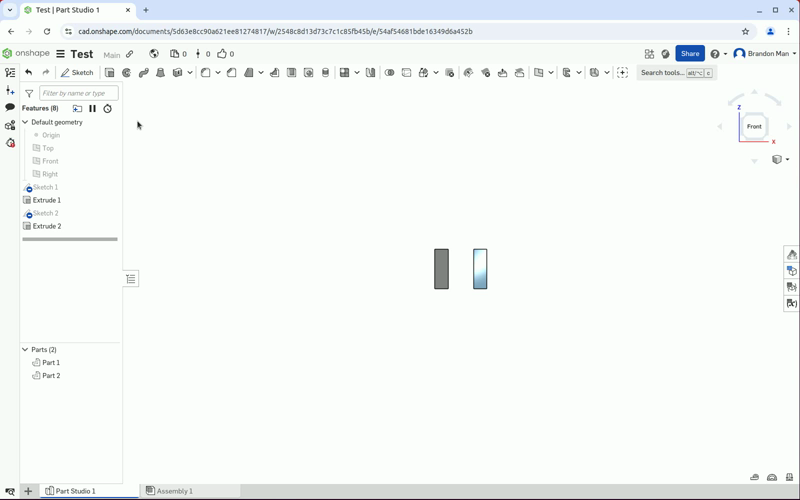
mouse_move(73, 189)
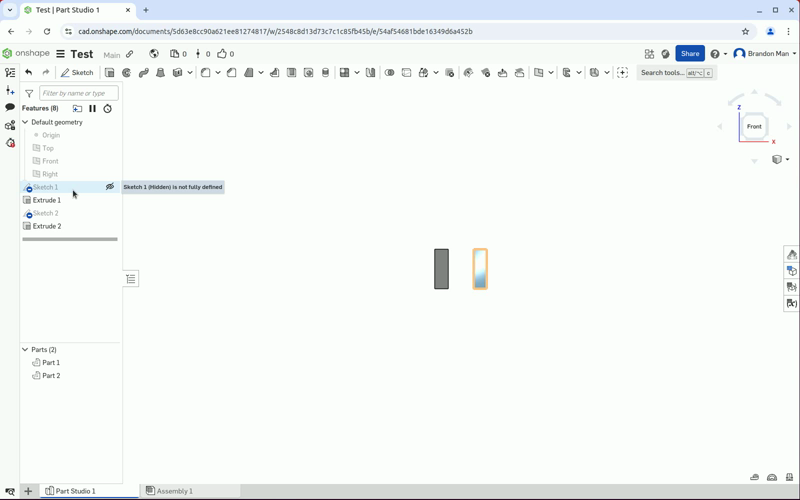
click(73, 189)
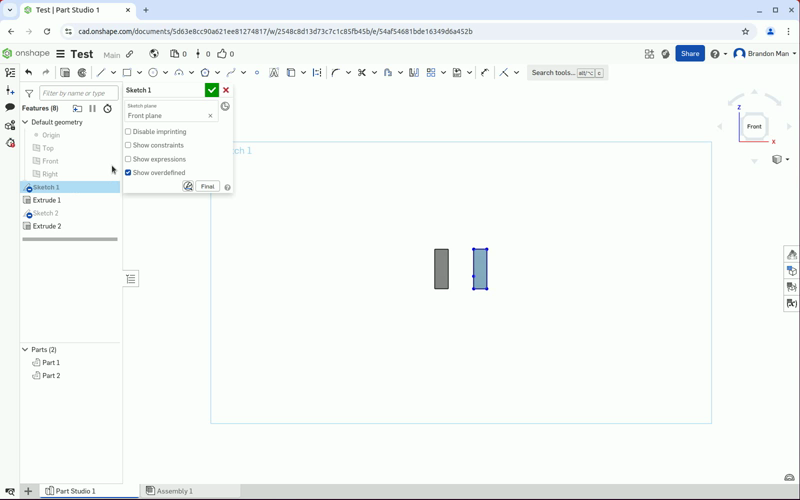
mouse_move(229, 92)
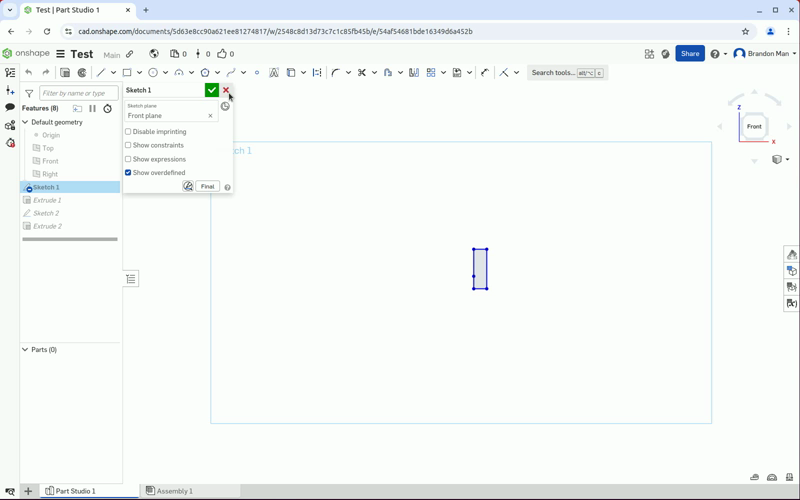
click(229, 92)
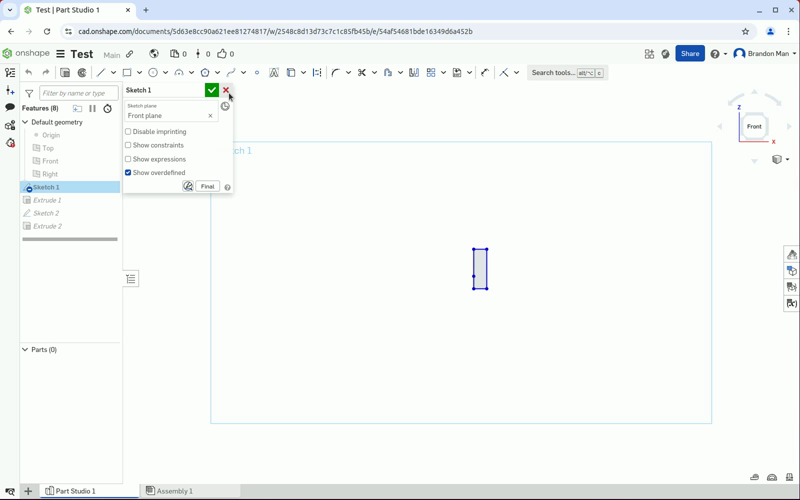
key(shift+s)
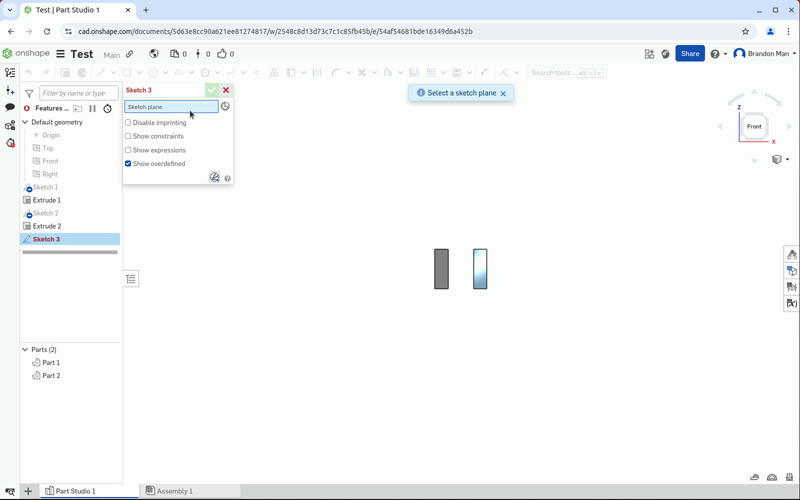
mouse_move(73, 163)
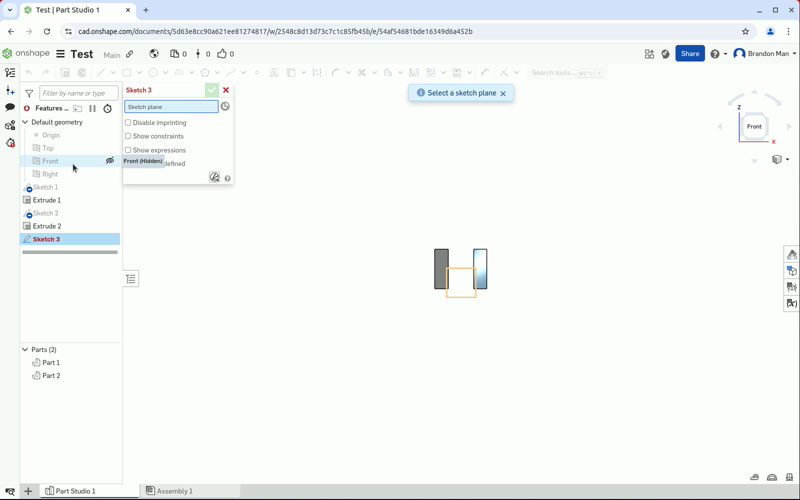
click(73, 163)
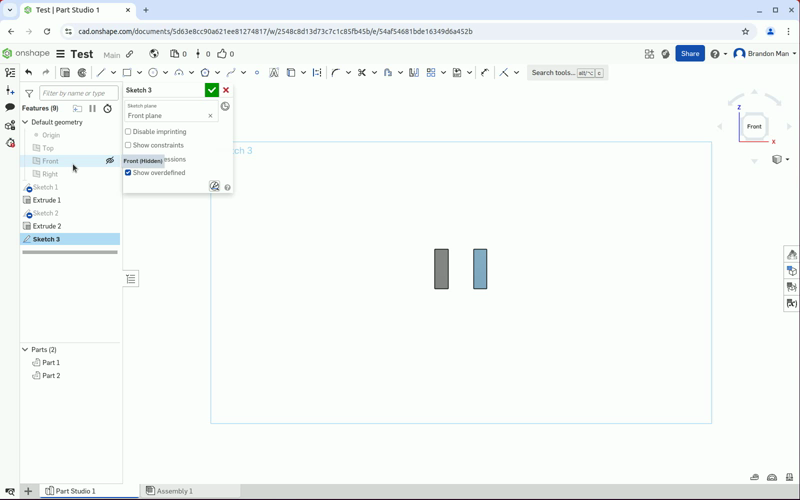
mouse_move(73, 352)
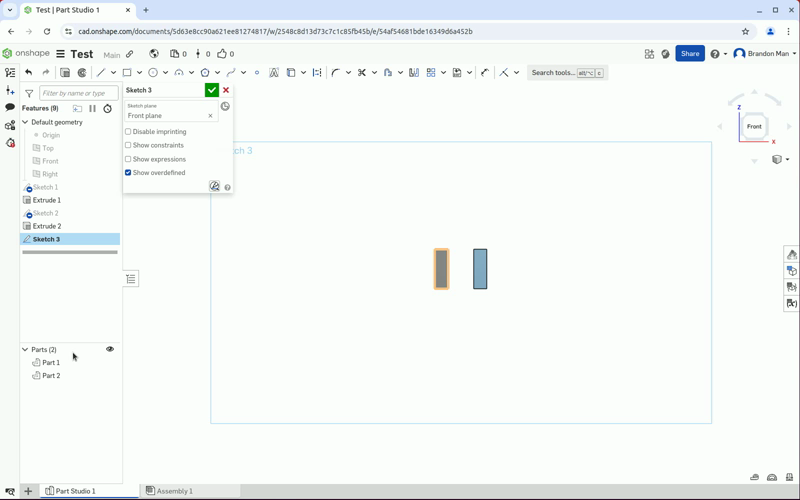
key(y)
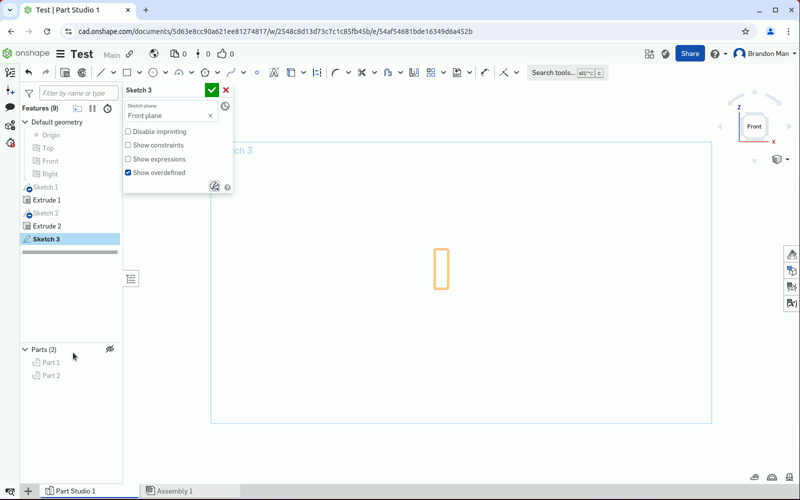
key(l)
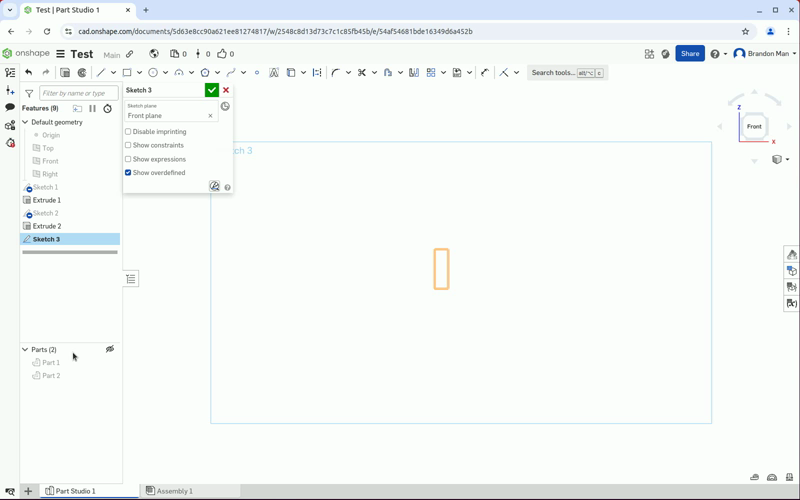
key_down(shift)
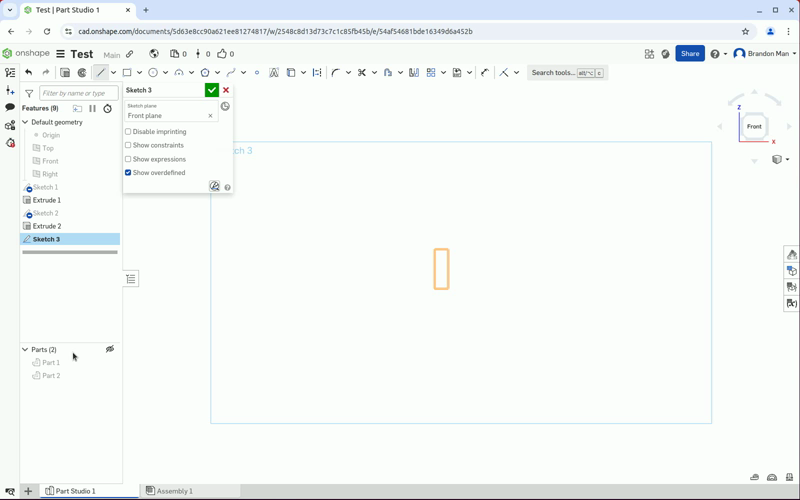
mouse_move(447, 288)
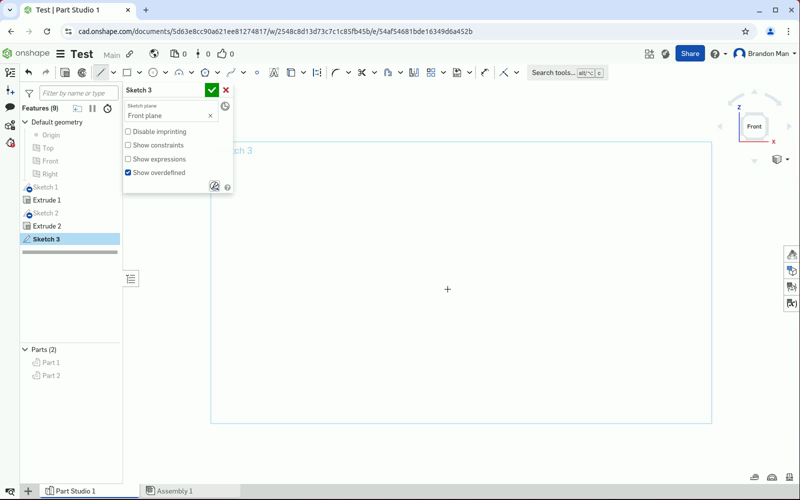
click(447, 288)
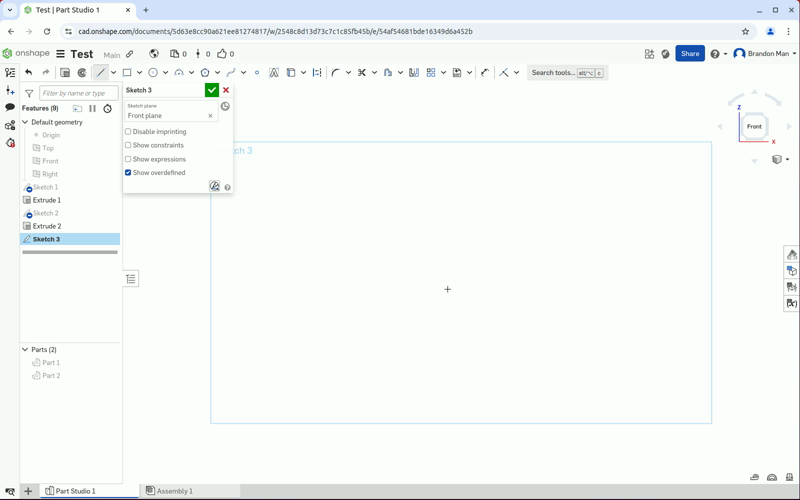
key_up(shift)
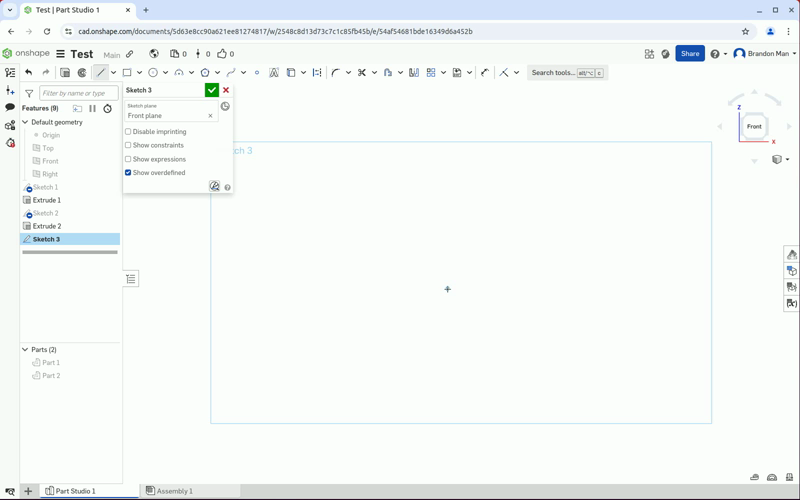
key_down(shift)
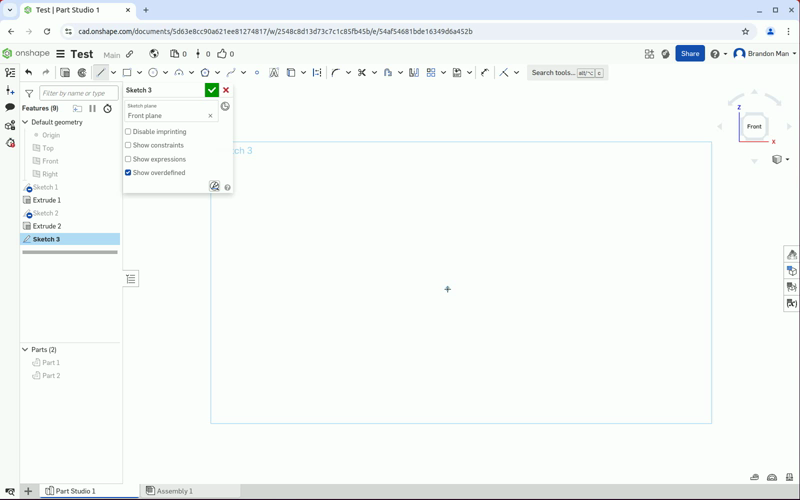
mouse_move(477, 288)
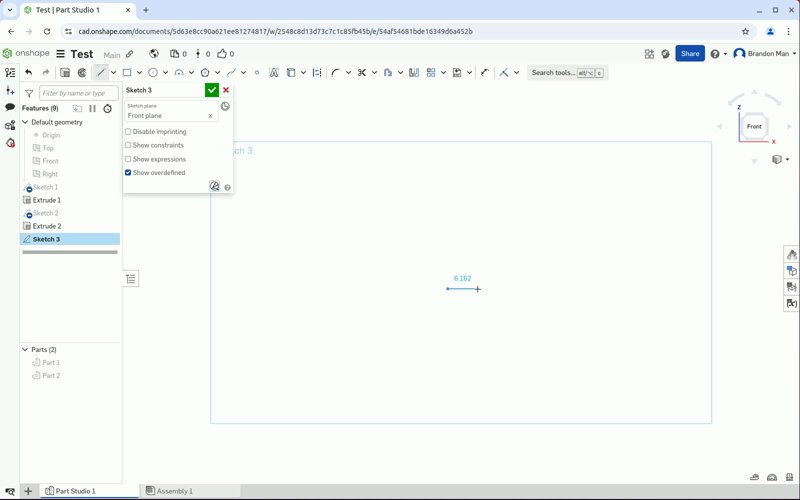
mouse_move(474, 288)
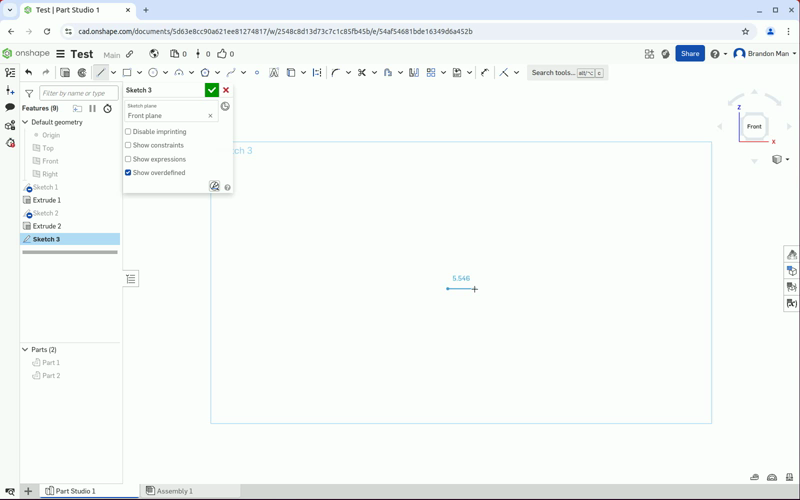
click(474, 288)
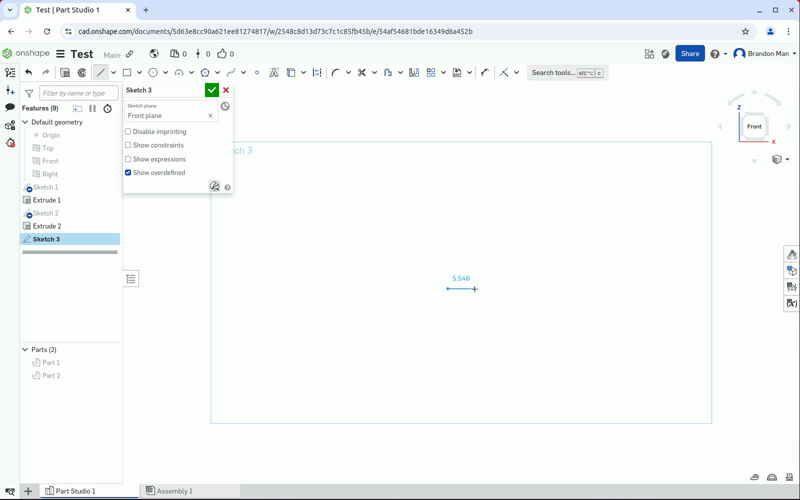
key_up(shift)
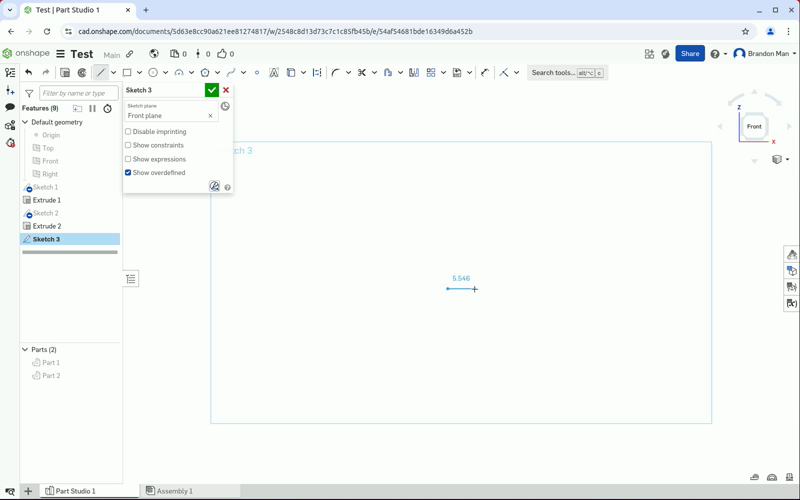
key_down(shift)
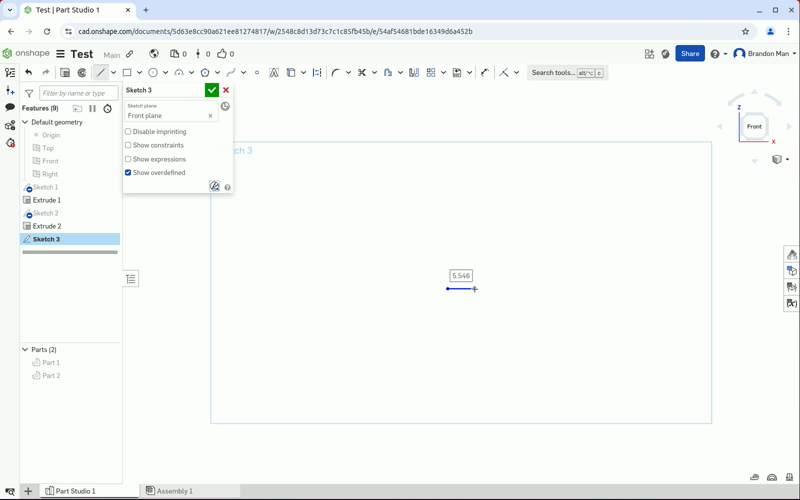
mouse_move(504, 288)
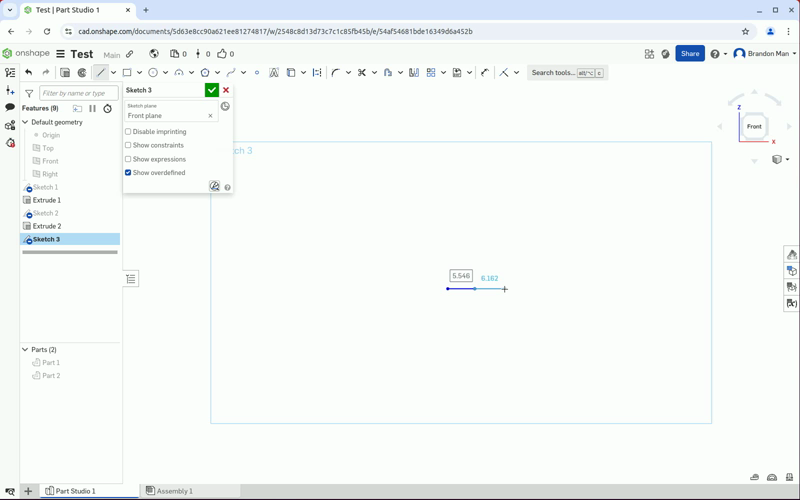
mouse_move(474, 275)
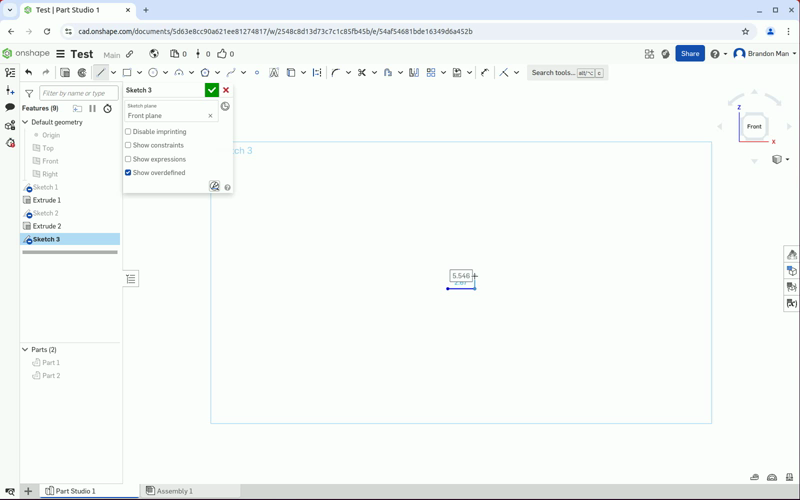
click(474, 275)
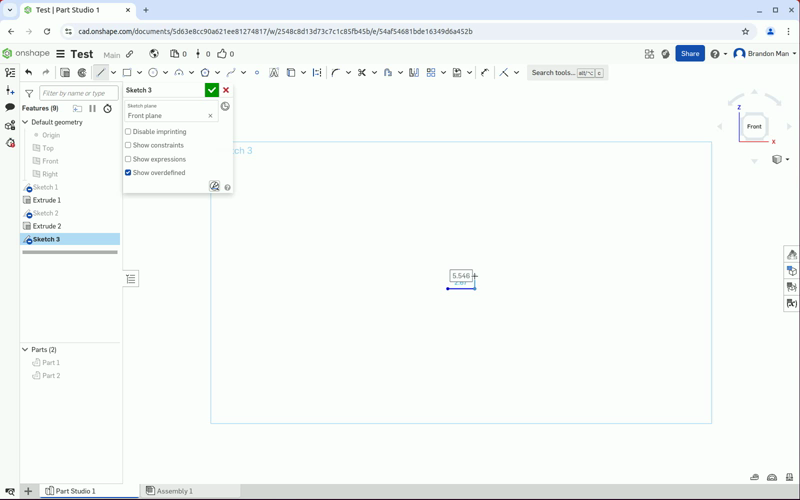
key_up(shift)
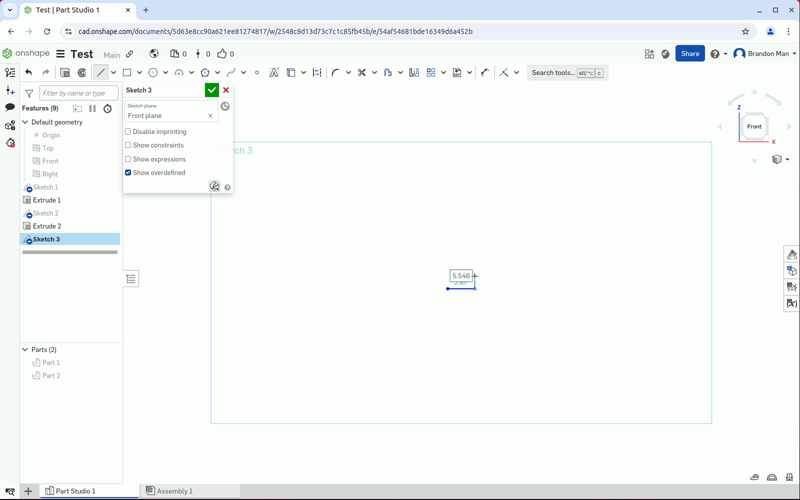
key_down(shift)
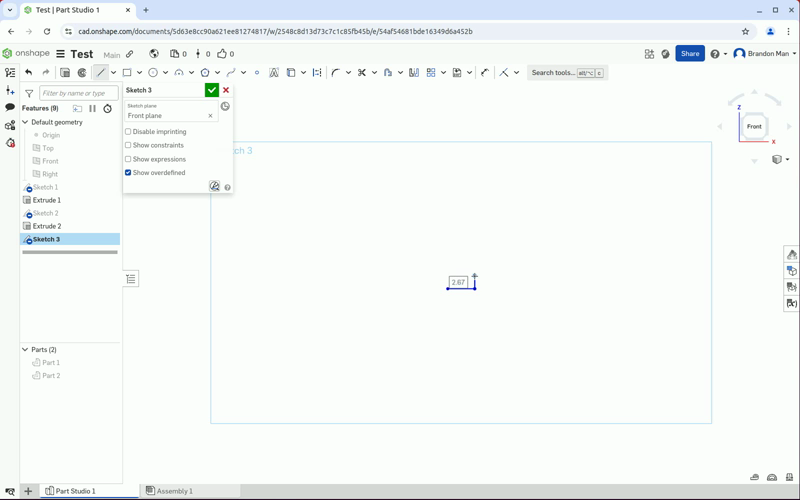
mouse_move(504, 275)
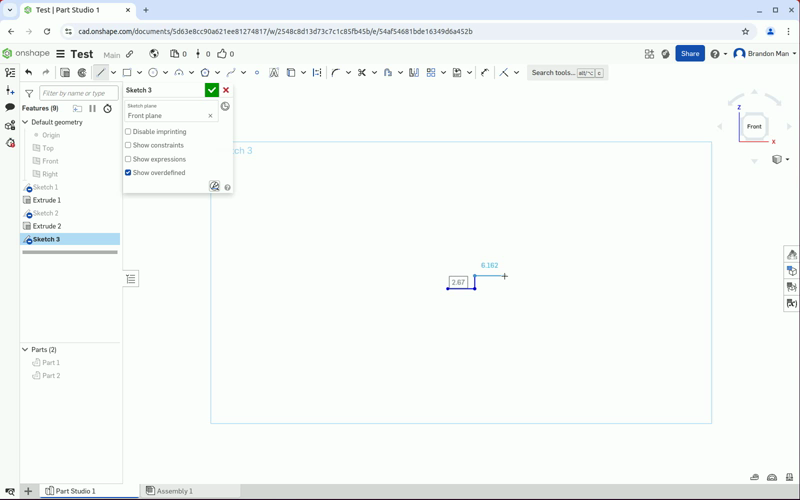
mouse_move(447, 275)
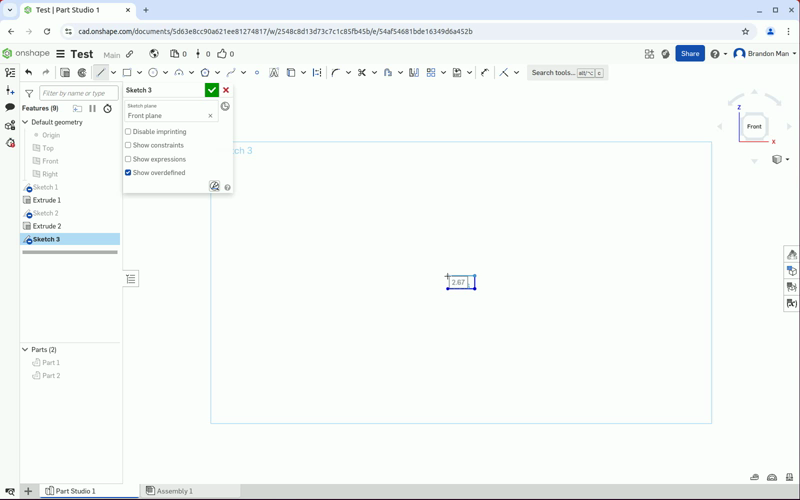
click(447, 275)
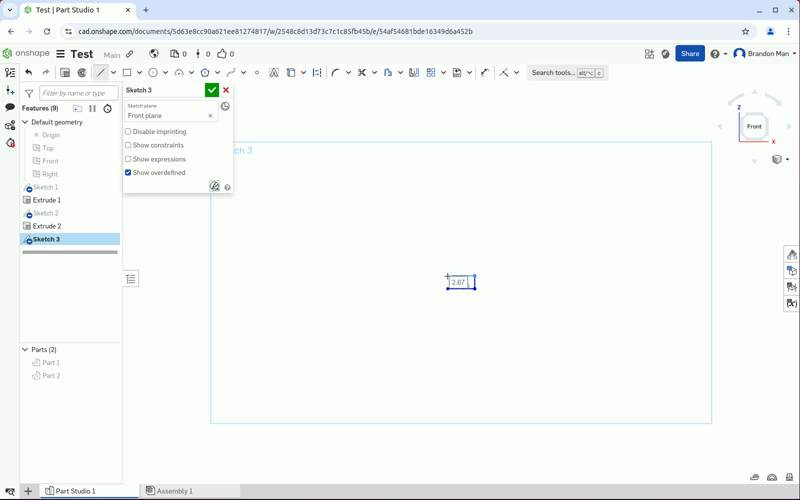
key_up(shift)
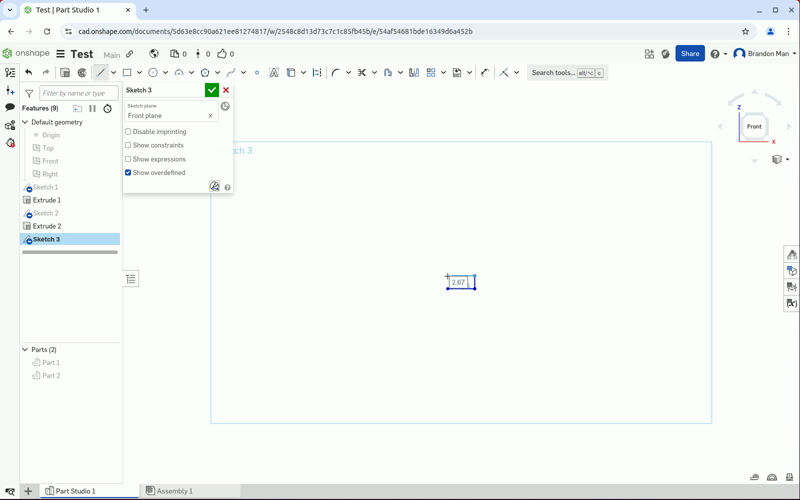
mouse_move(477, 275)
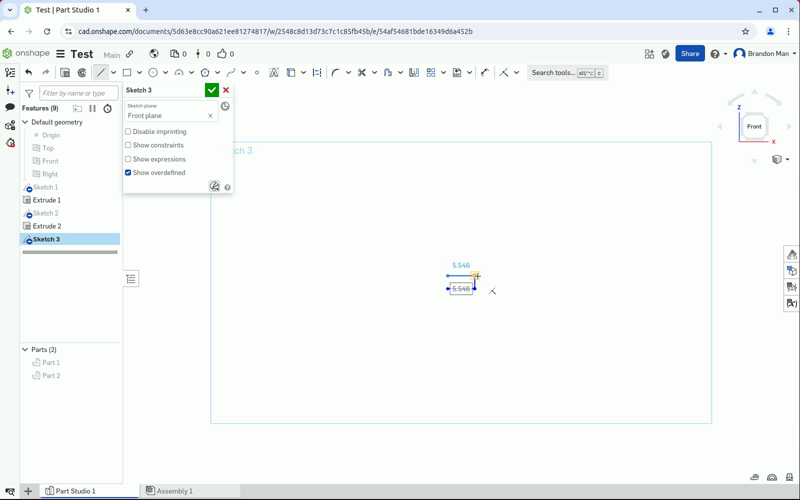
key_down(shift)
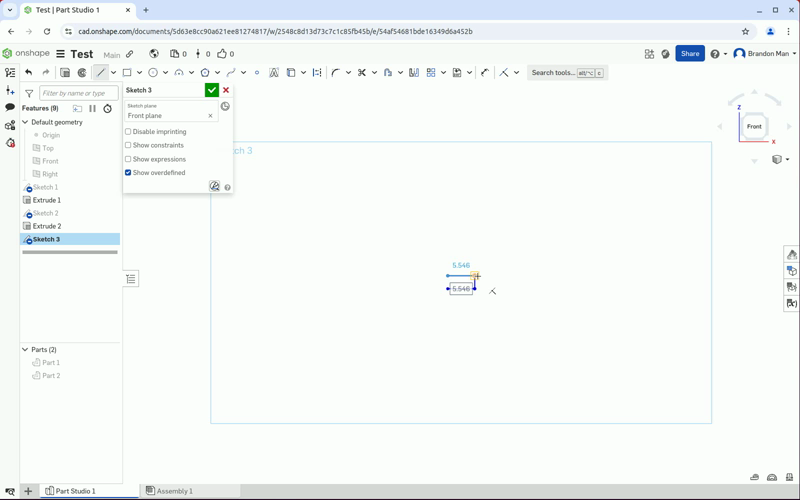
mouse_move(447, 288)
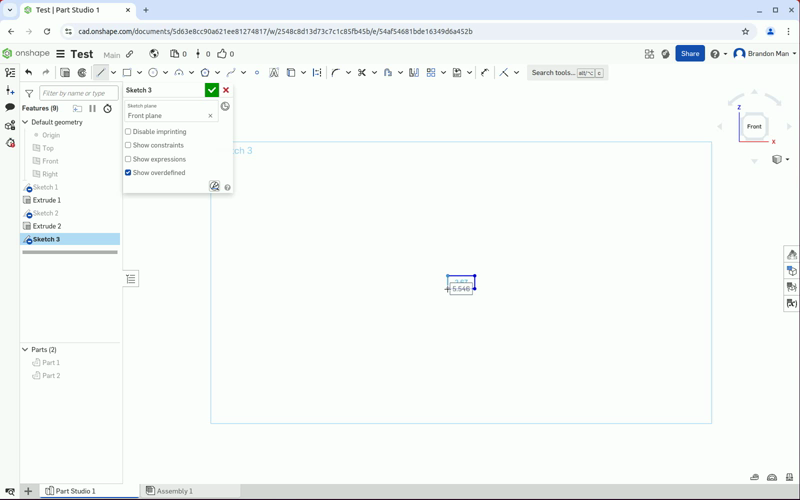
key_up(shift)
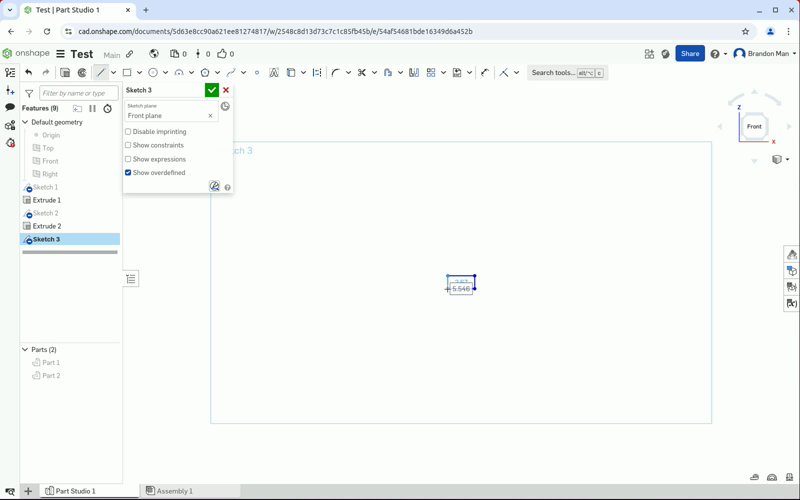
click(447, 288)
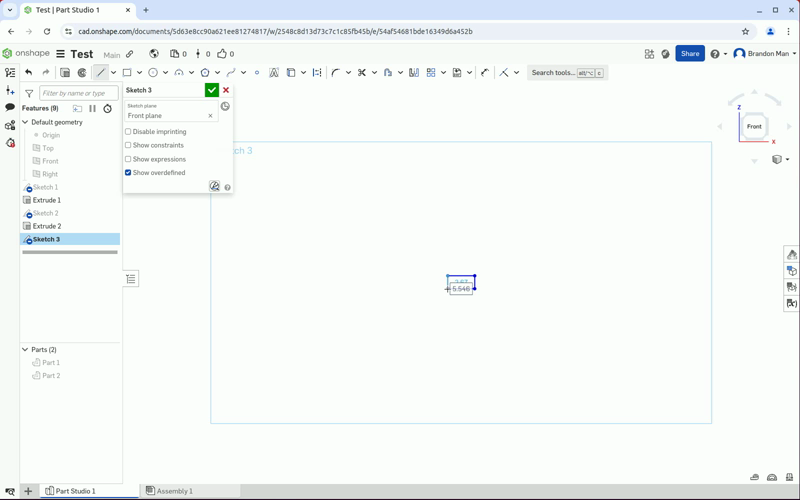
key(esc)
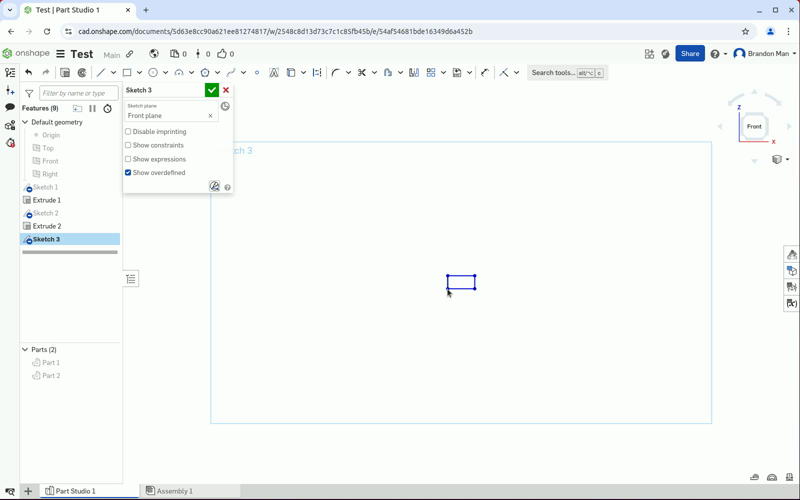
mouse_move(453, 280)
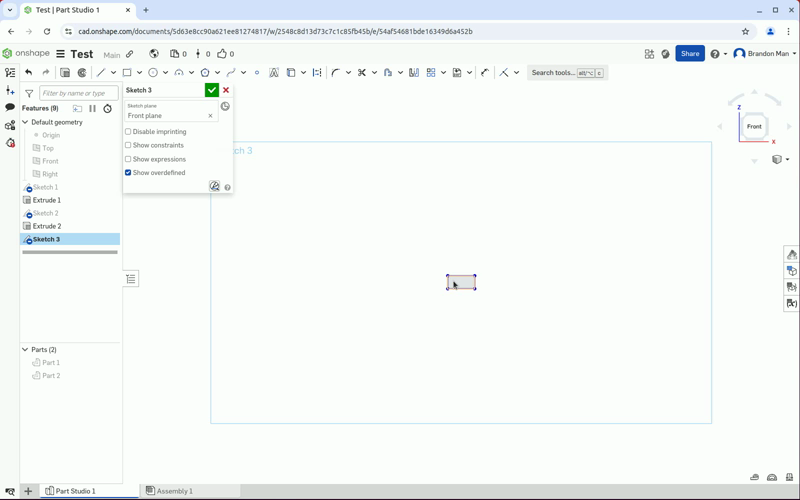
scroll(6)
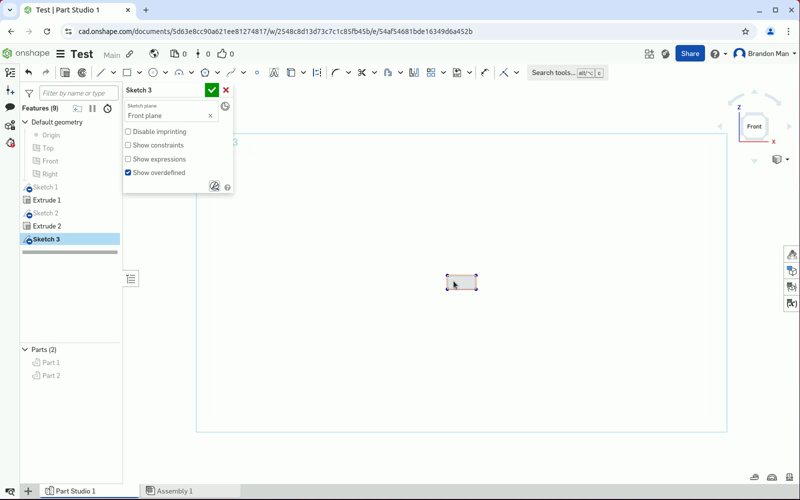
scroll(6)
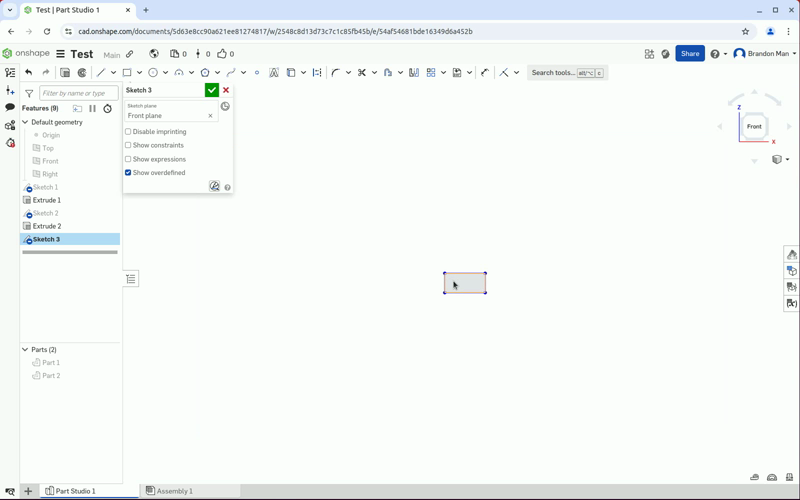
scroll(6)
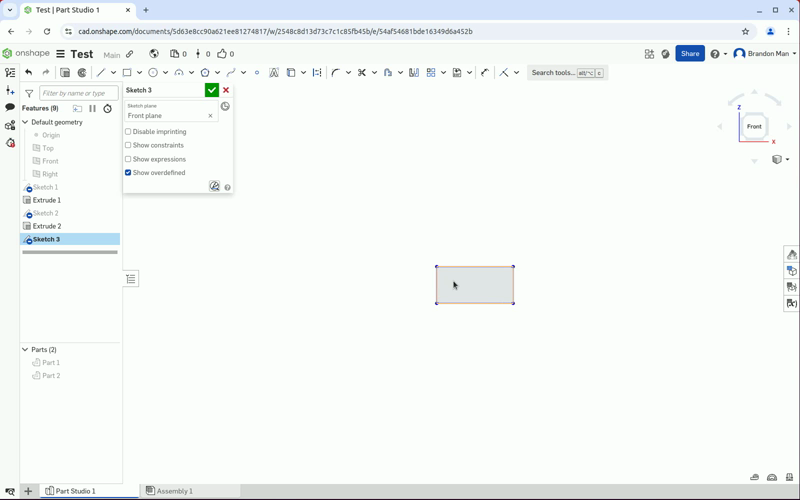
scroll(6)
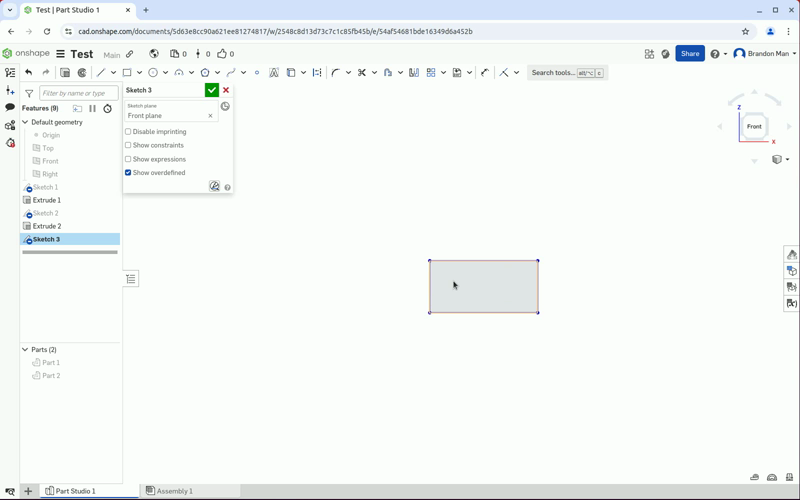
scroll(6)
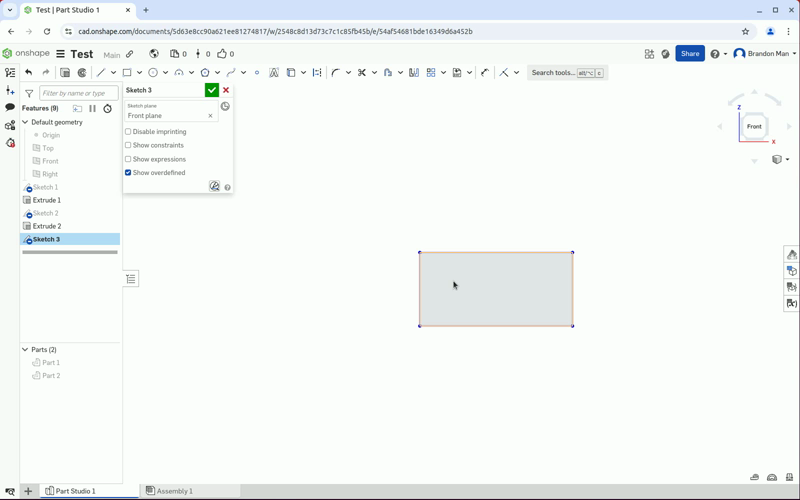
scroll(6)
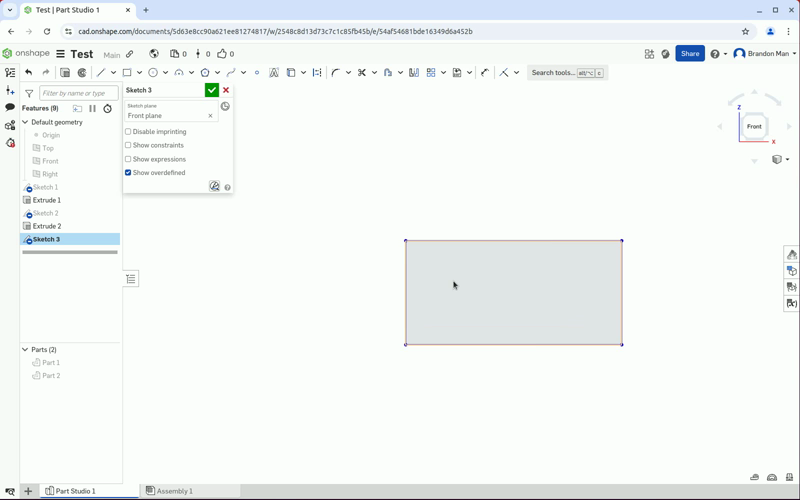
scroll(6)
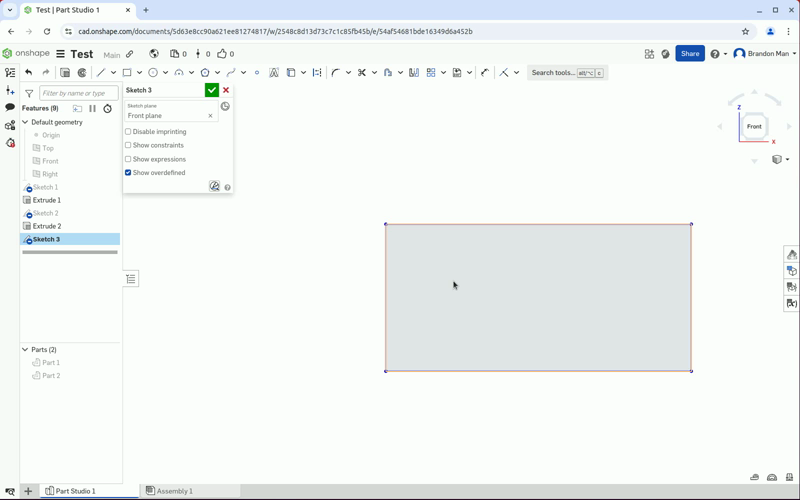
click(453, 280)
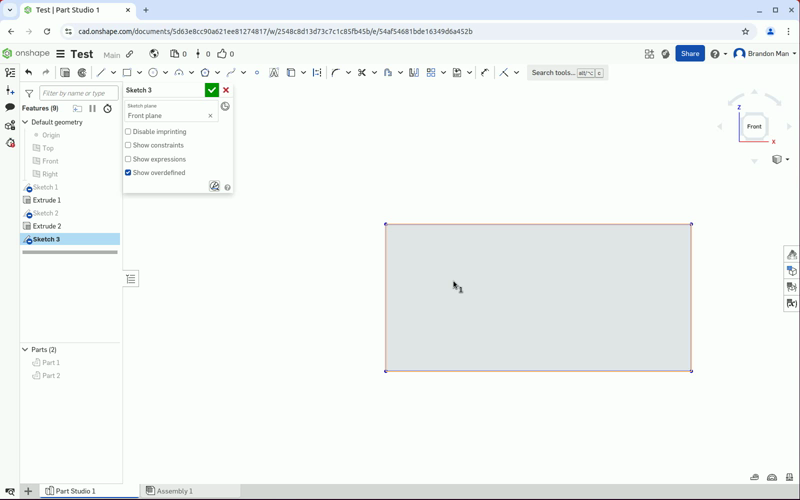
scroll(-6)
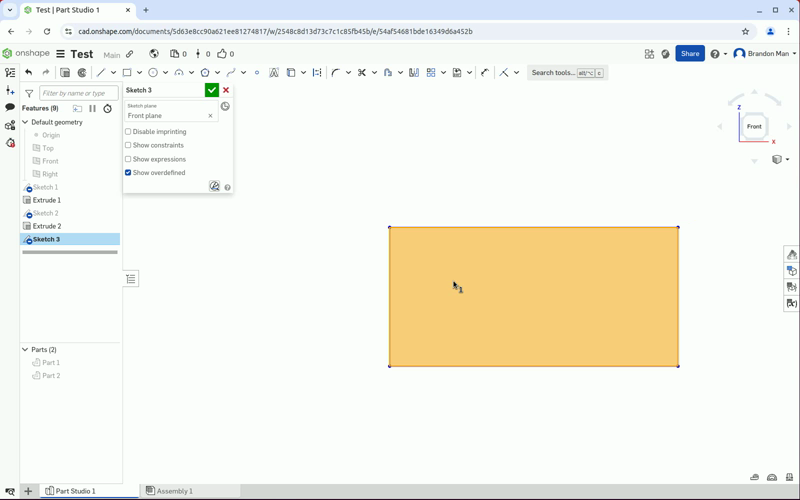
scroll(-6)
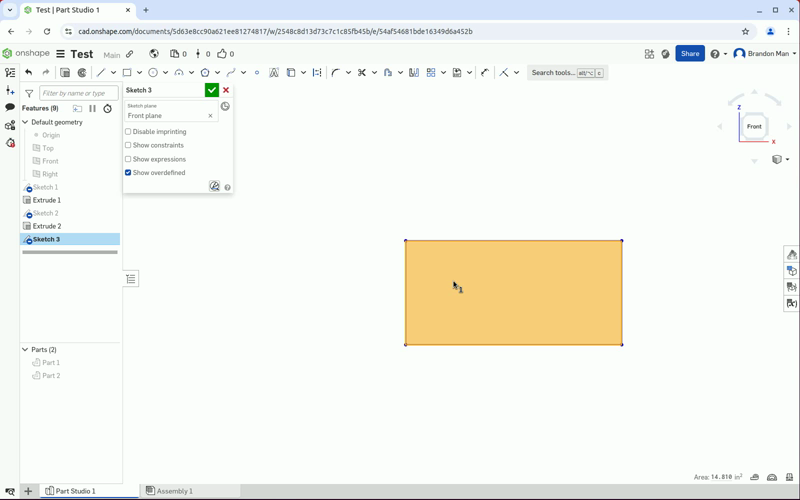
scroll(-6)
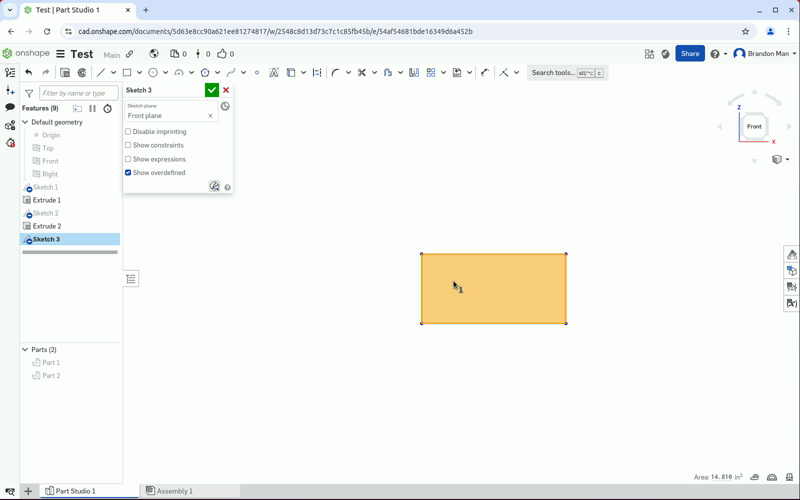
scroll(-6)
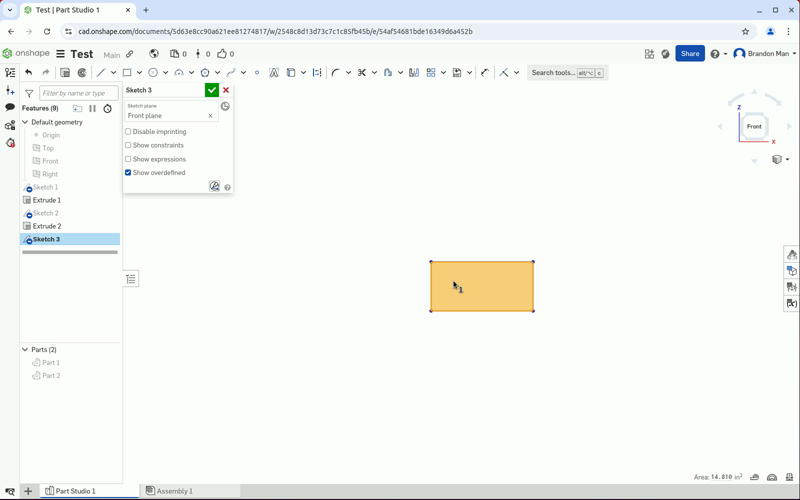
scroll(-6)
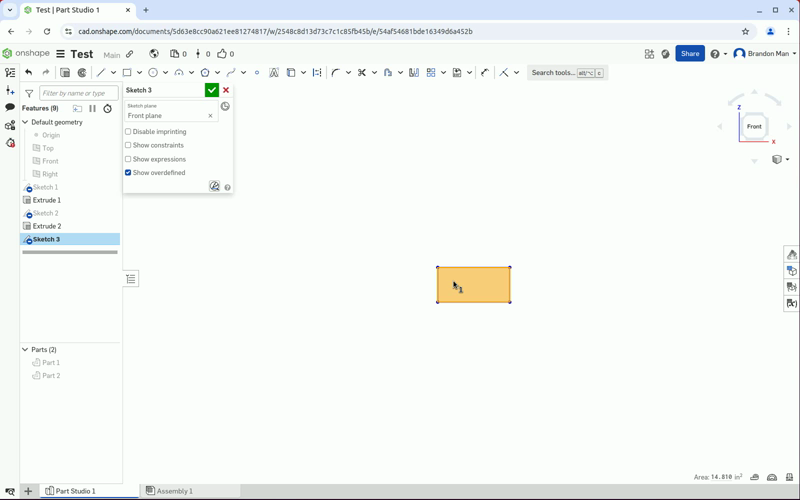
scroll(-6)
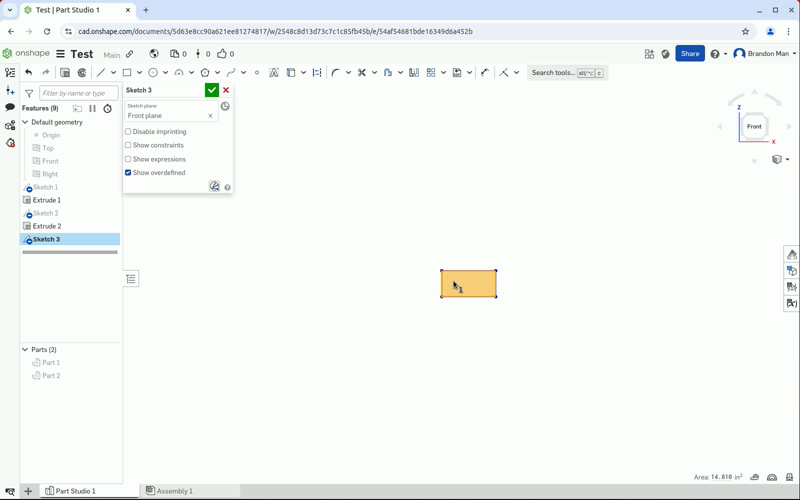
scroll(-6)
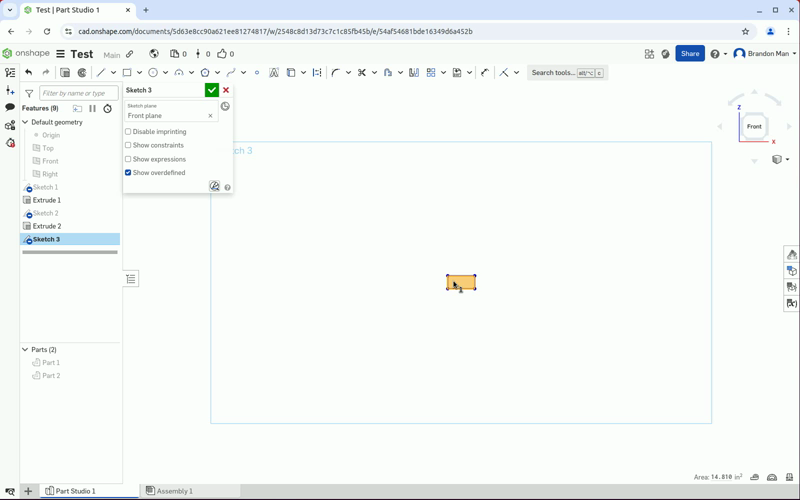
mouse_move(73, 352)
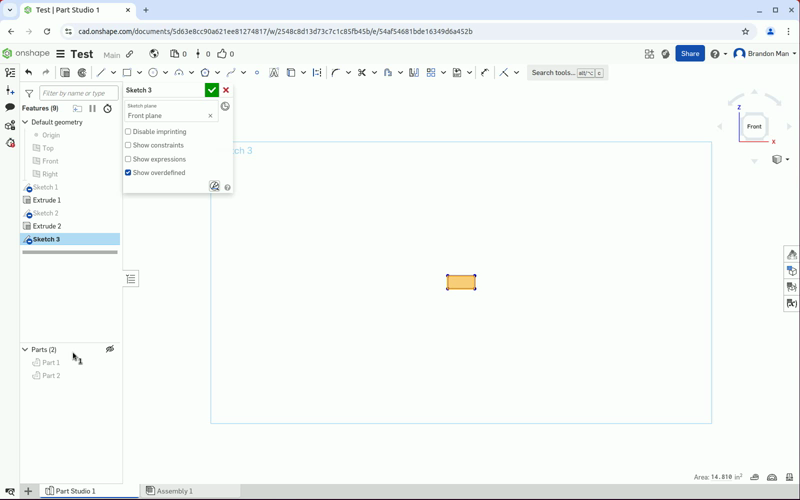
key(shift+y)
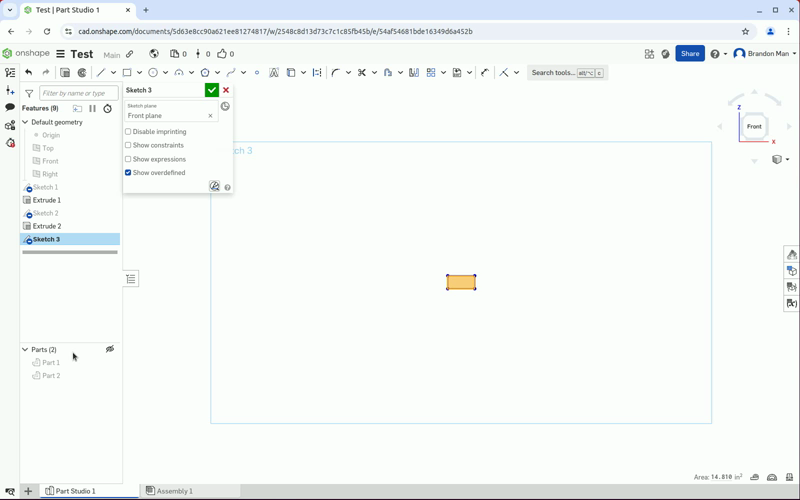
key(shift+e)
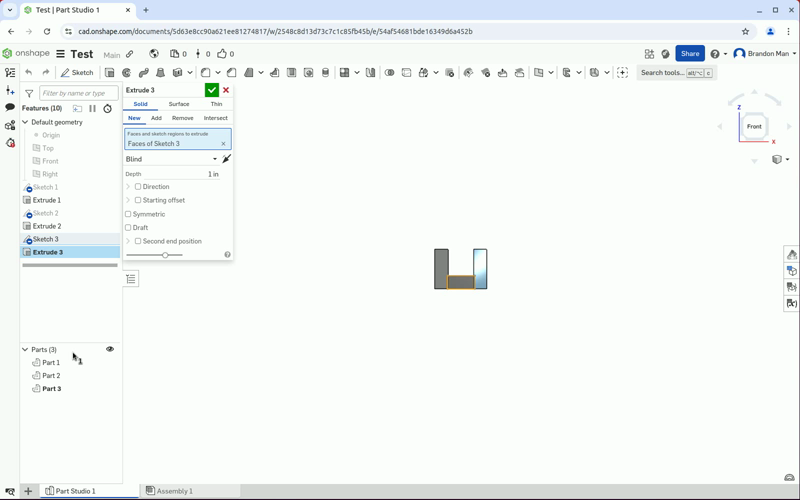
mouse_move(143, 106)
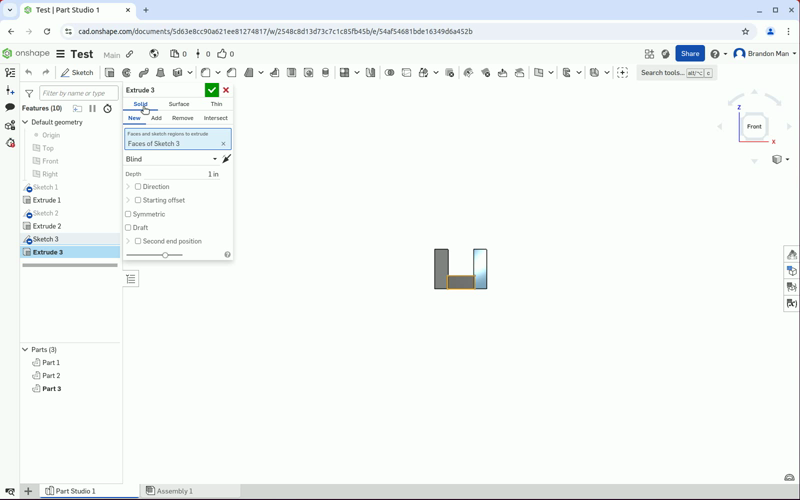
click(143, 106)
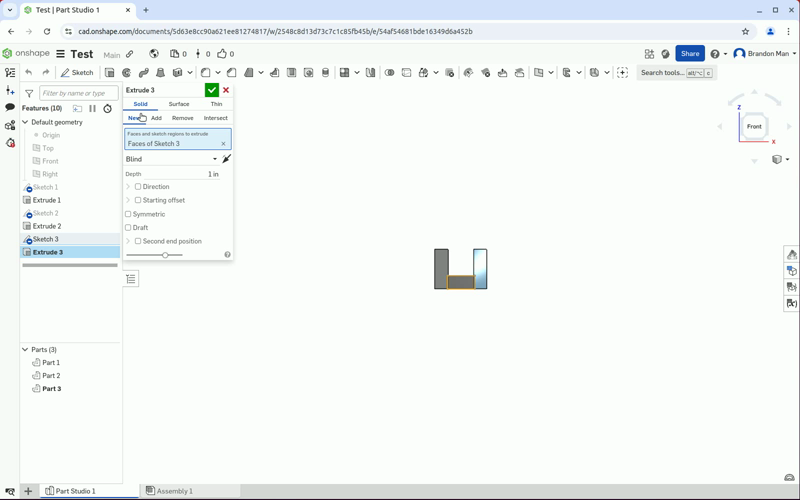
mouse_move(137, 120)
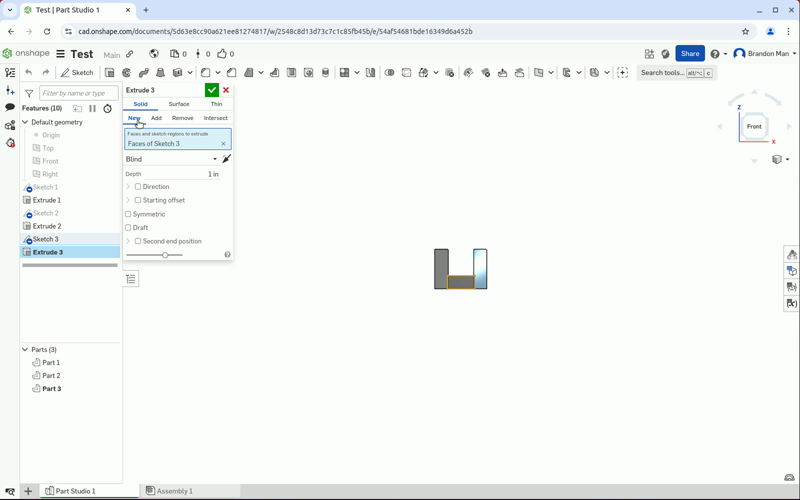
click(137, 120)
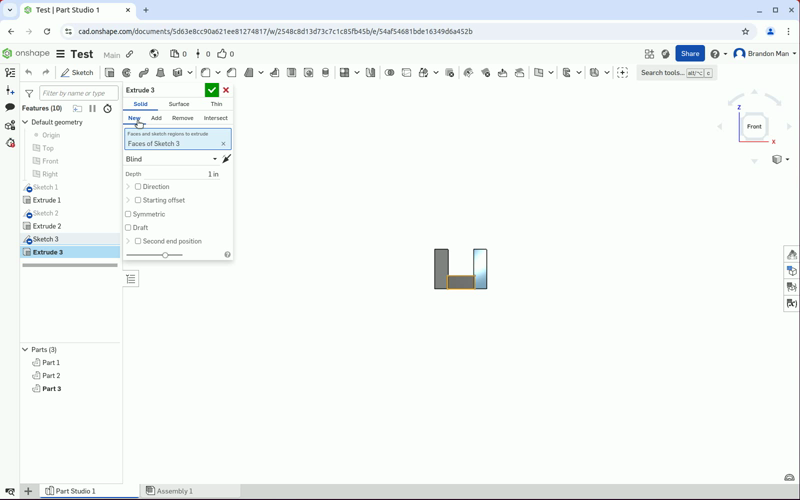
key(tab, 4)
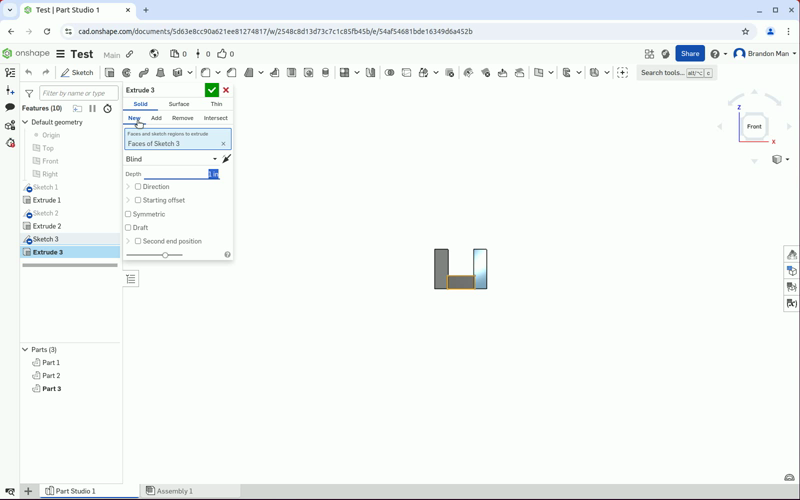
text(25.034)
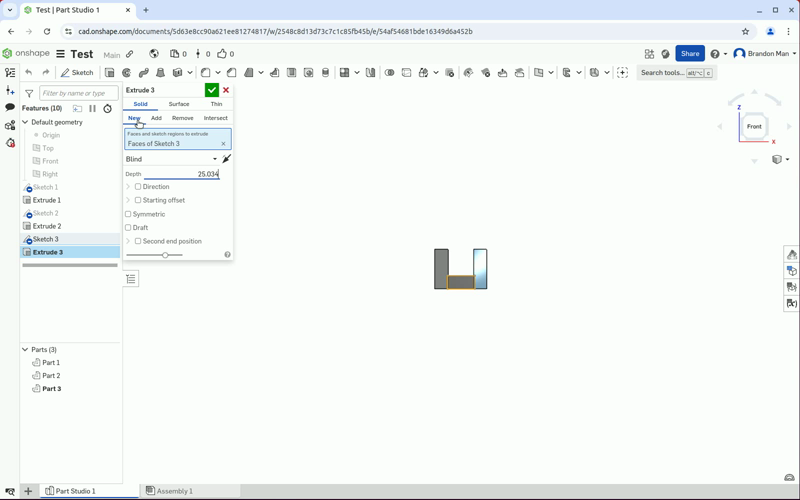
key(tab, 3)
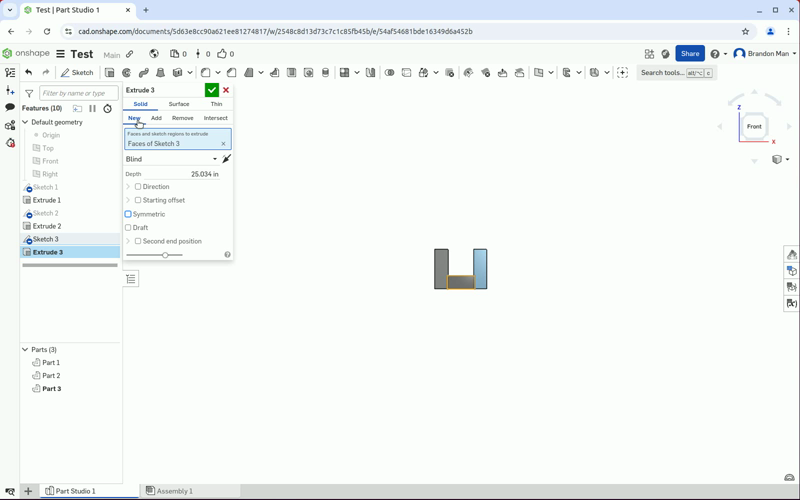
key(space)
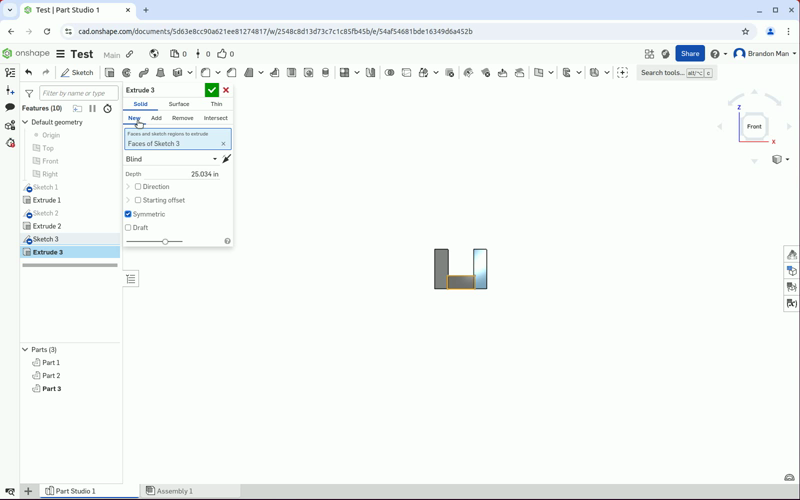
key(enter)
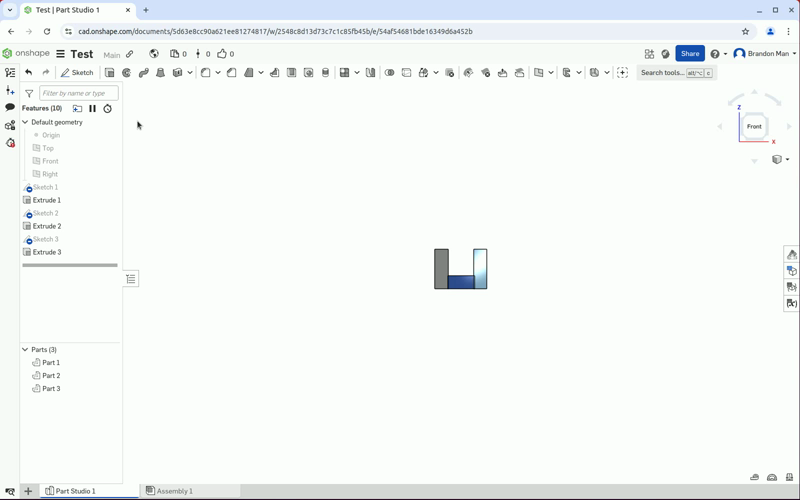
key(shift+h)
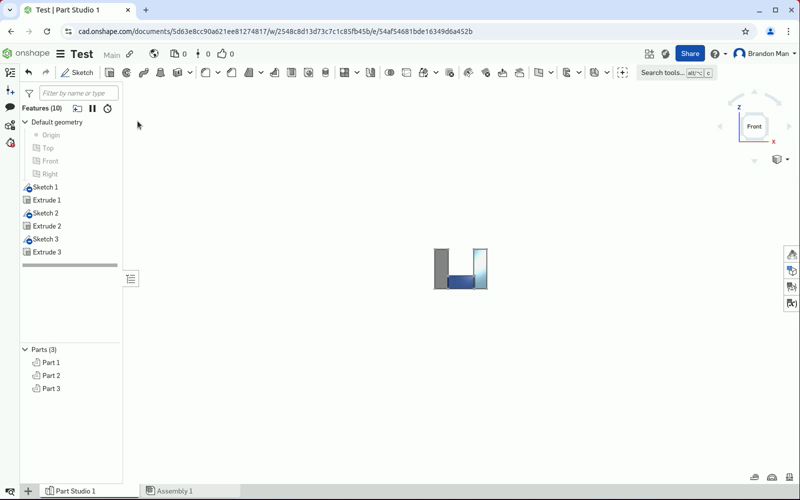
key(shift+h)
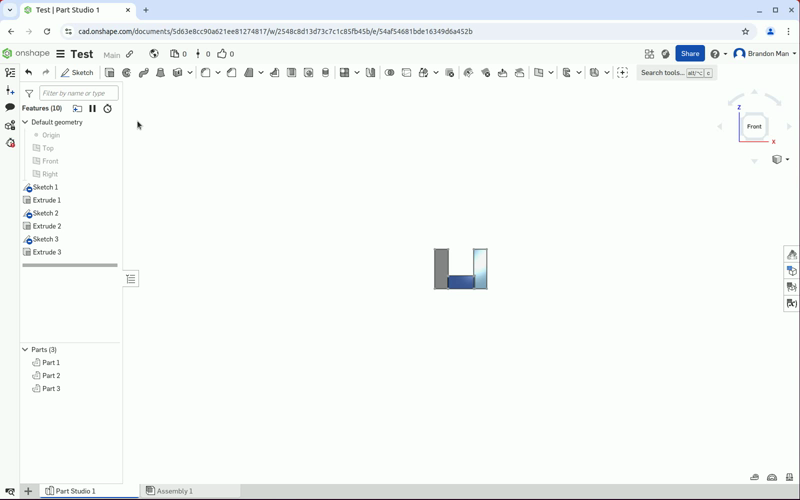
key(shift+7)
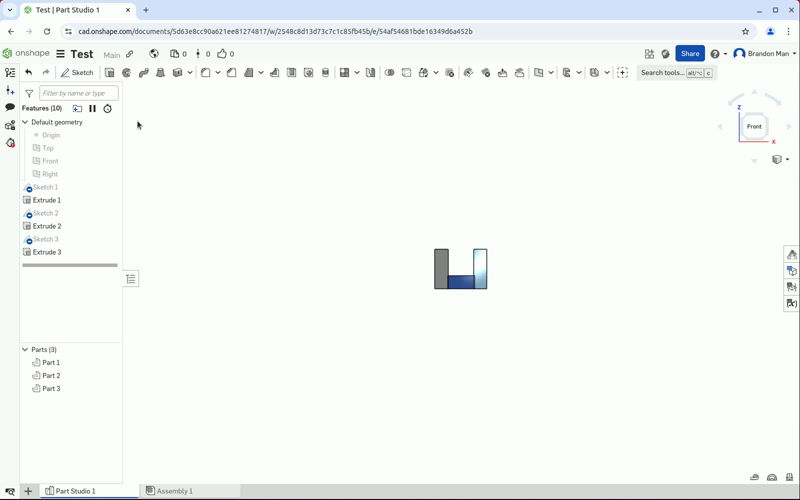
key(left, 2)
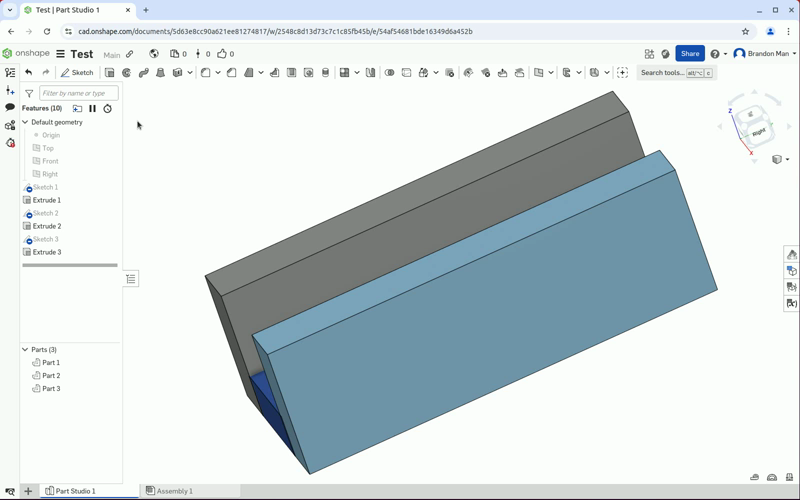
key(down, 2)
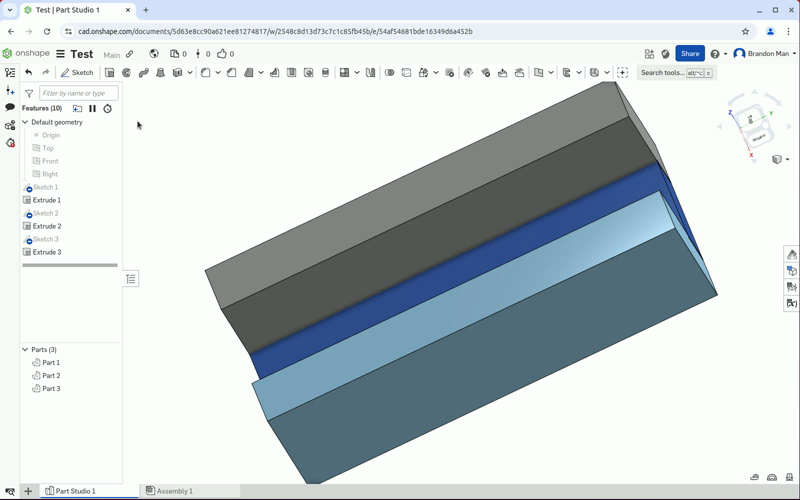
key(up, 2)
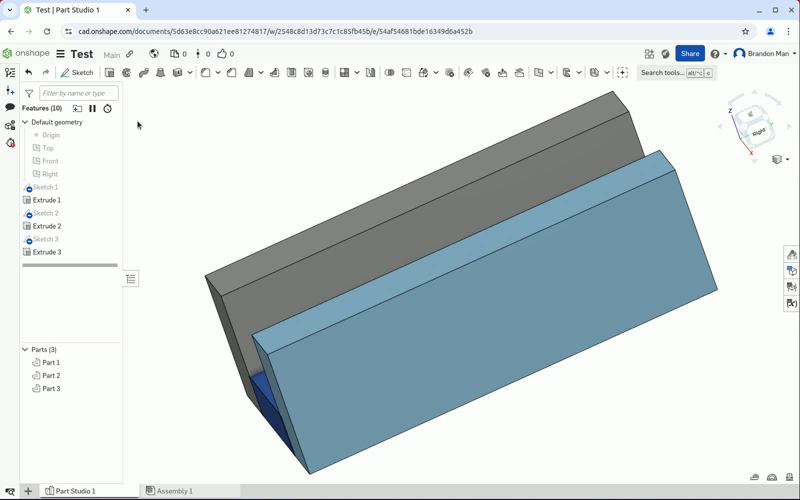
key(right, 2)
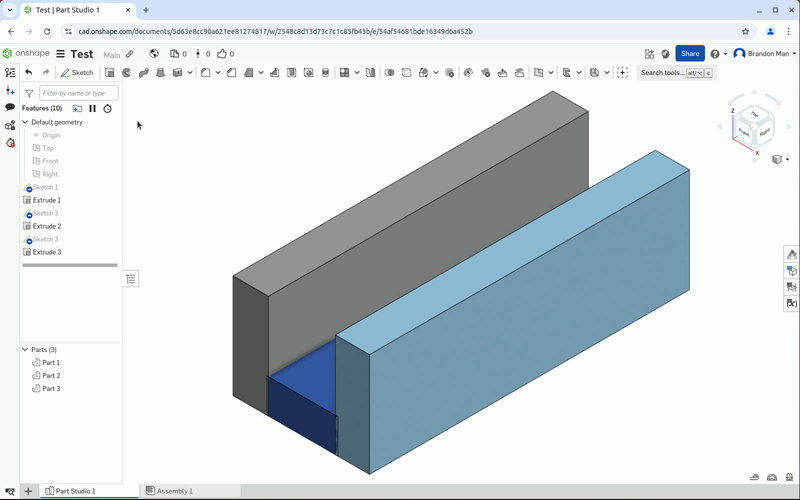
mouse_move(73, 189)
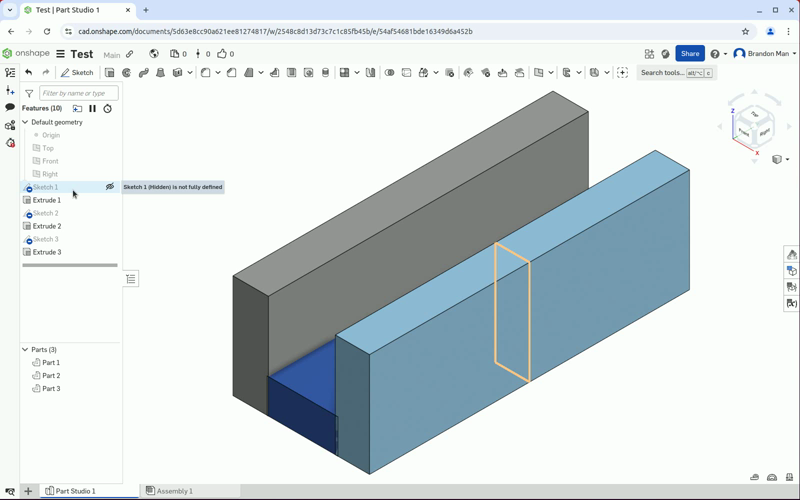
click(73, 189)